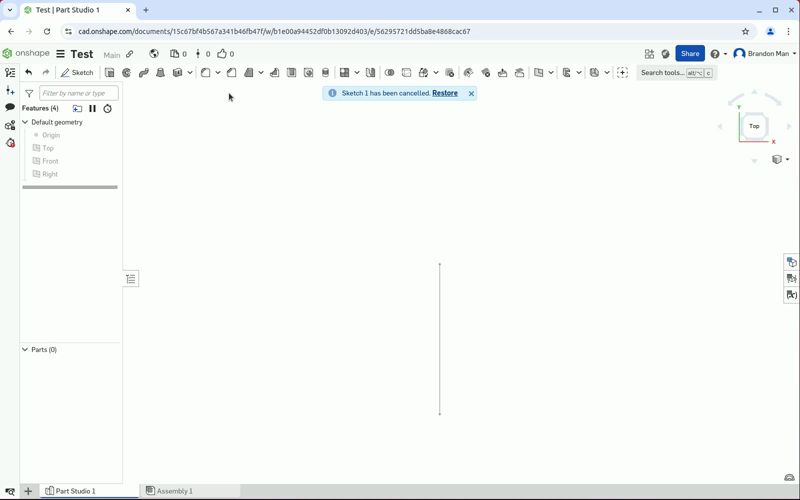
key(shift+h)
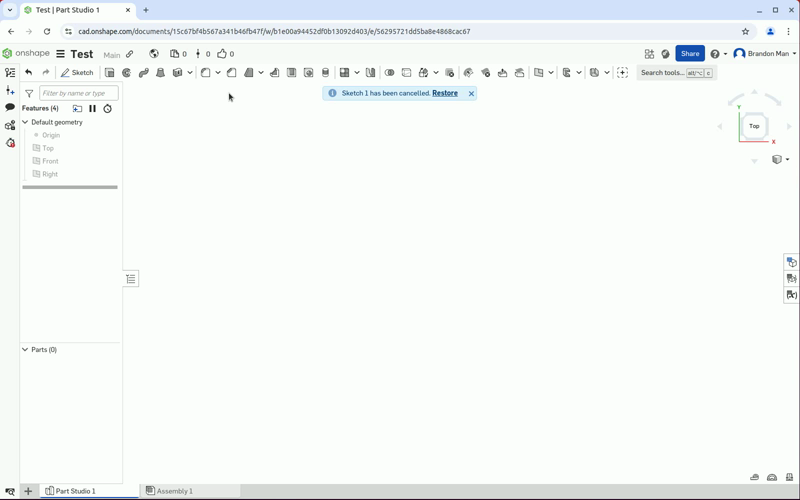
mouse_move(73, 352)
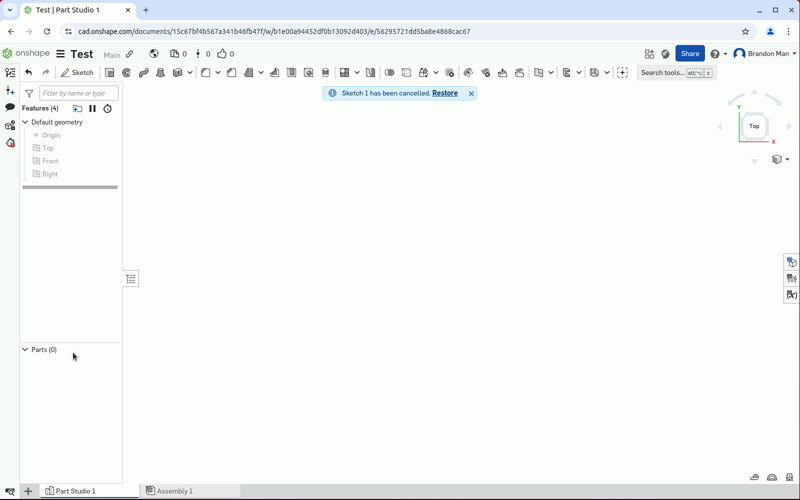
key(y)
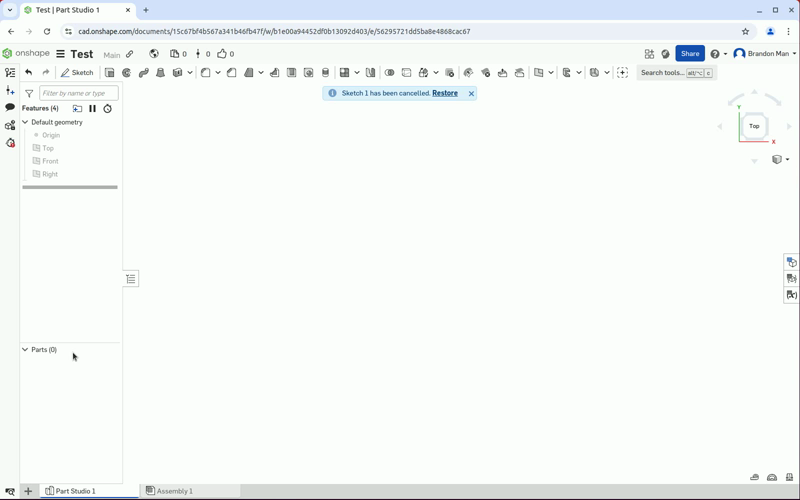
key(shift+p)
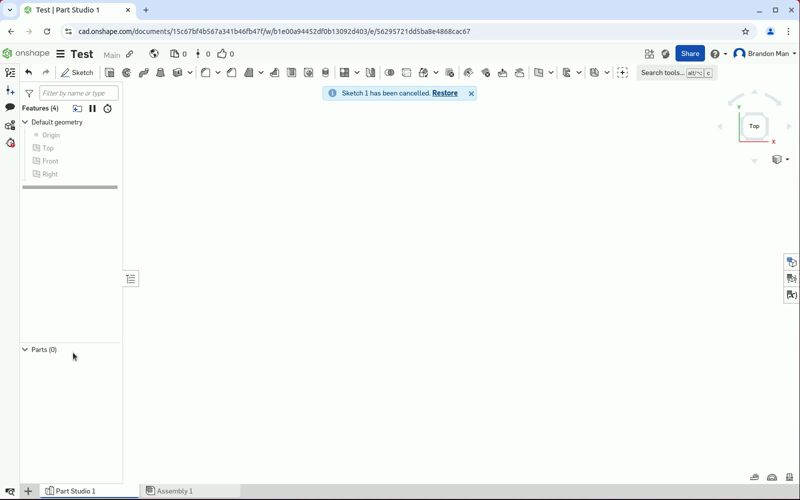
key(space)
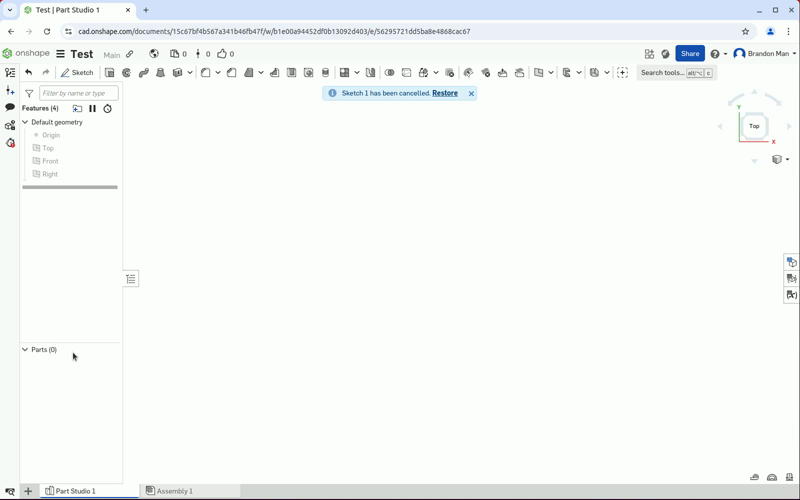
key_down(shift)
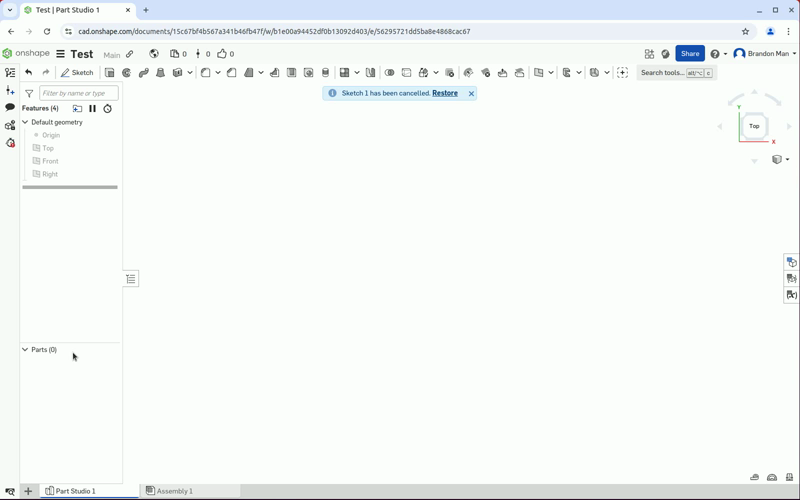
key(up)
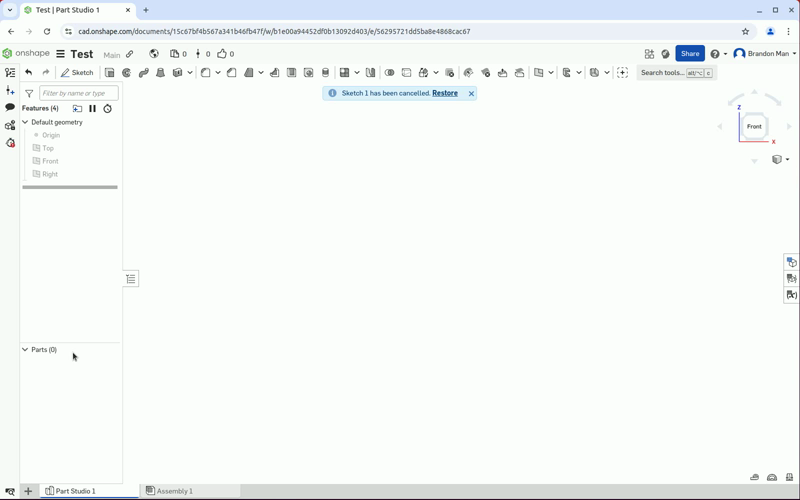
key_up(shift)
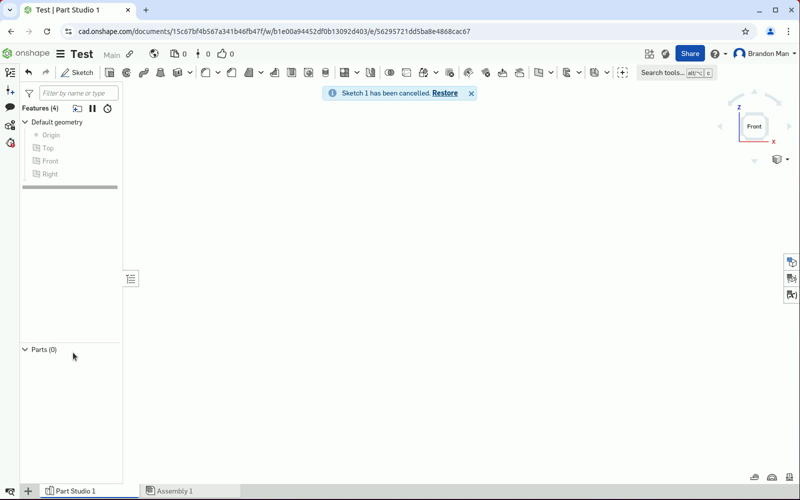
mouse_move(73, 352)
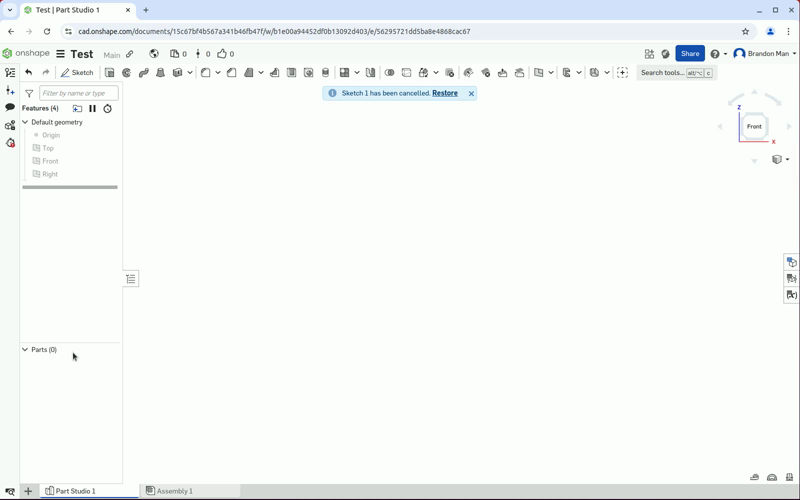
key(shift+y)
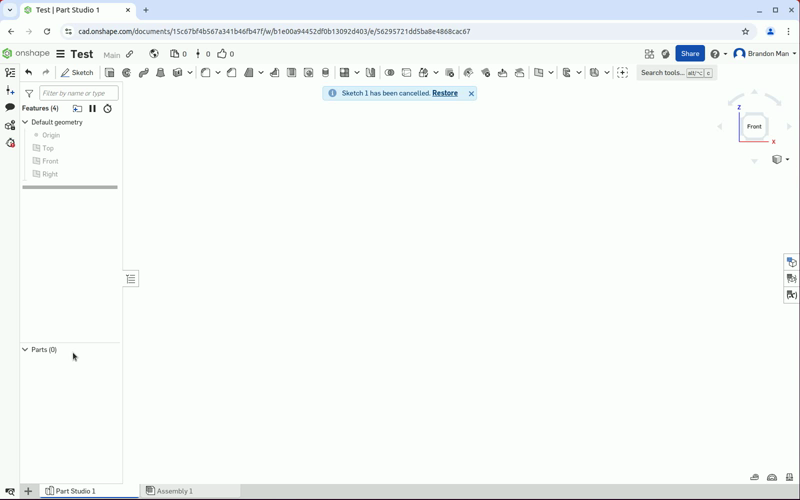
key(shift+s)
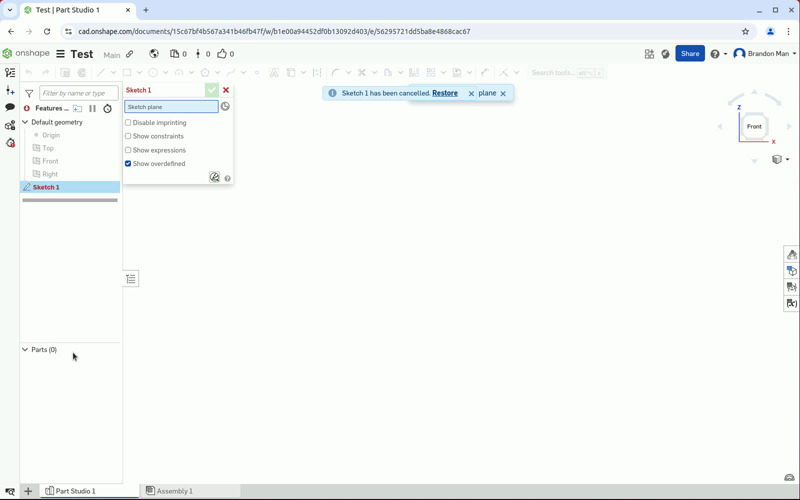
mouse_move(73, 163)
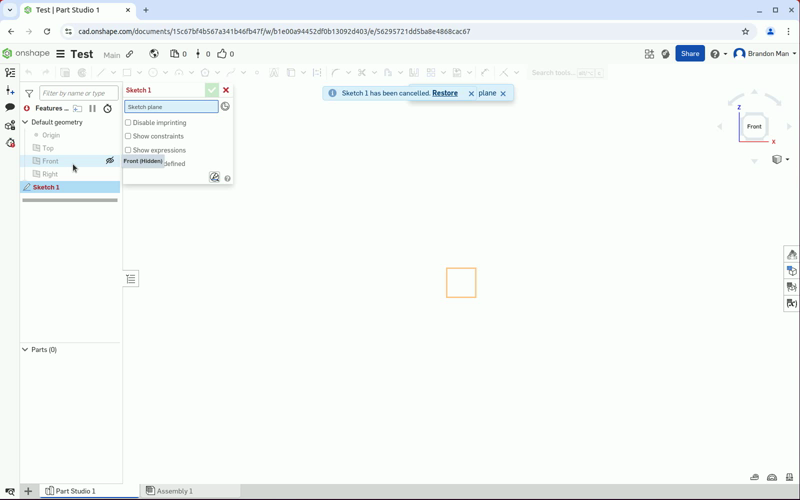
click(73, 163)
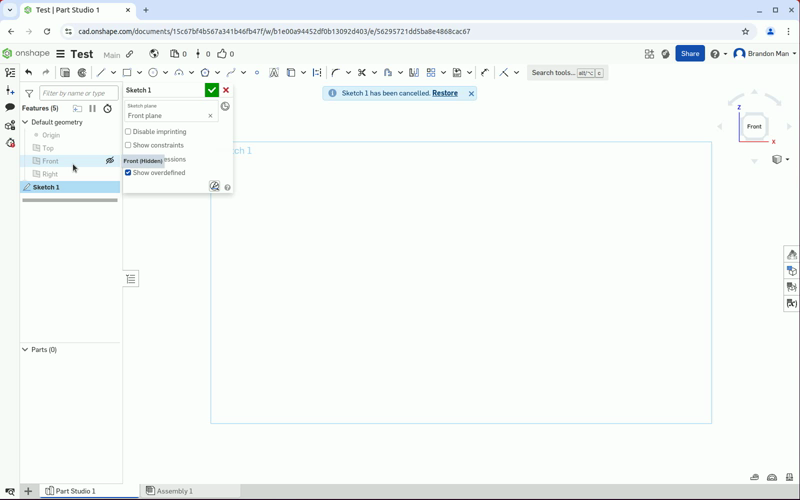
mouse_move(73, 352)
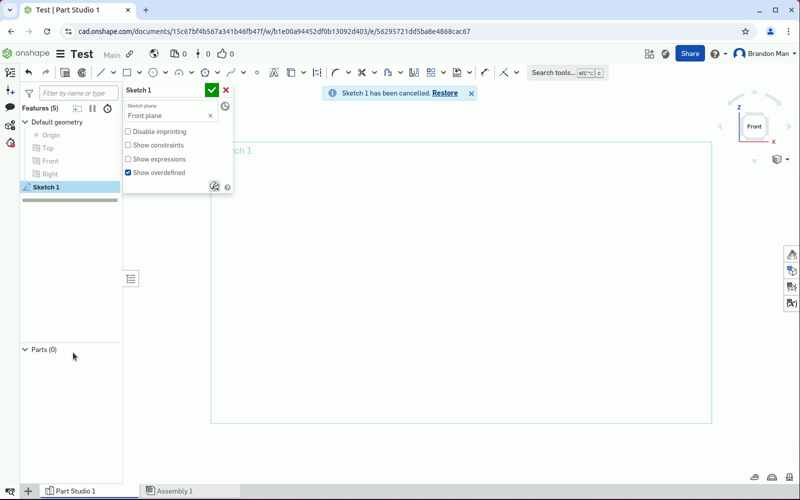
key(y)
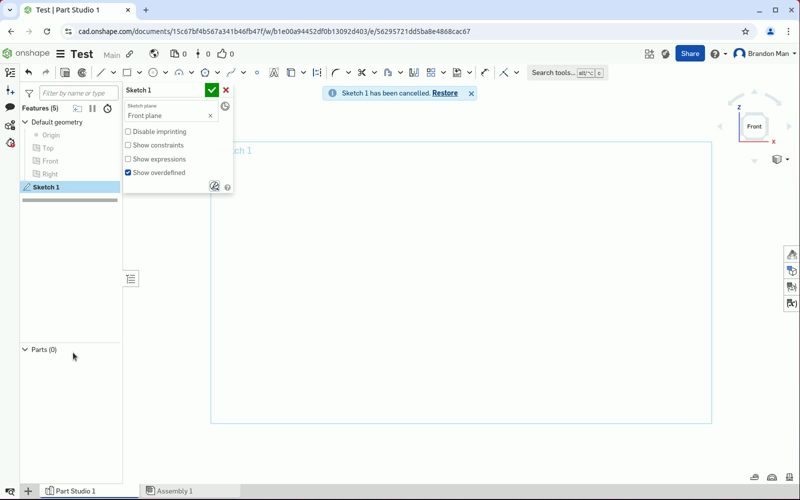
key(l)
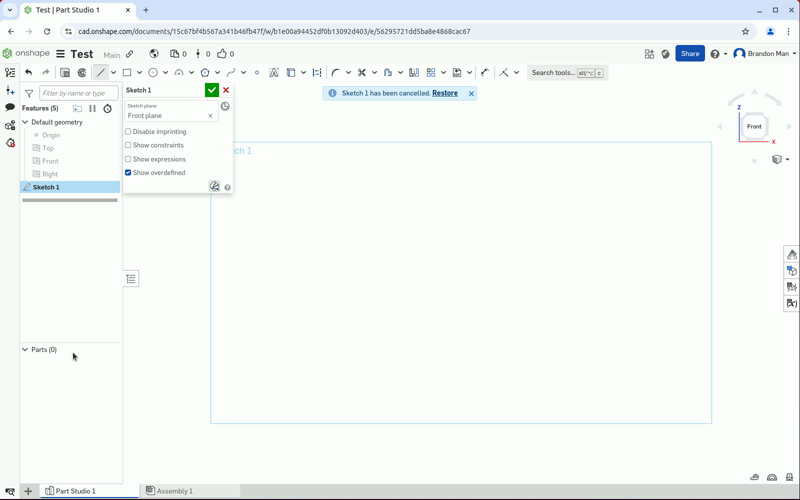
key_down(shift)
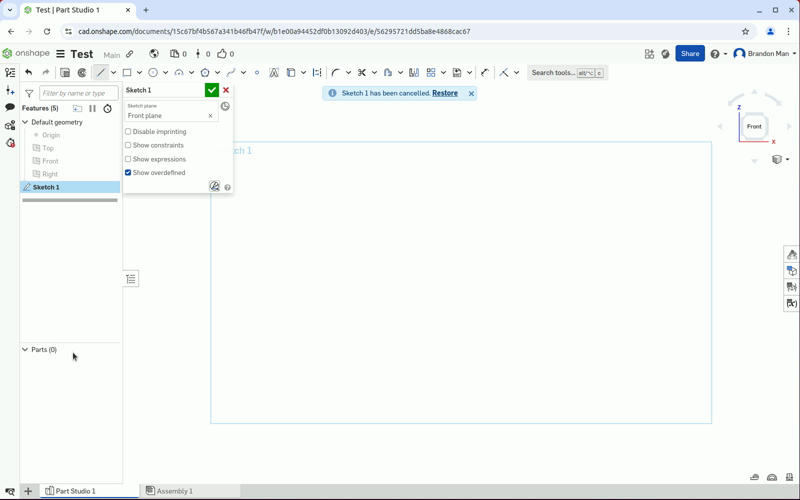
mouse_move(443, 304)
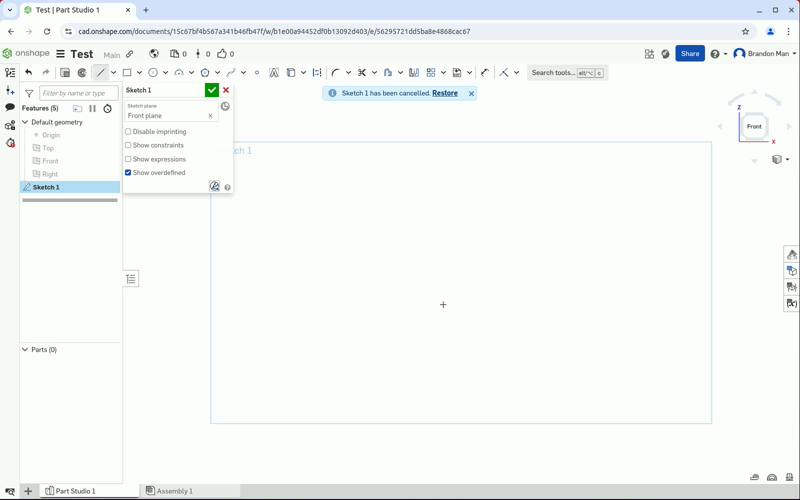
click(443, 304)
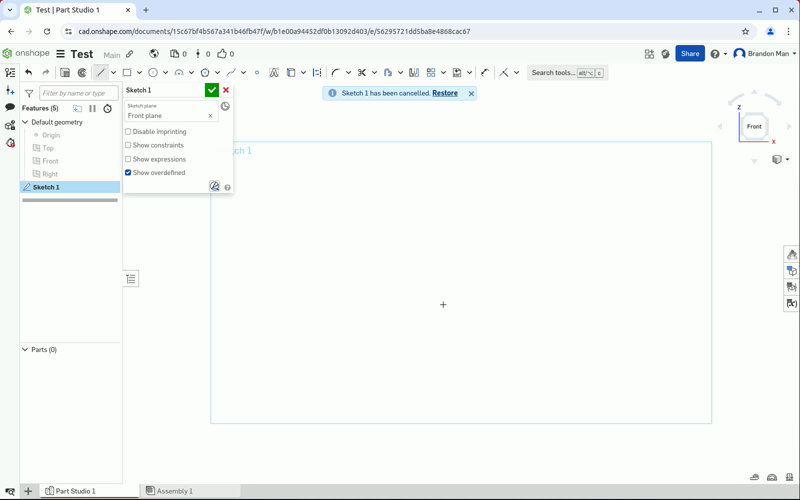
key_up(shift)
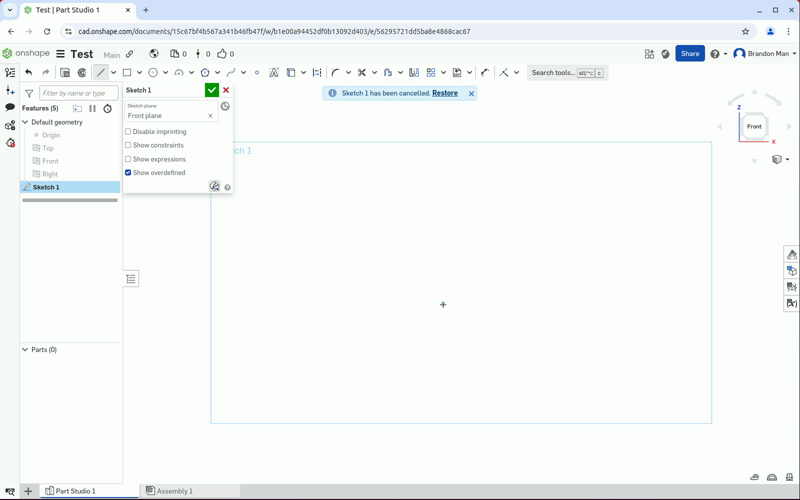
key_down(shift)
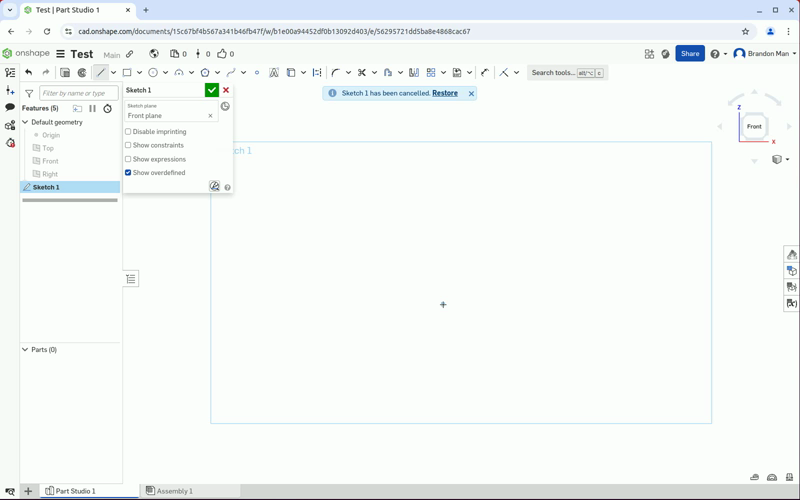
mouse_move(473, 304)
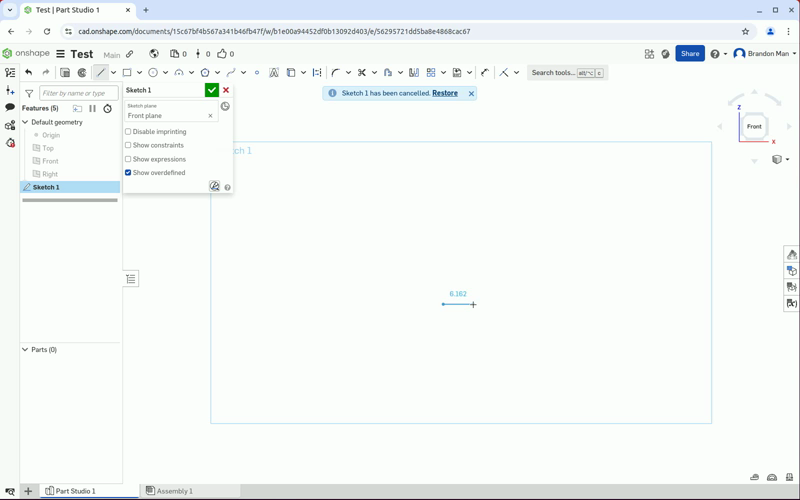
mouse_move(450, 304)
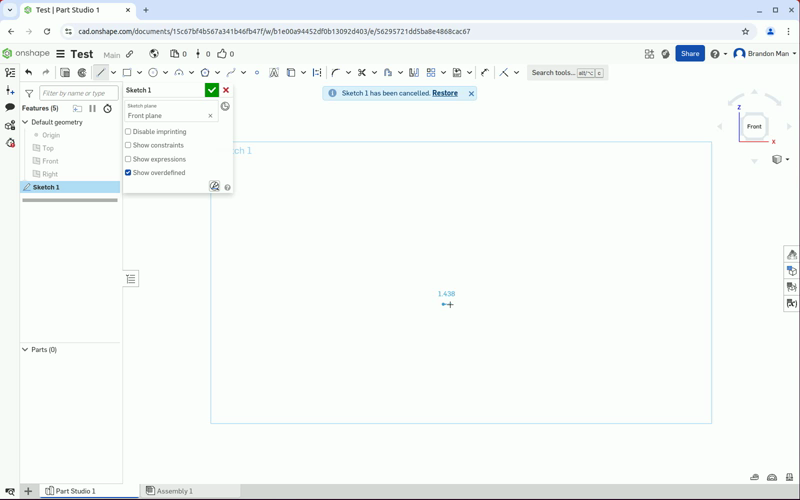
scroll(6)
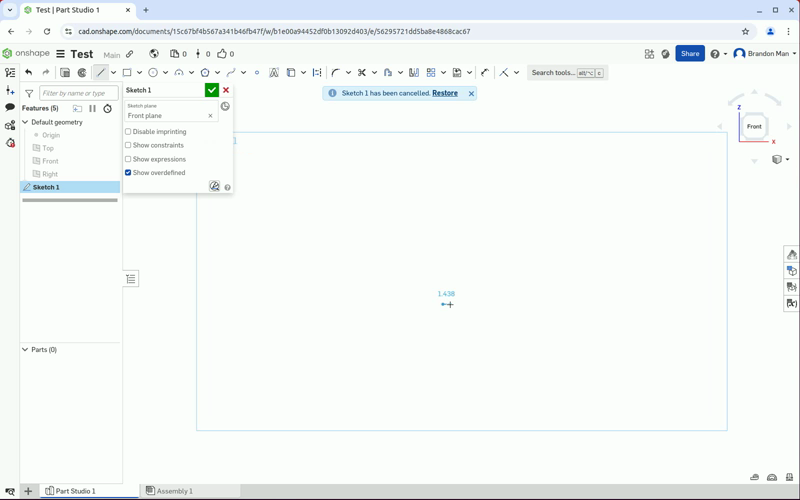
scroll(6)
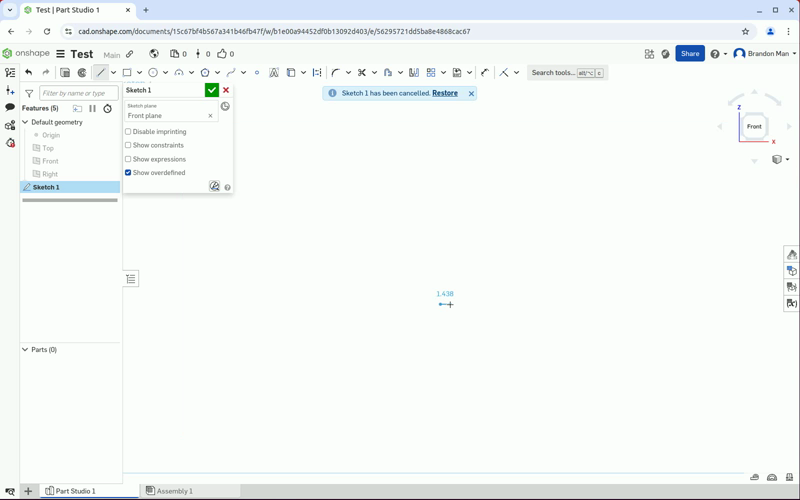
scroll(6)
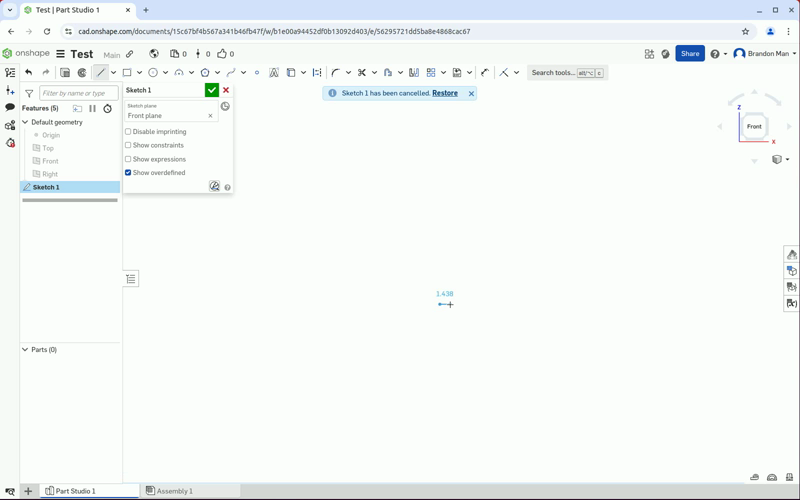
scroll(6)
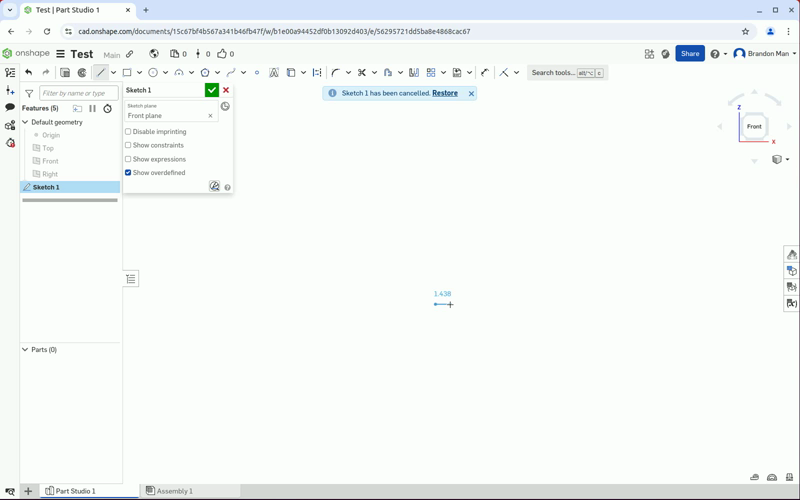
scroll(6)
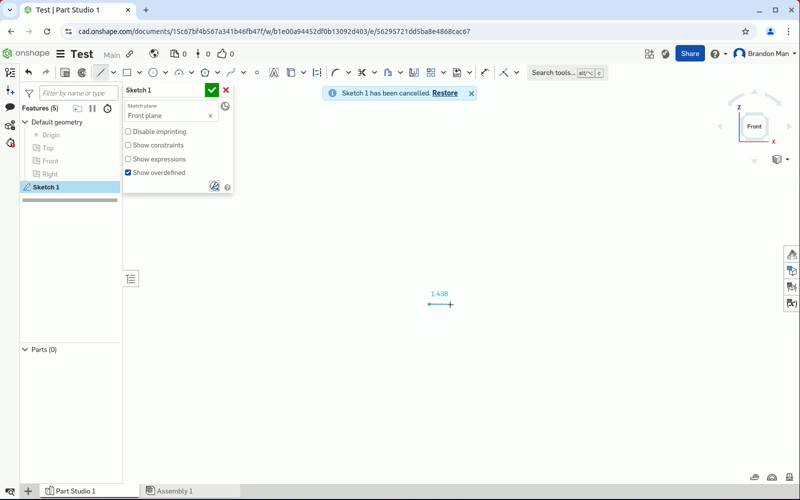
scroll(6)
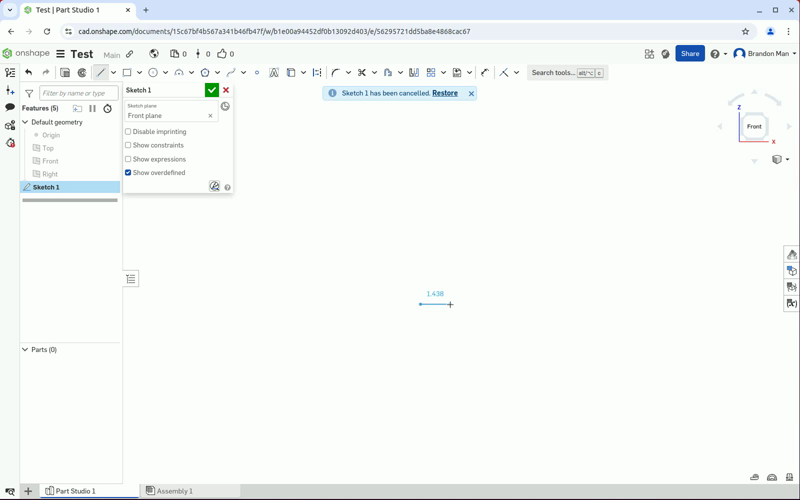
scroll(6)
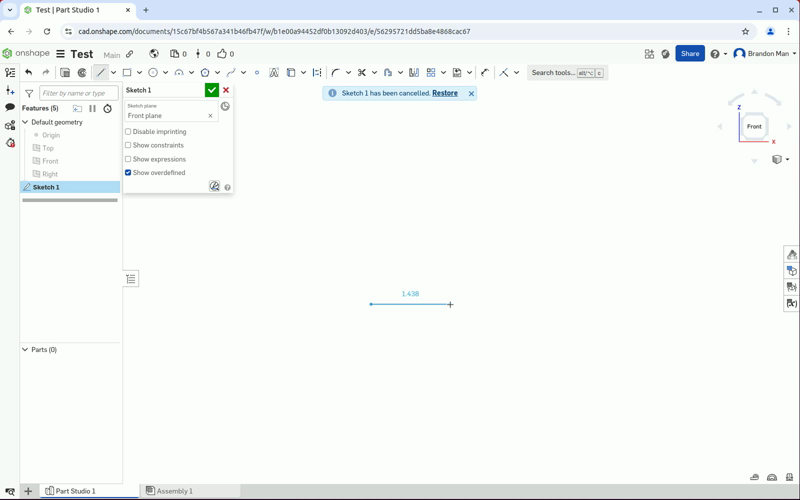
click(450, 304)
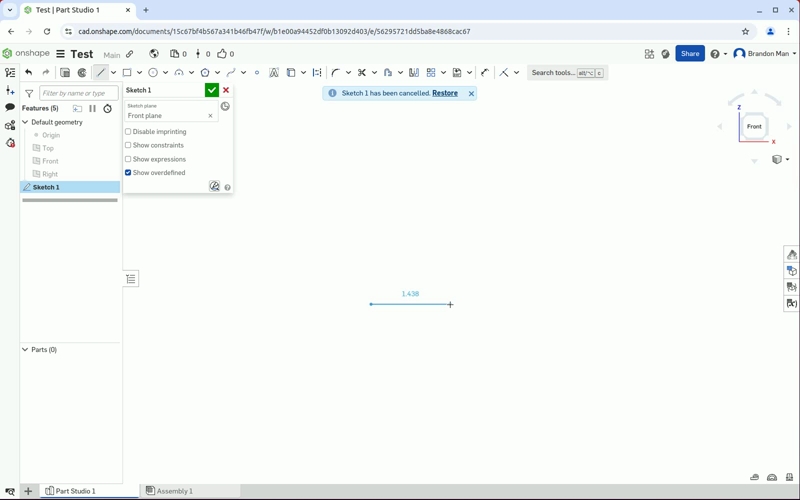
scroll(-6)
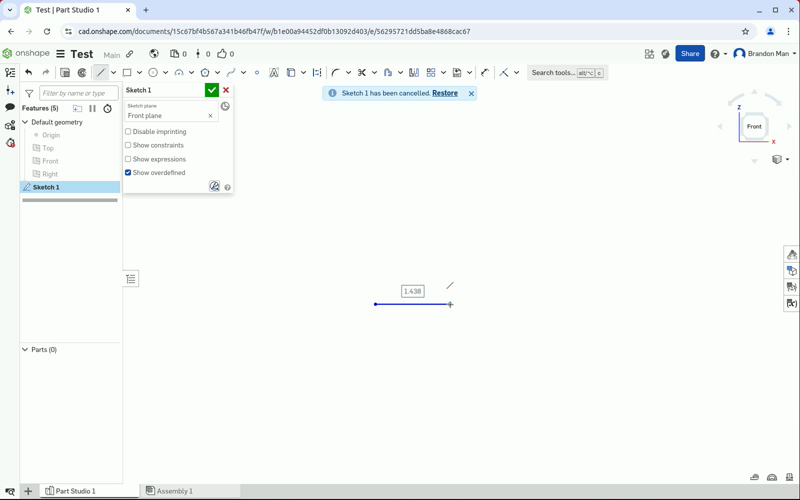
scroll(-6)
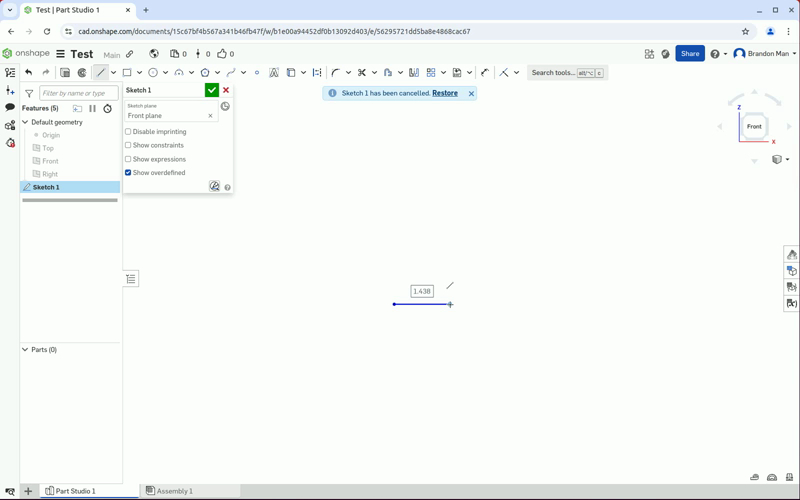
scroll(-6)
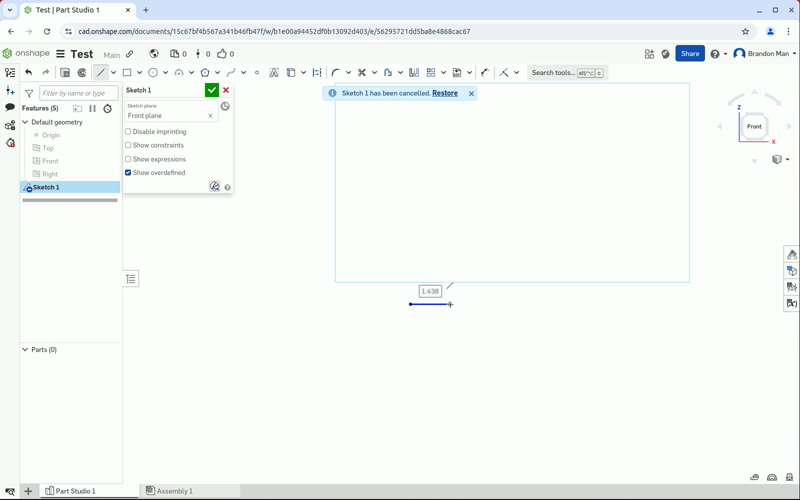
scroll(-6)
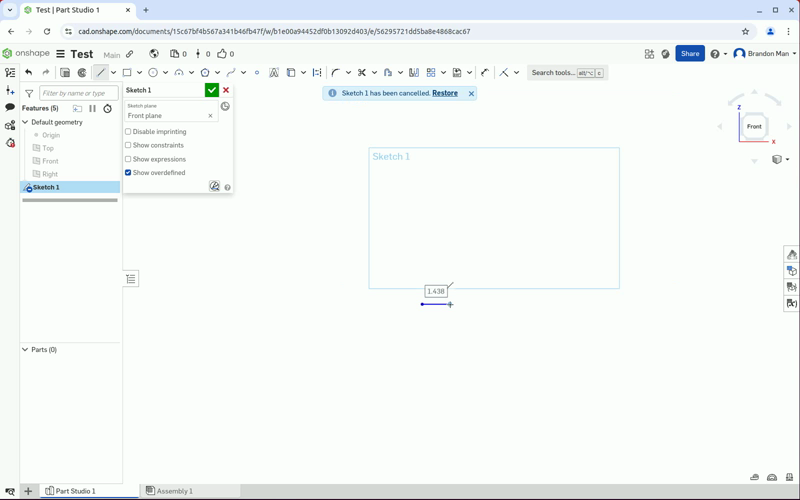
scroll(-6)
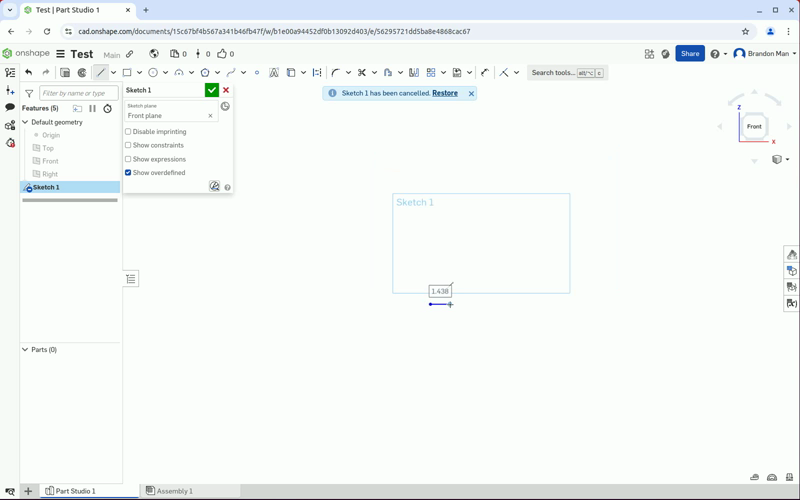
scroll(-6)
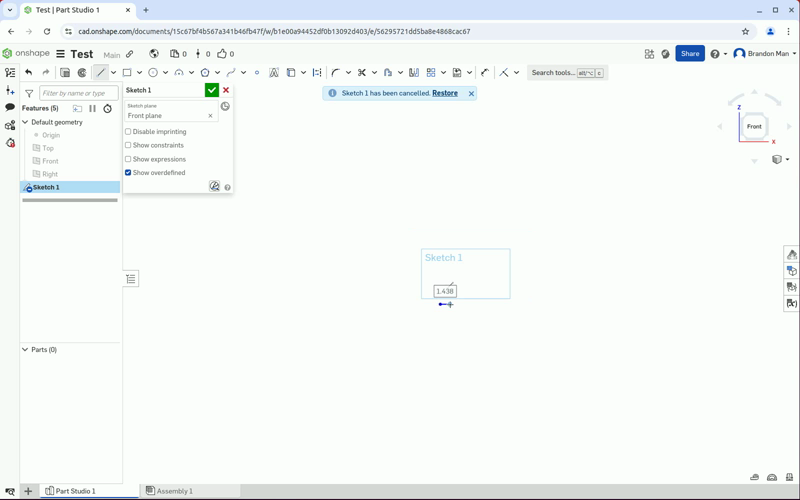
scroll(-6)
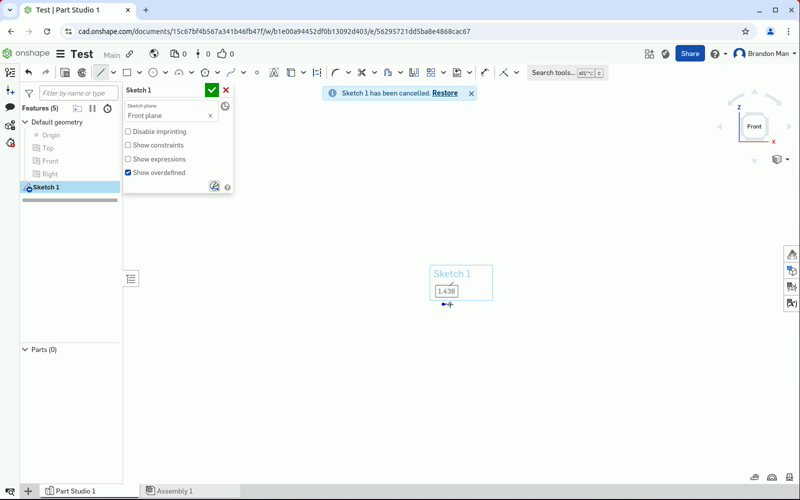
key_up(shift)
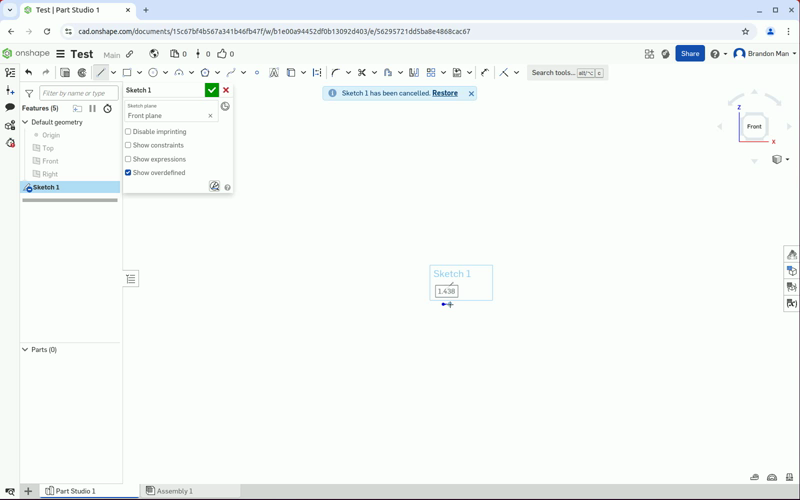
key_down(shift)
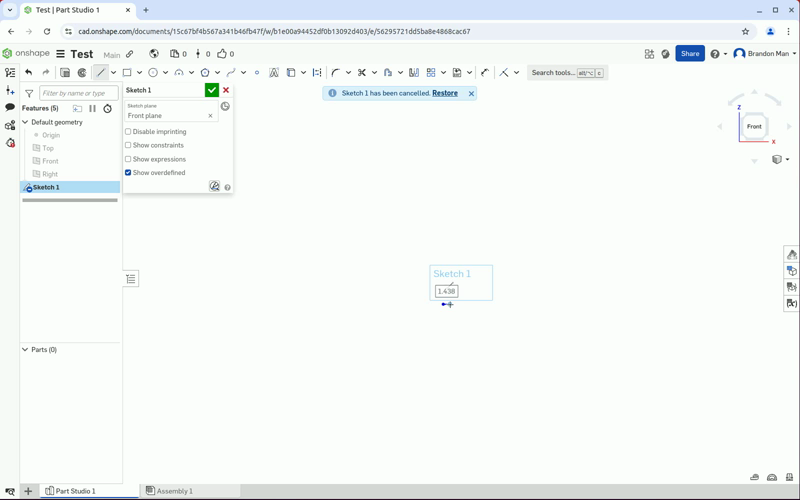
mouse_move(450, 213)
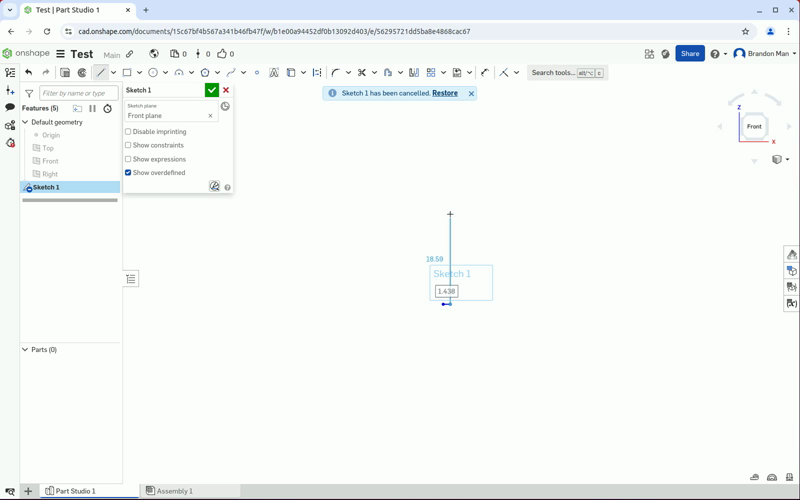
click(450, 213)
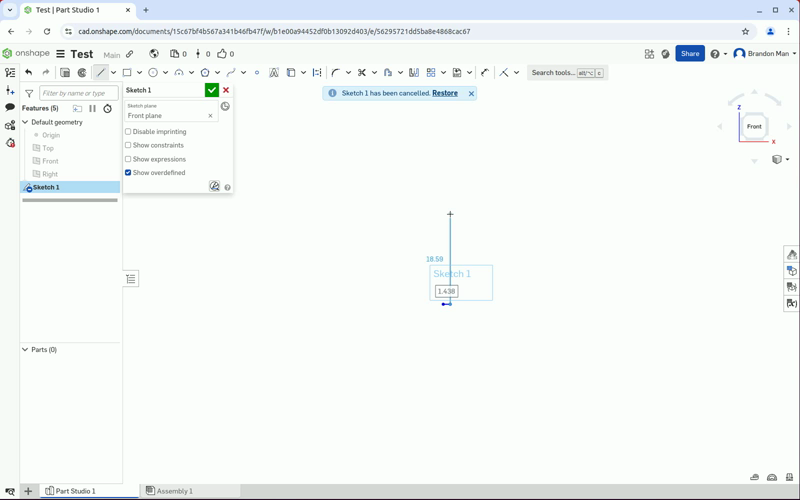
key_up(shift)
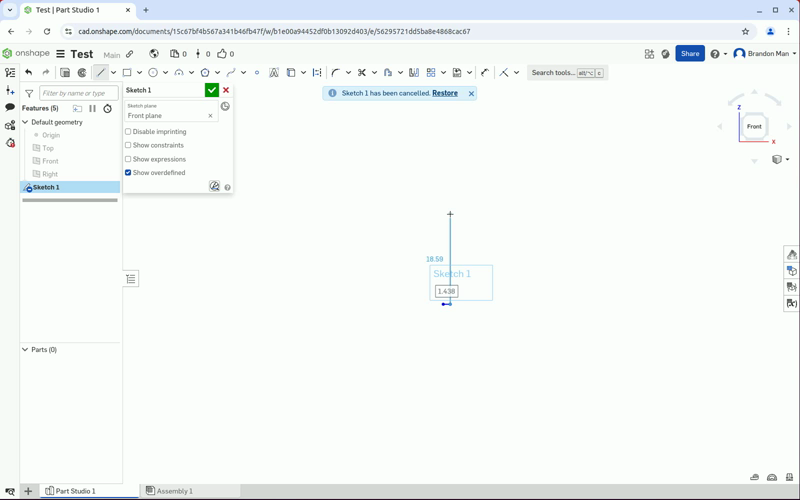
key_down(shift)
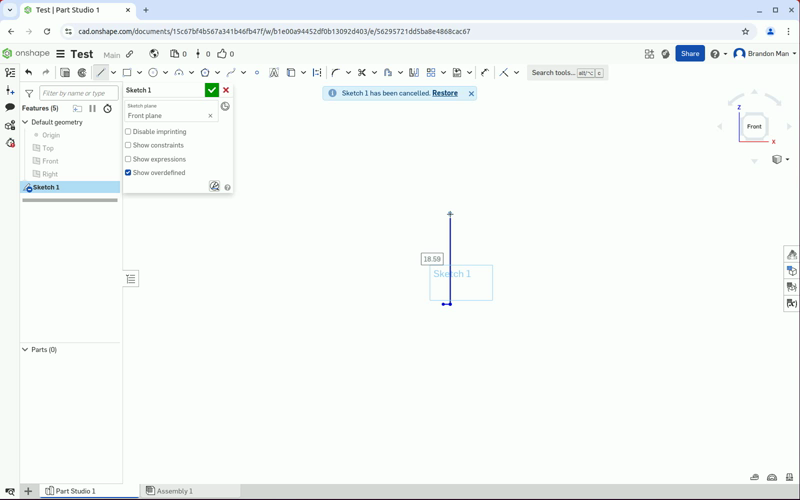
mouse_move(480, 213)
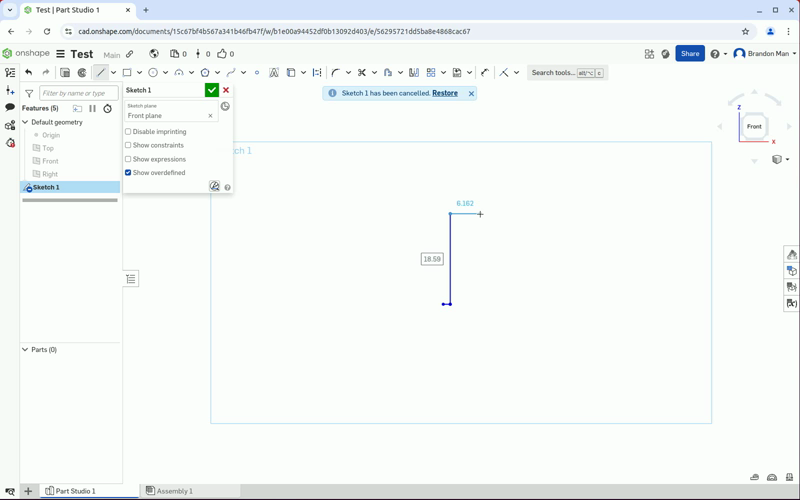
mouse_move(443, 213)
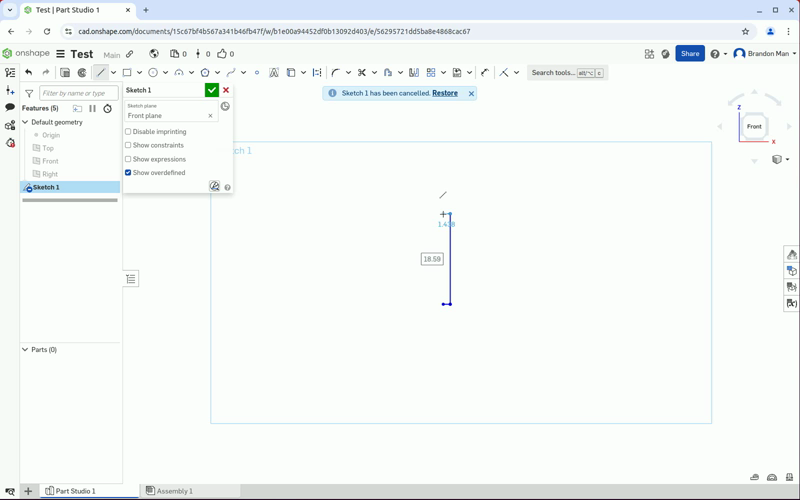
scroll(6)
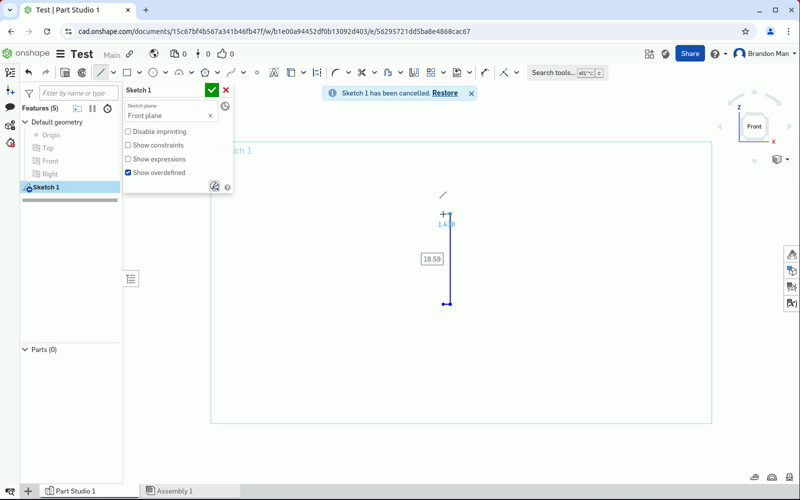
scroll(6)
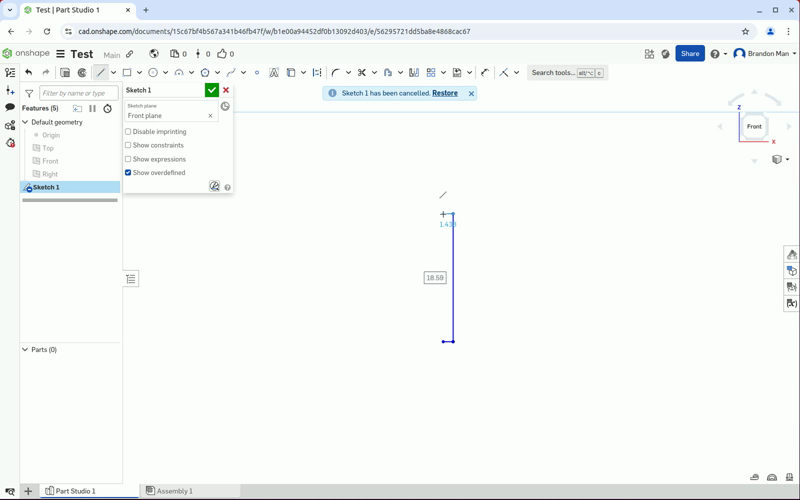
scroll(6)
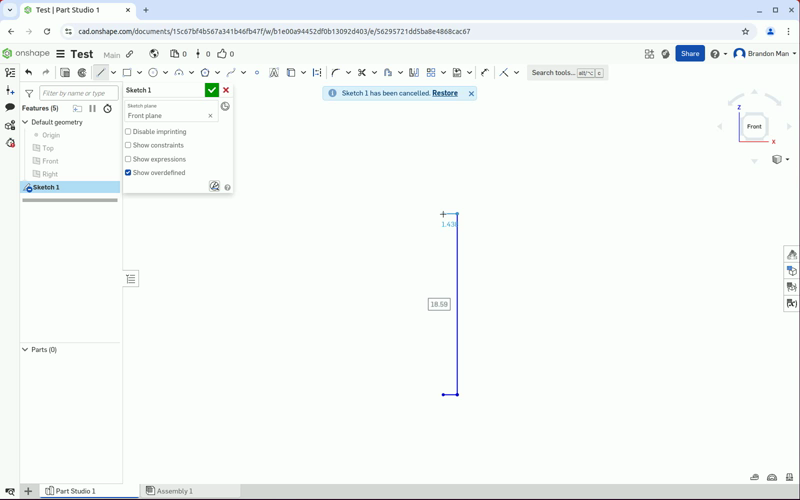
scroll(6)
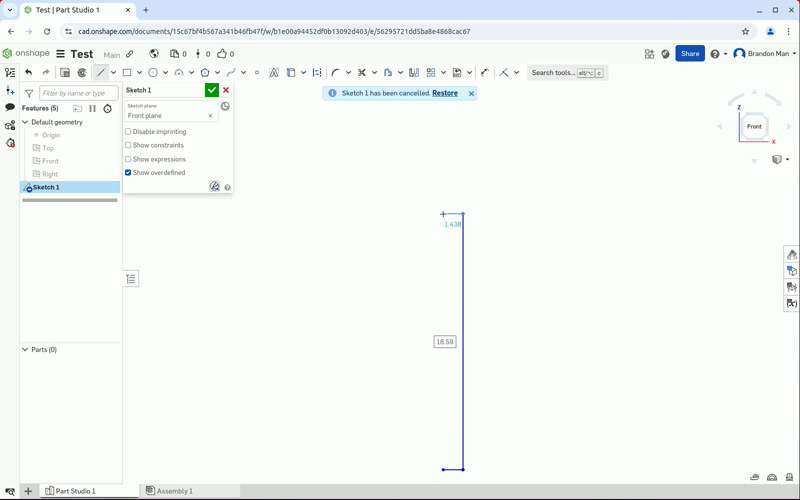
scroll(6)
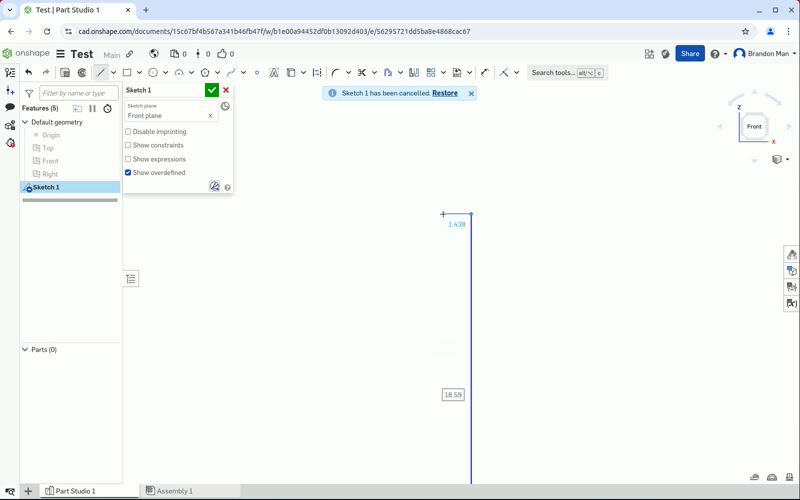
scroll(6)
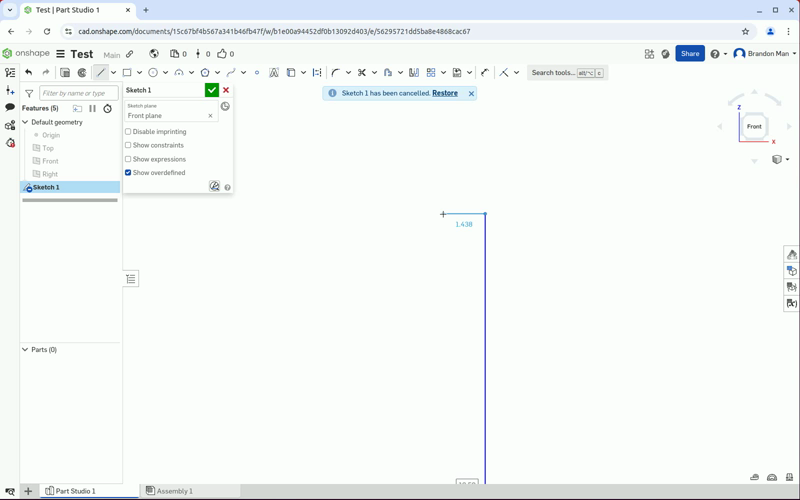
scroll(6)
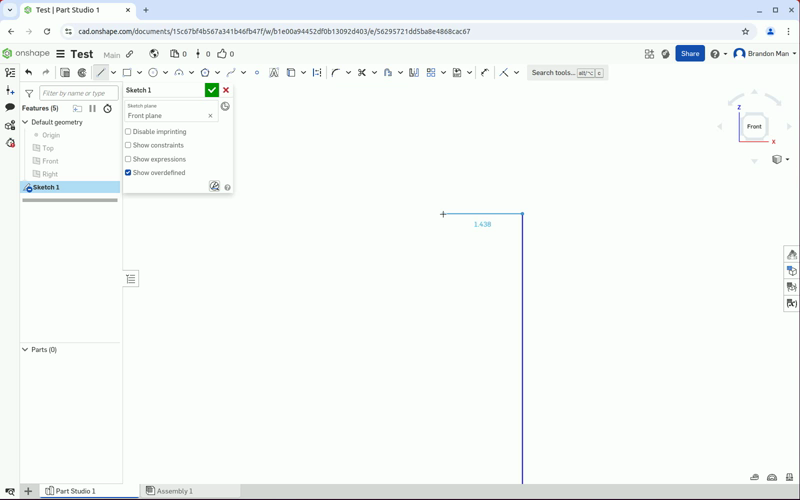
click(443, 213)
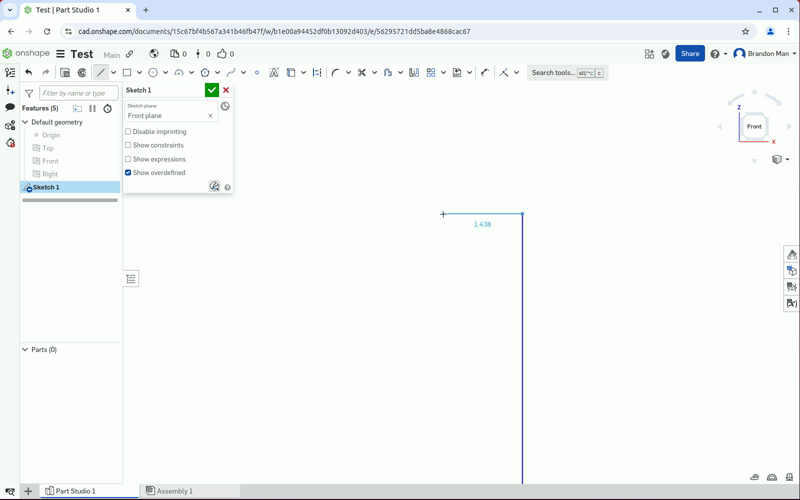
scroll(-6)
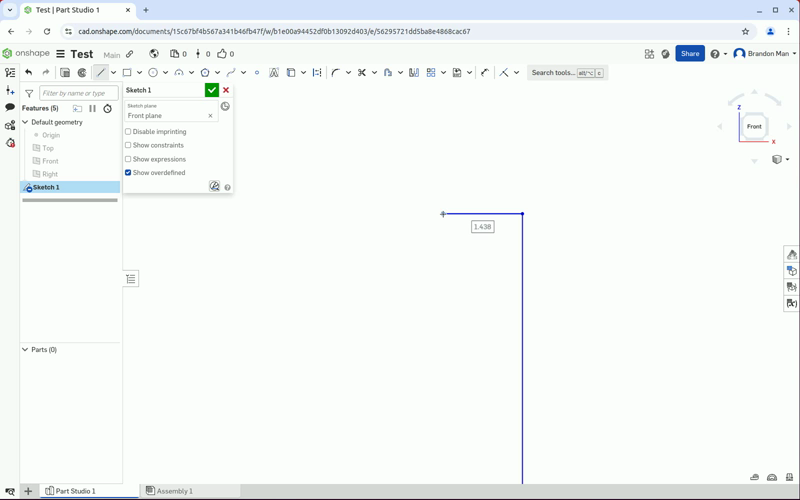
scroll(-6)
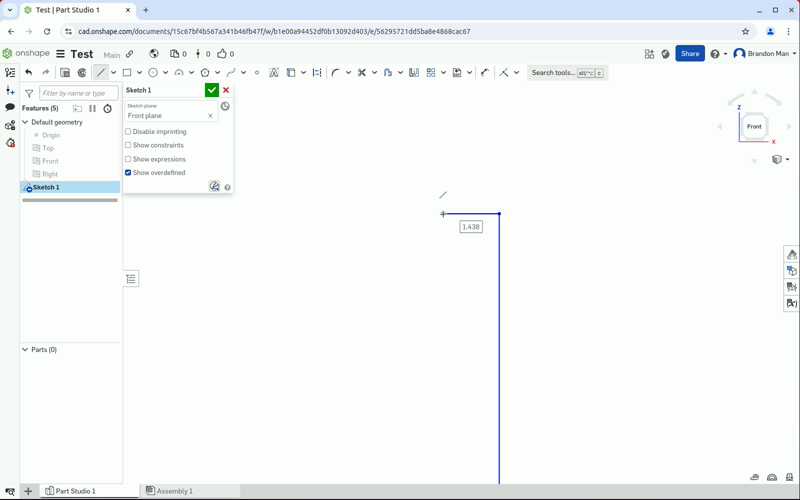
scroll(-6)
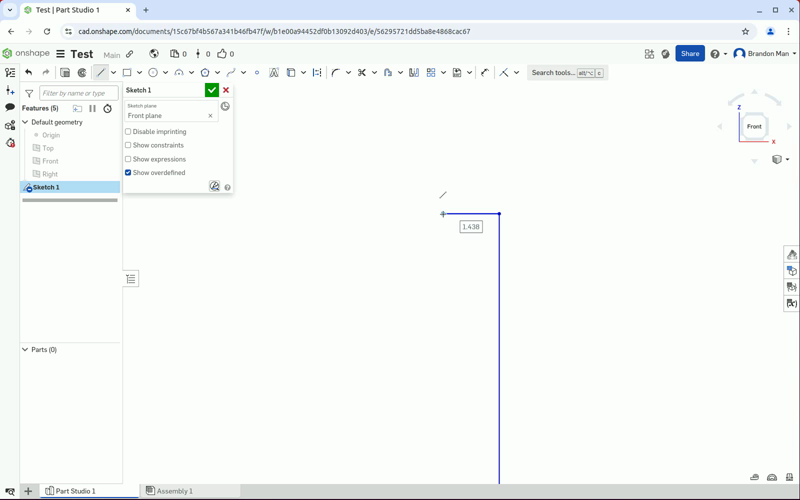
scroll(-6)
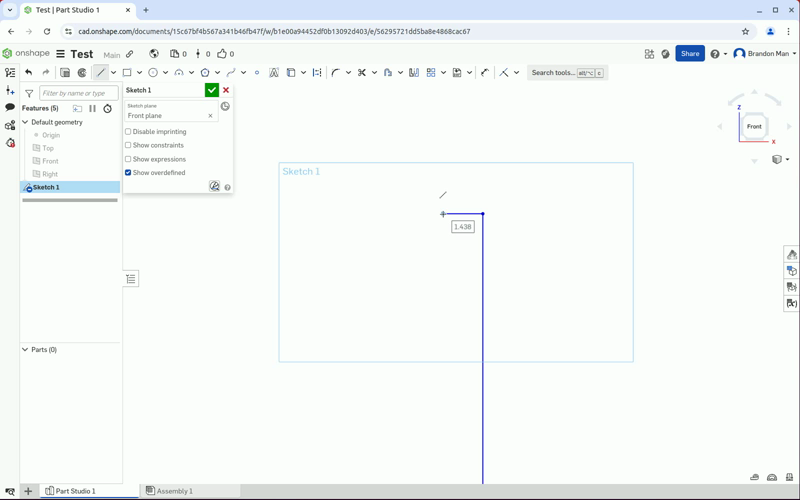
scroll(-6)
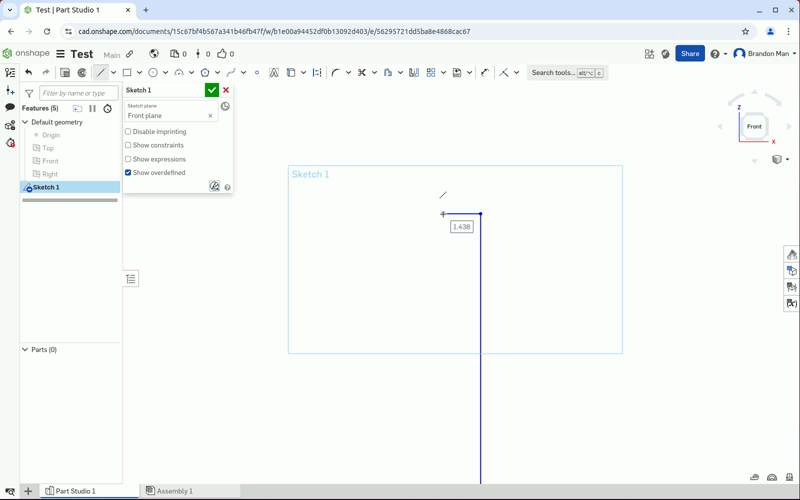
scroll(-6)
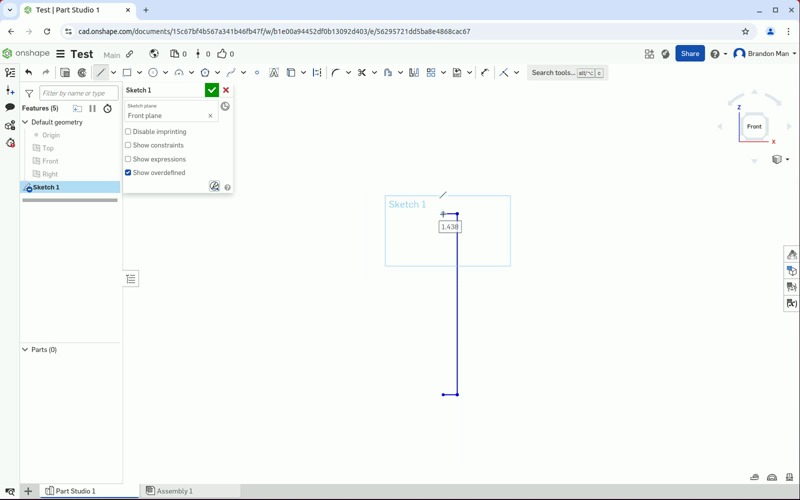
scroll(-6)
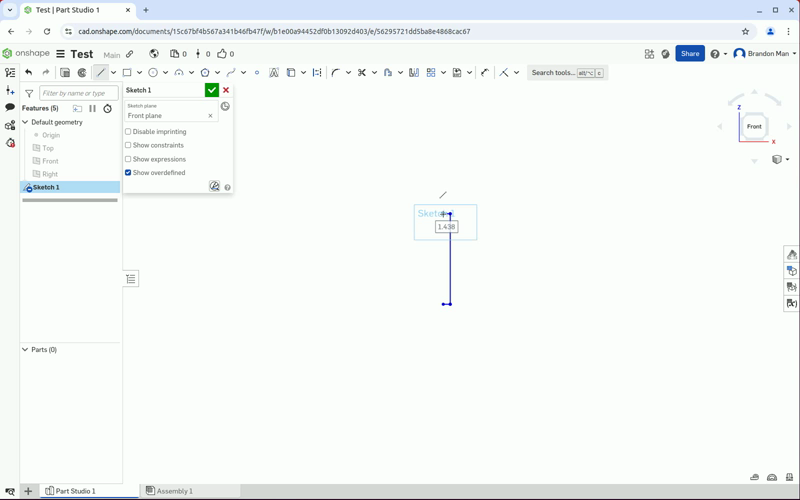
key_up(shift)
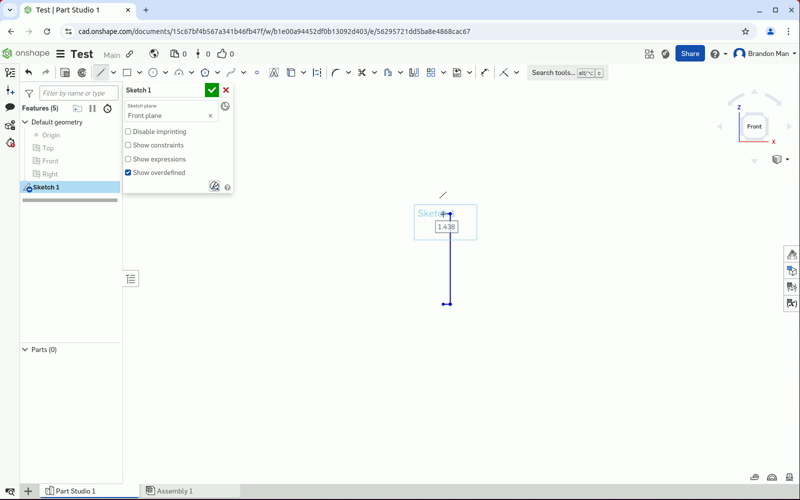
key_down(shift)
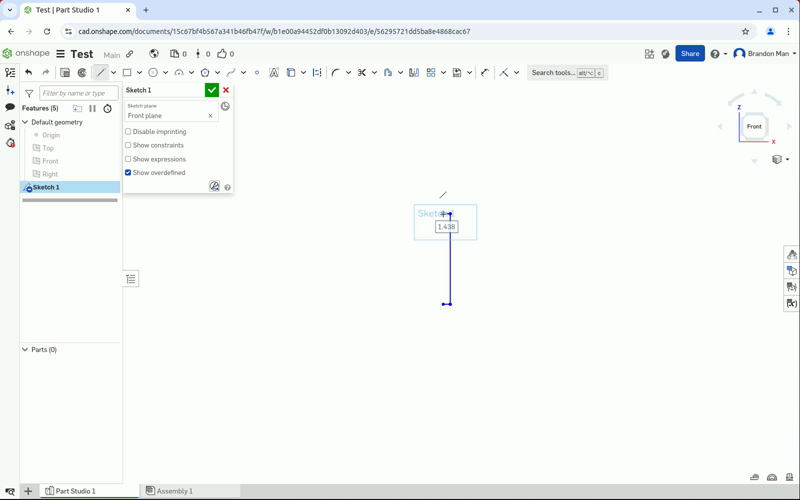
mouse_move(443, 304)
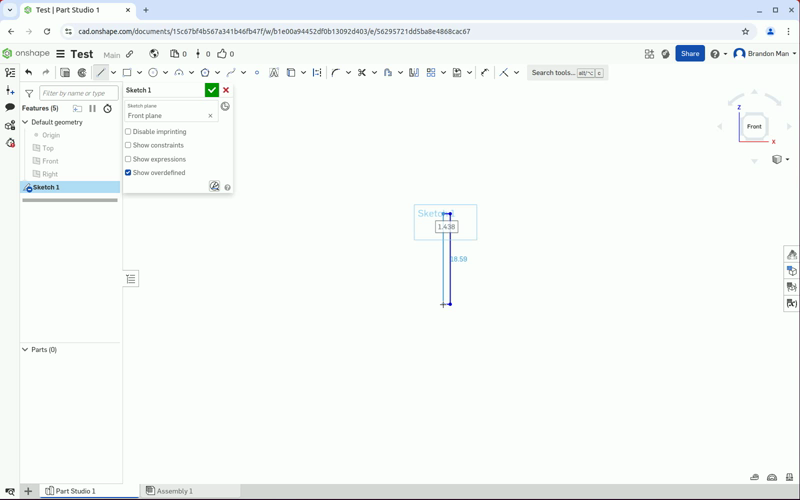
key_up(shift)
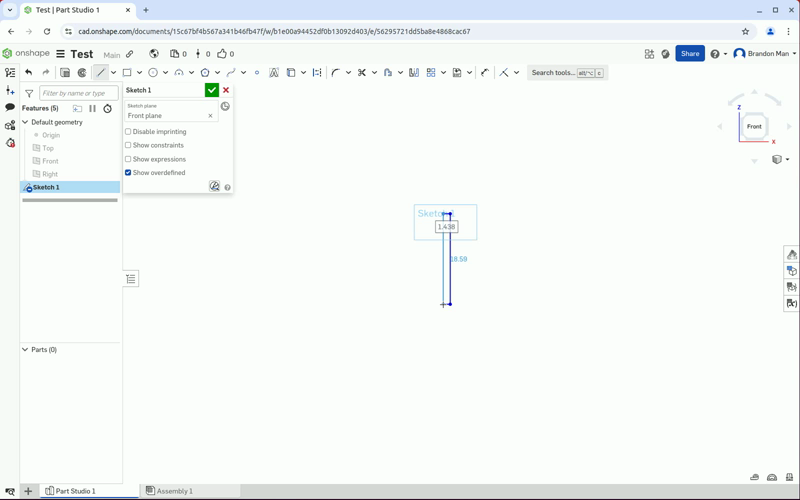
click(443, 304)
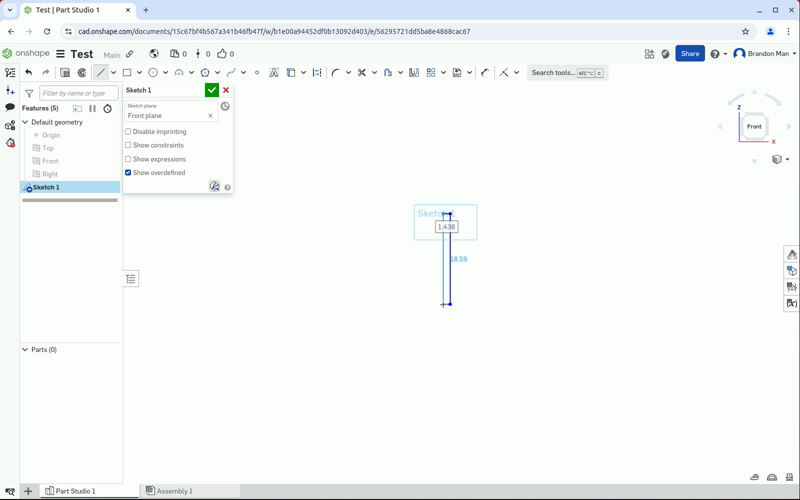
key(esc)
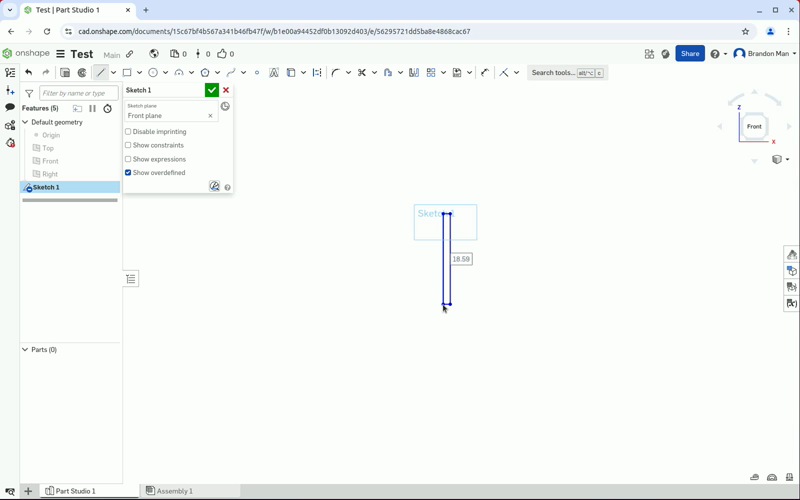
mouse_move(446, 214)
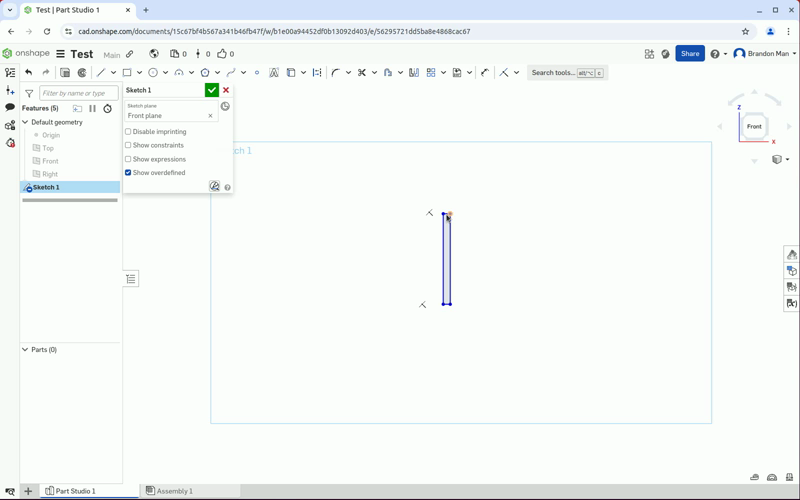
scroll(6)
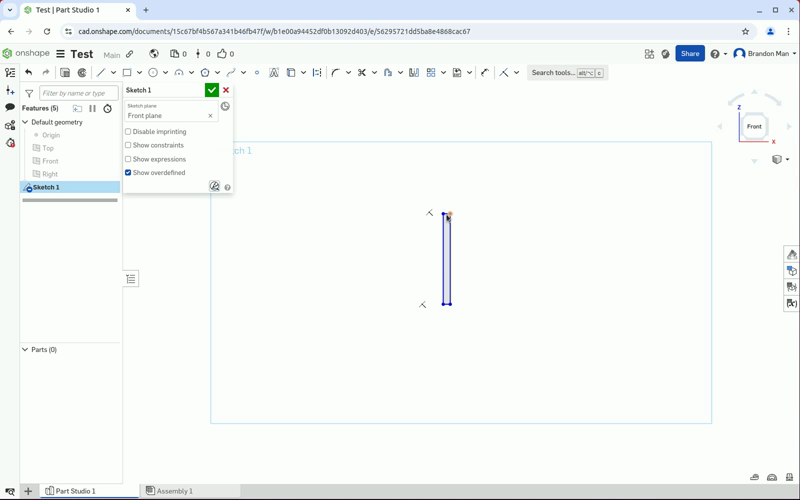
scroll(6)
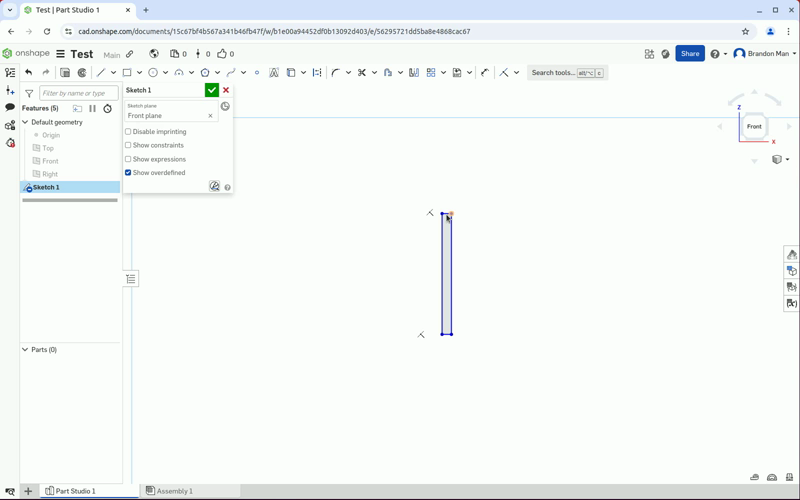
scroll(6)
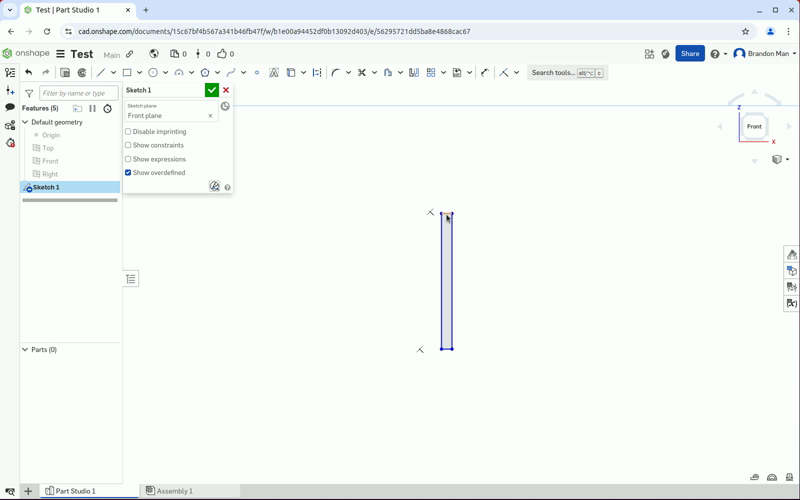
scroll(6)
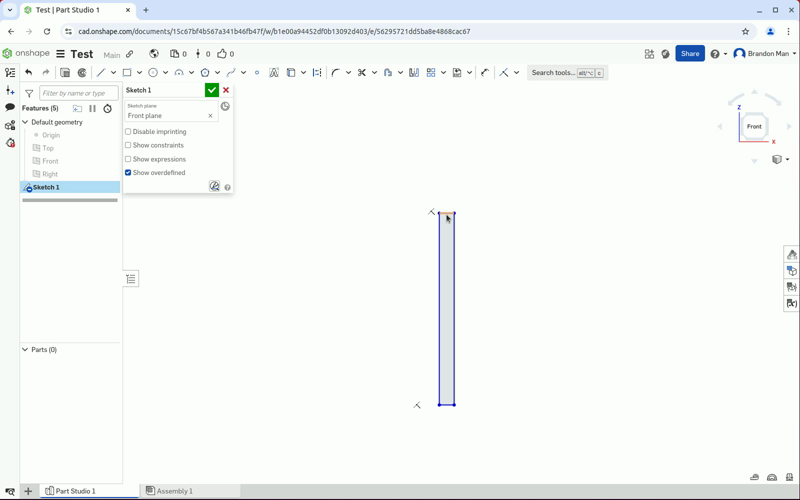
scroll(6)
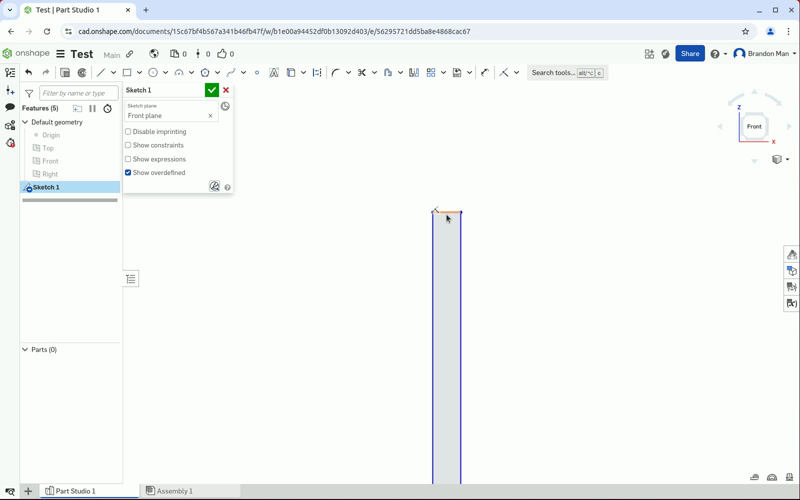
scroll(6)
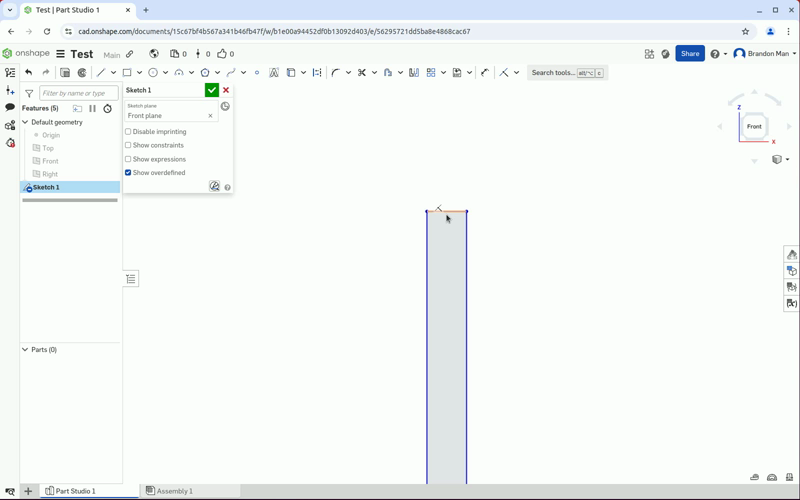
scroll(6)
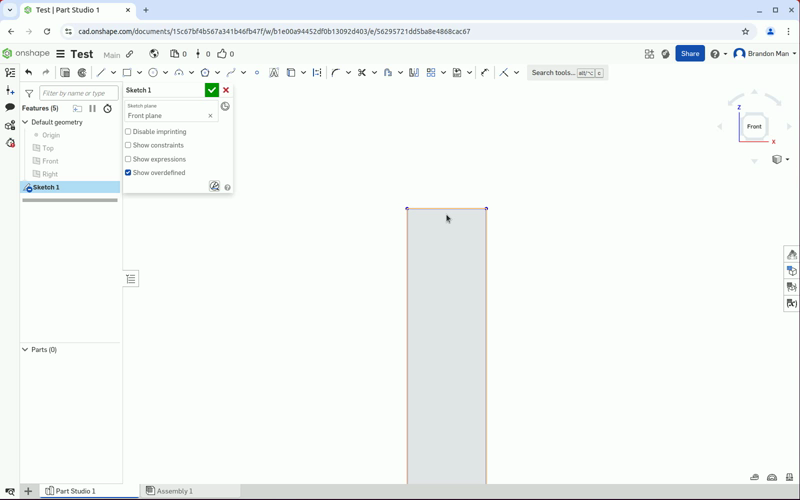
click(446, 214)
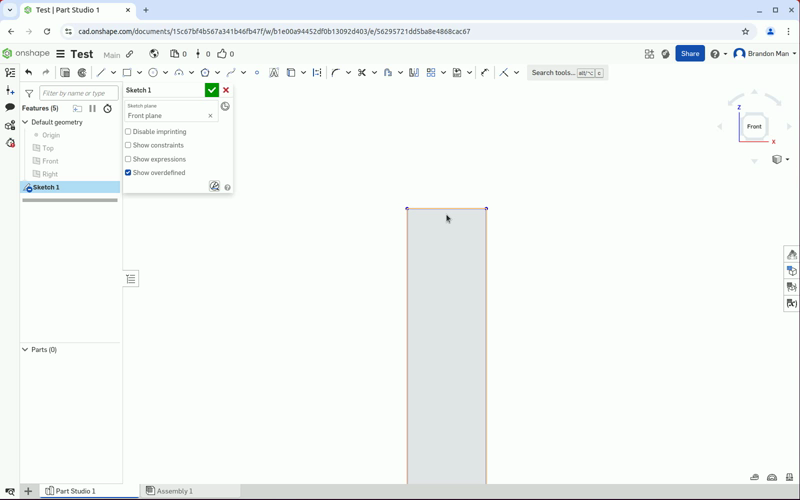
scroll(-6)
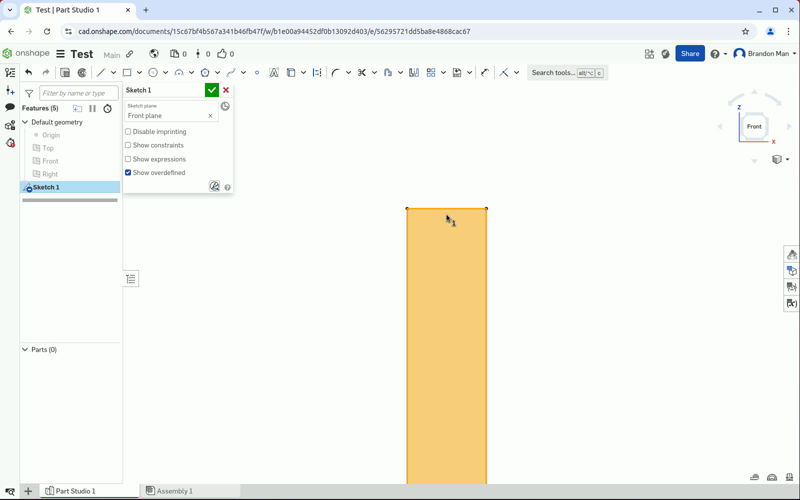
scroll(-6)
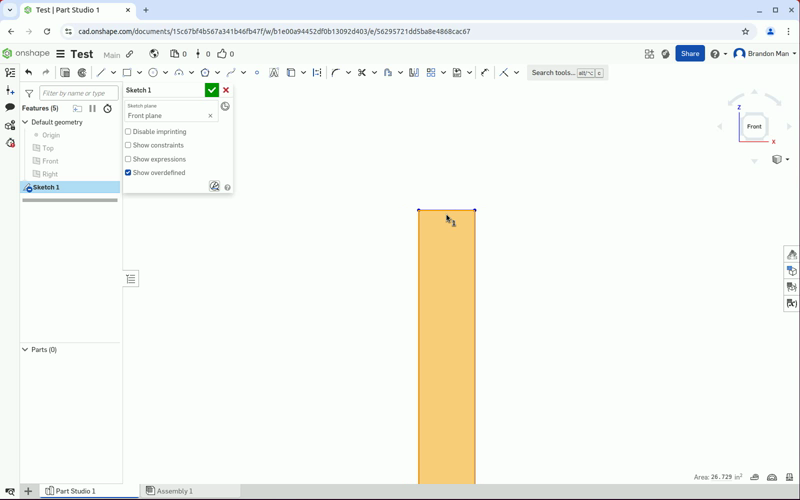
scroll(-6)
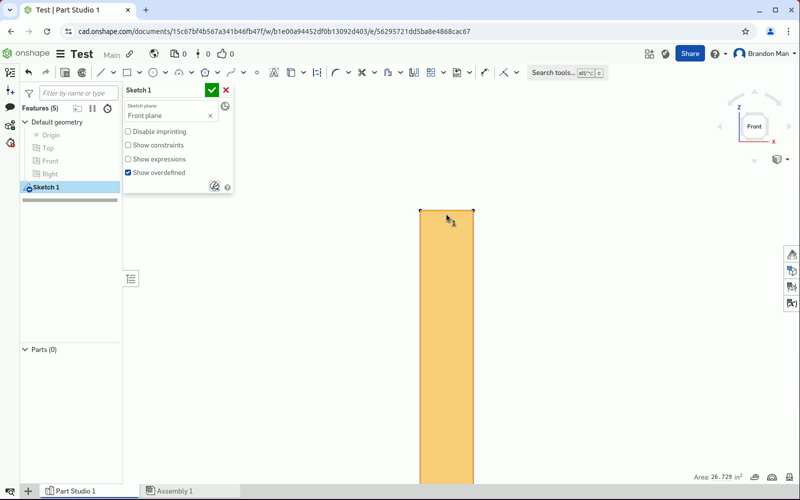
scroll(-6)
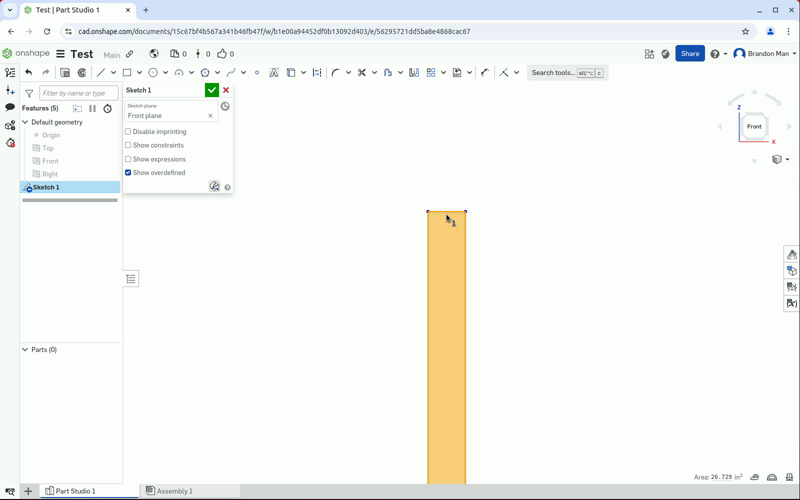
scroll(-6)
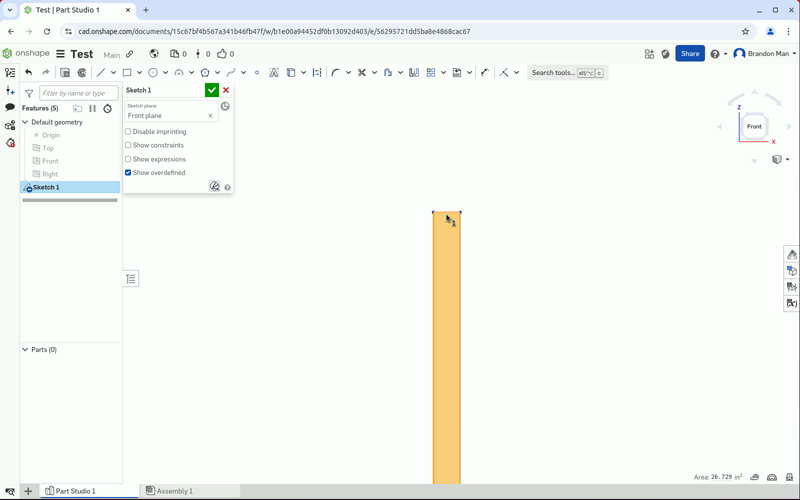
scroll(-6)
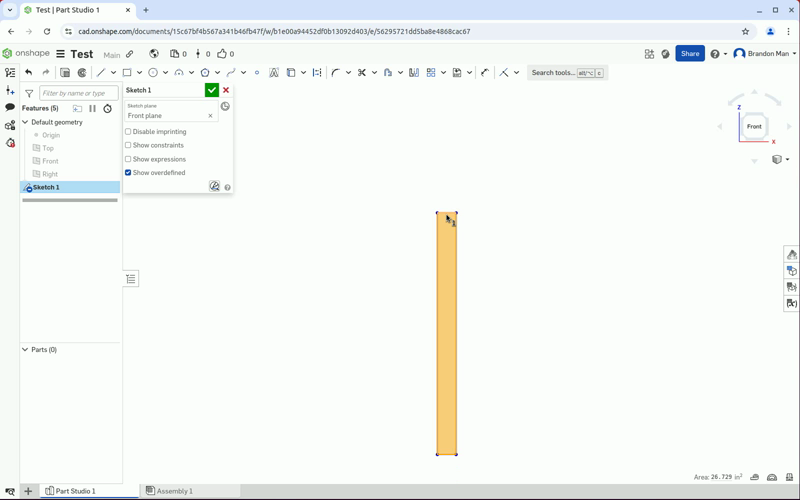
scroll(-6)
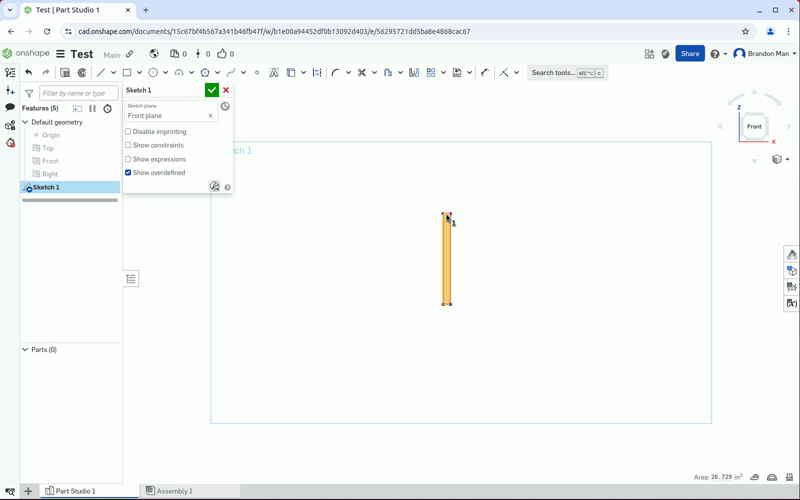
mouse_move(73, 352)
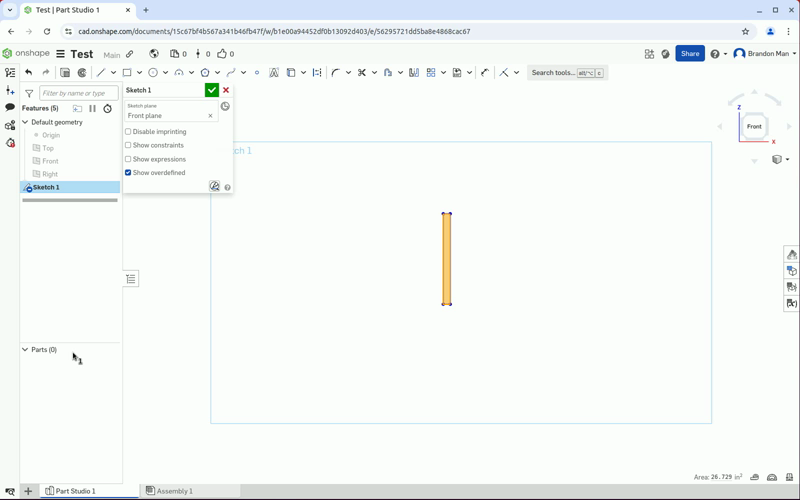
key(shift+y)
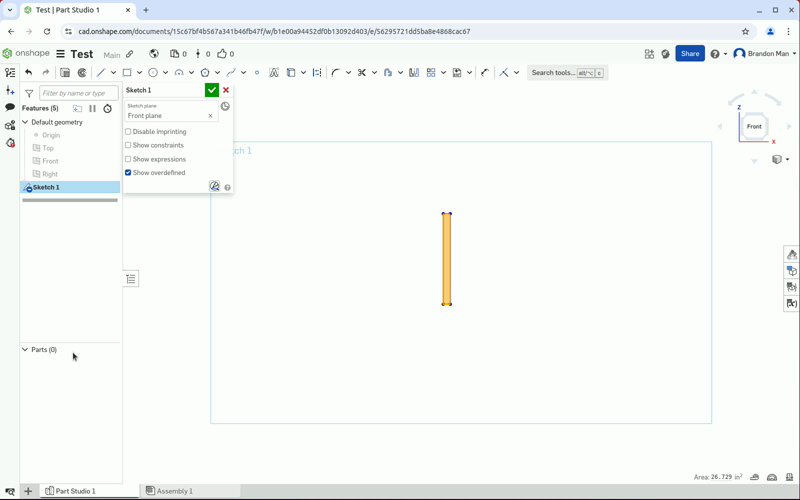
key(shift+e)
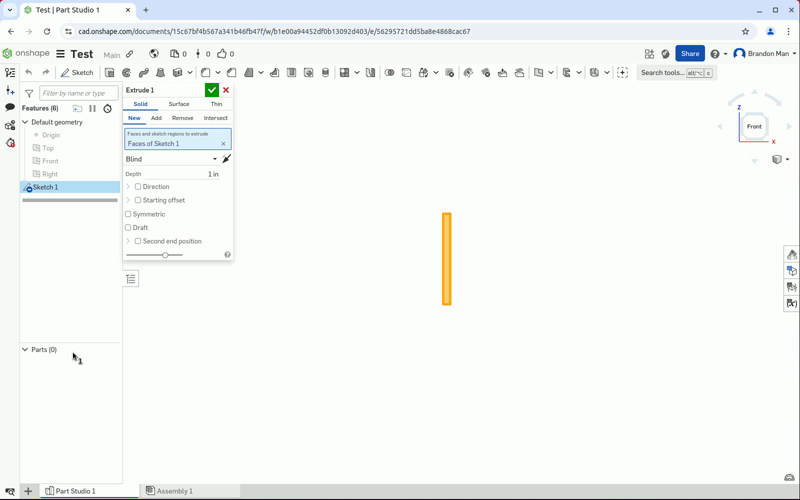
mouse_move(143, 106)
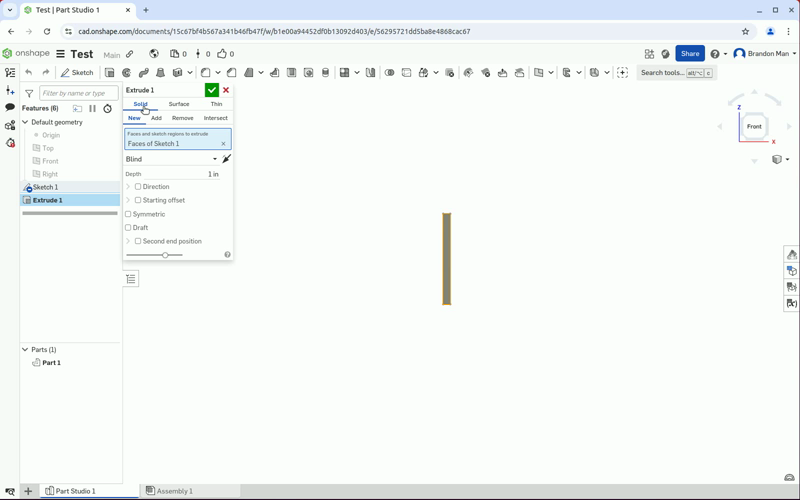
click(143, 106)
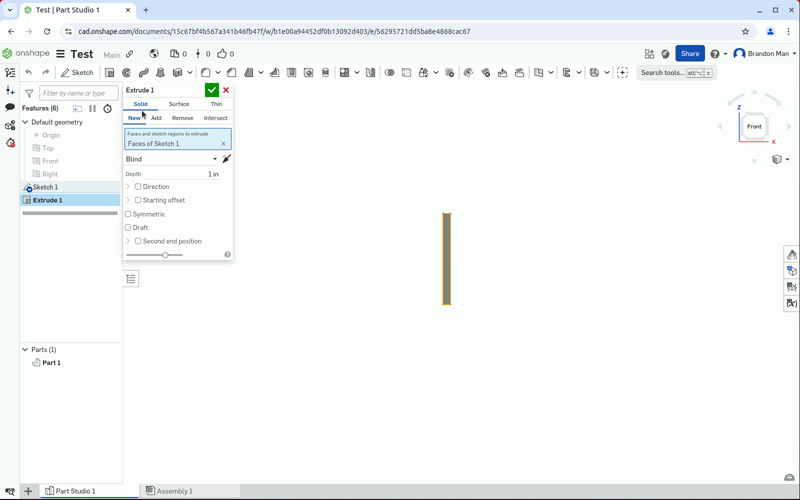
mouse_move(137, 120)
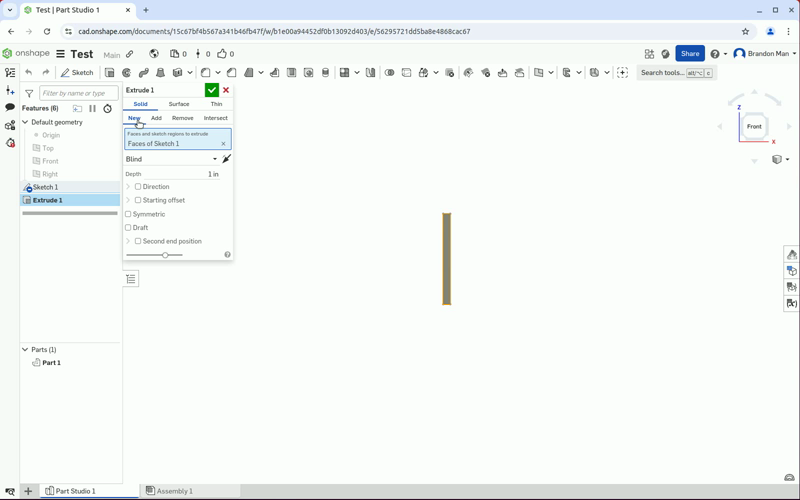
click(137, 120)
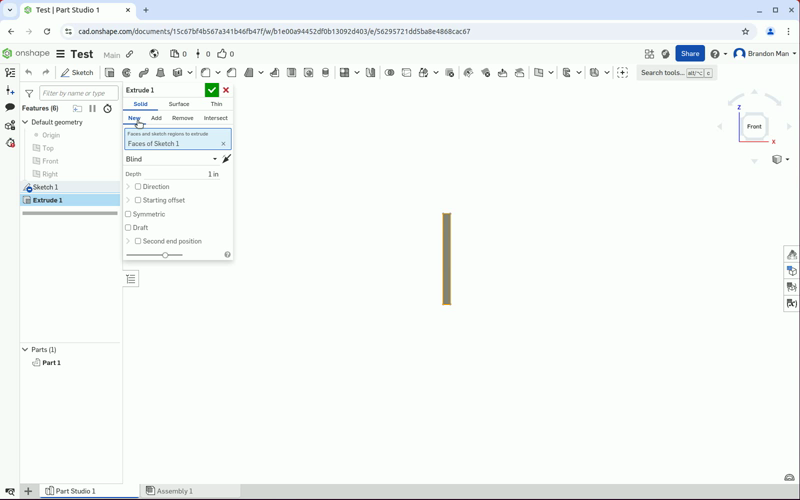
key(tab, 4)
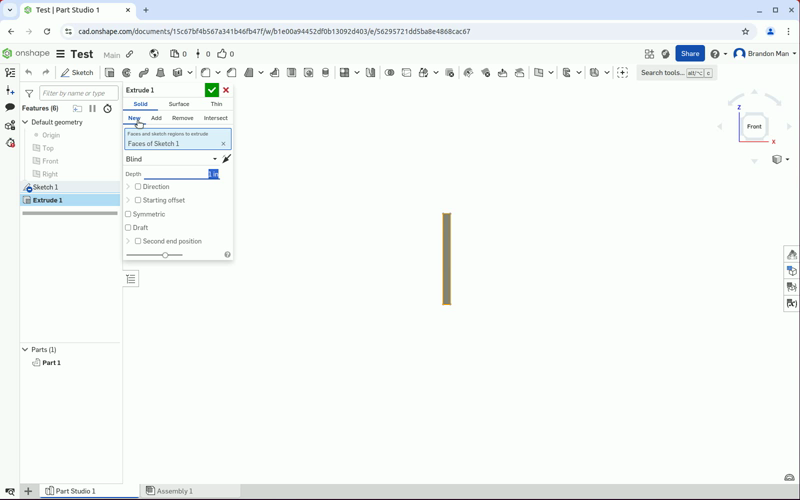
text(0.241)
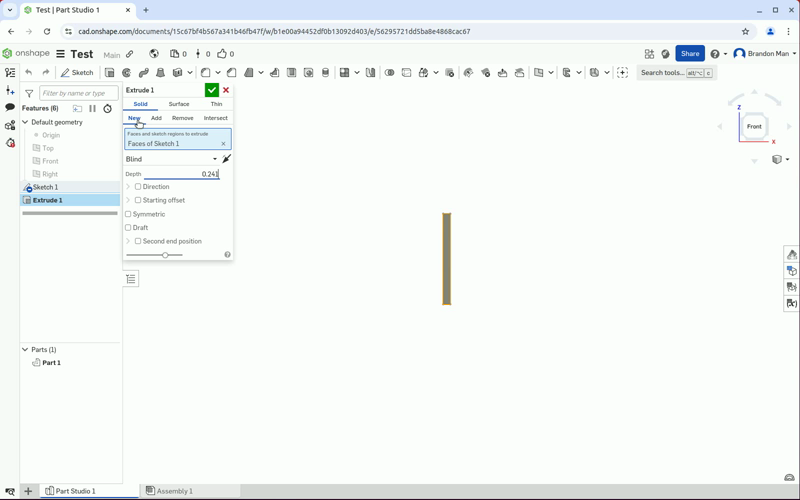
key(enter)
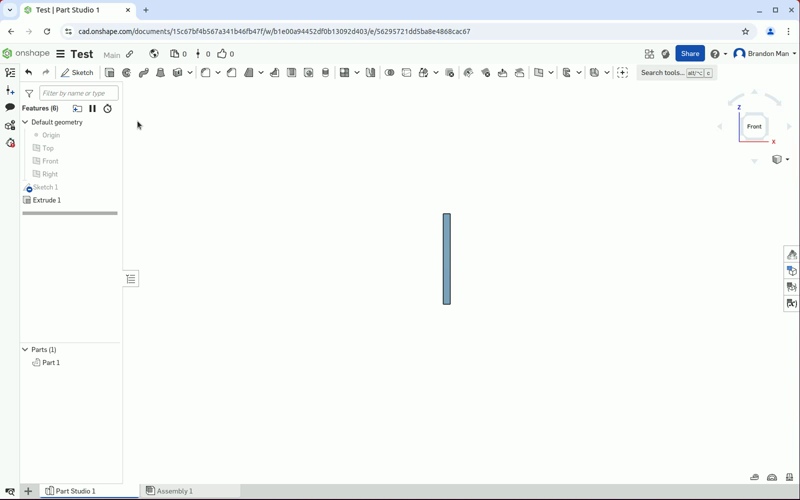
key(shift+h)
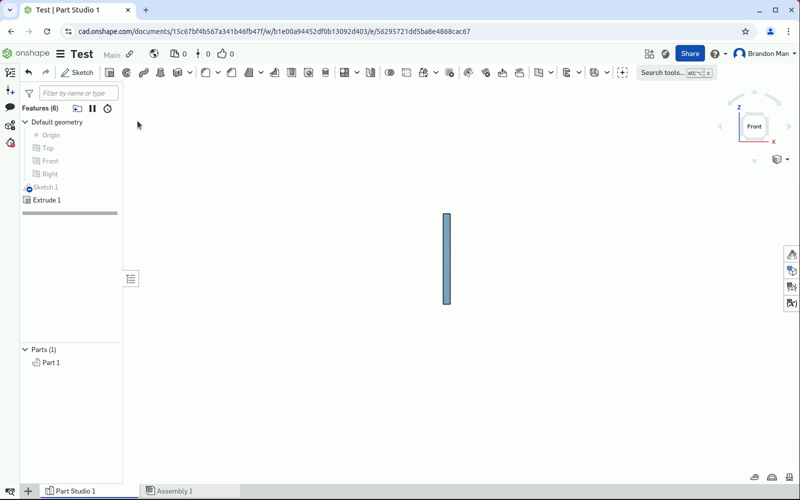
key(shift+h)
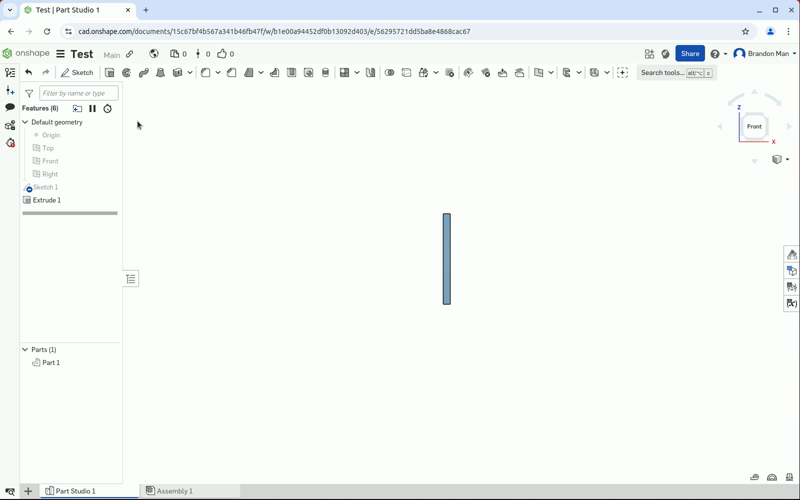
mouse_move(73, 189)
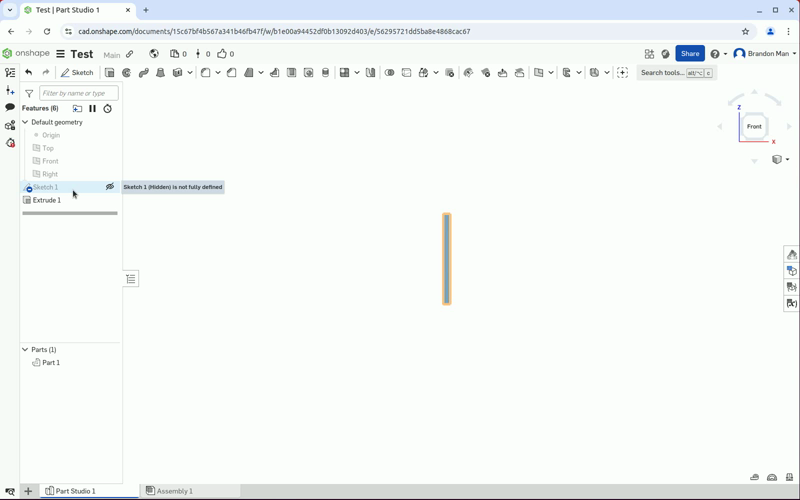
click(73, 189)
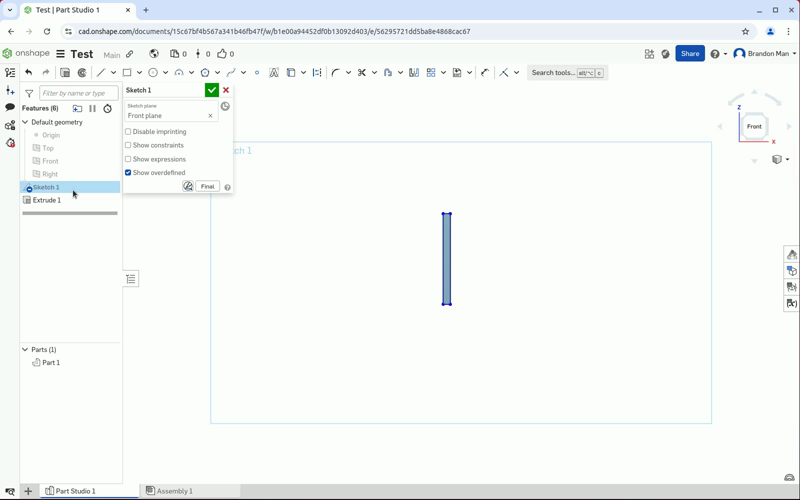
mouse_move(229, 92)
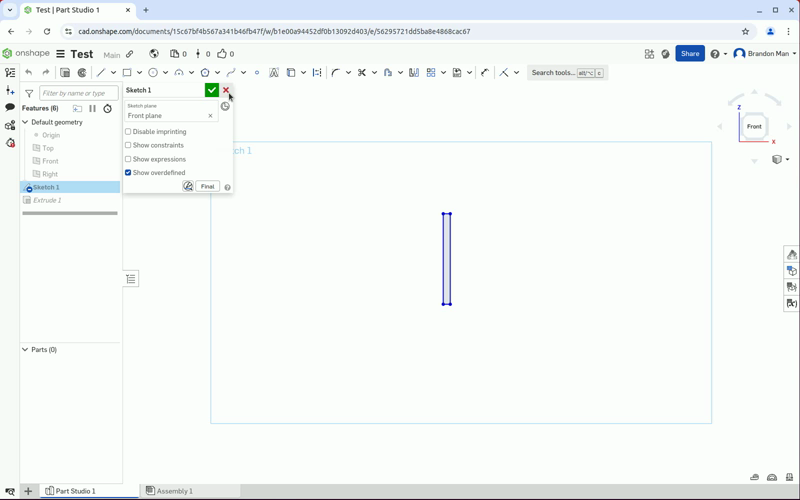
click(229, 92)
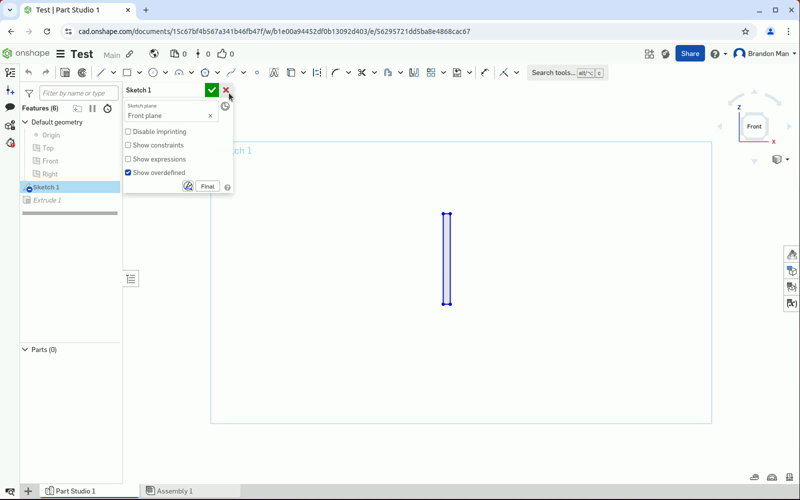
key(shift+s)
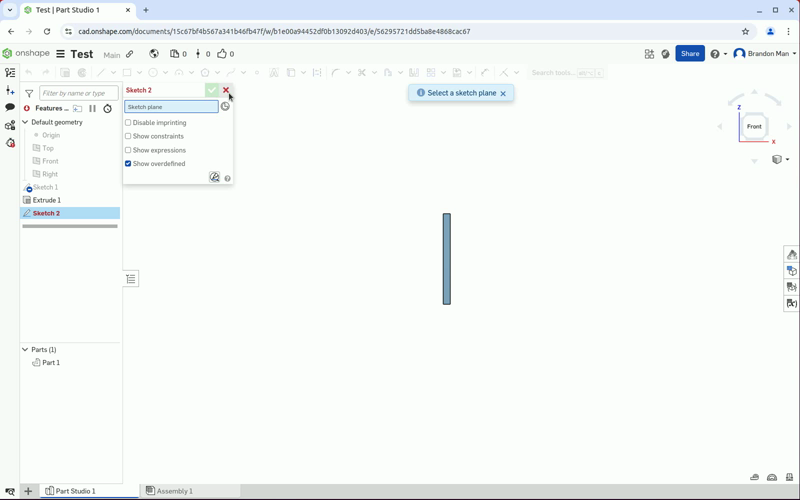
mouse_move(73, 163)
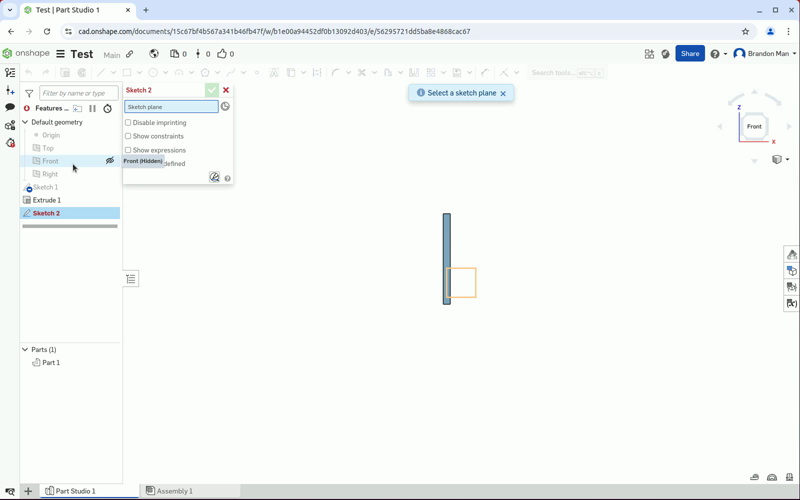
click(73, 163)
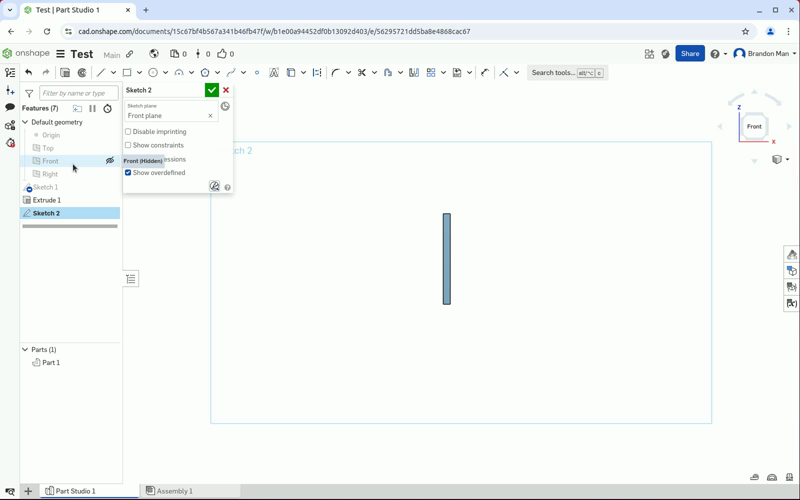
mouse_move(73, 352)
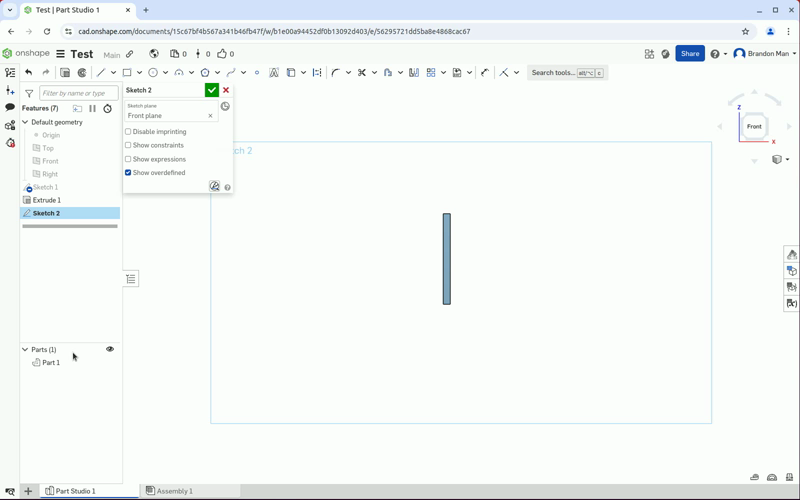
key(y)
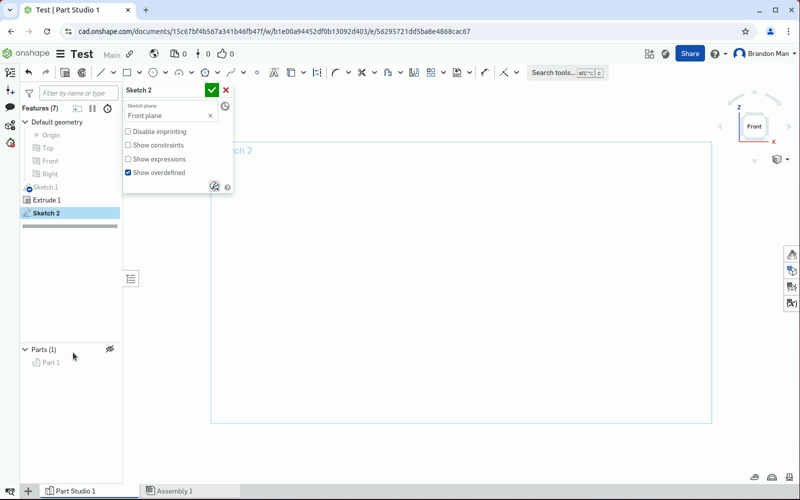
key(l)
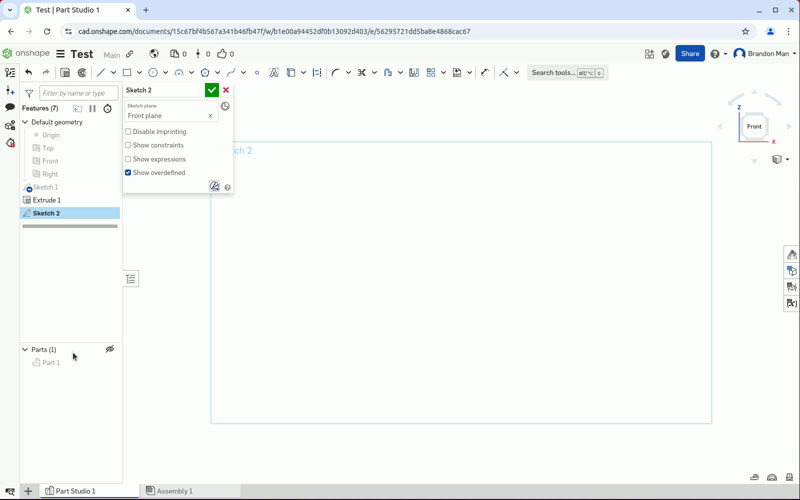
key_down(shift)
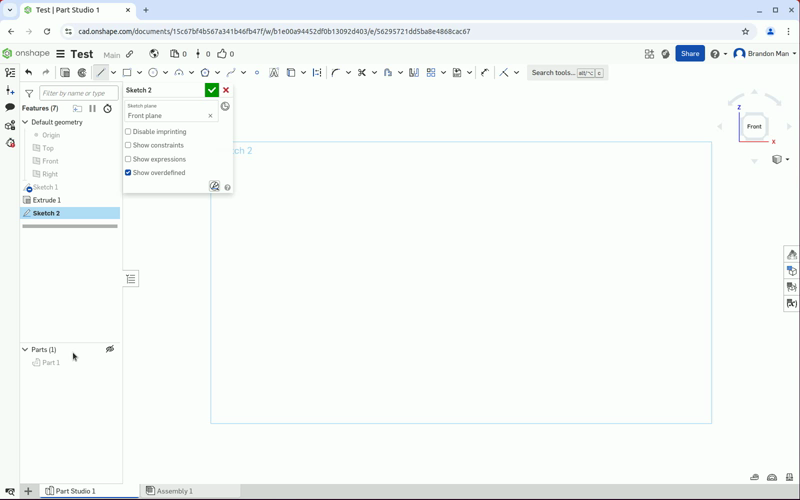
mouse_move(474, 309)
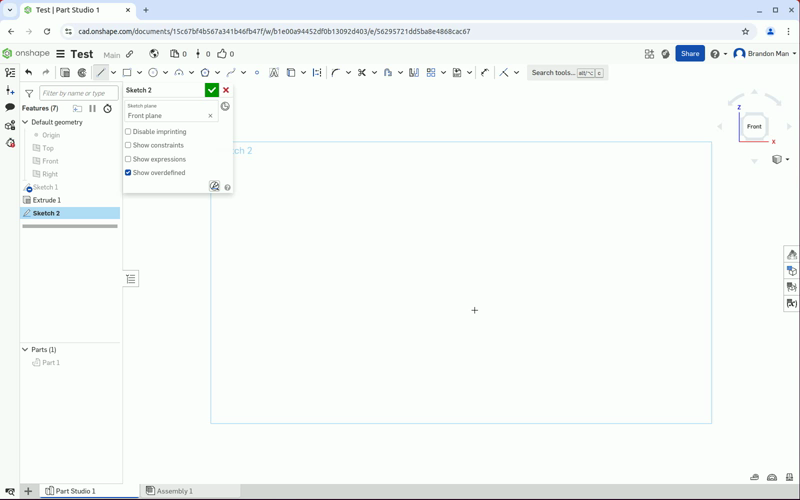
click(474, 309)
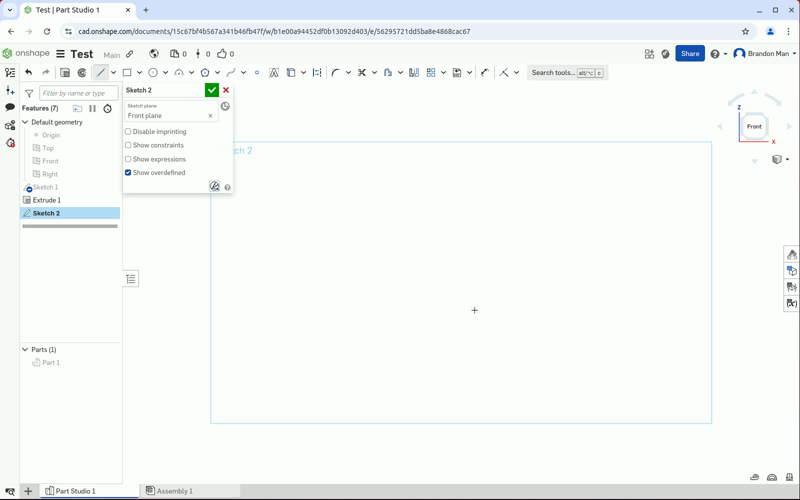
key_up(shift)
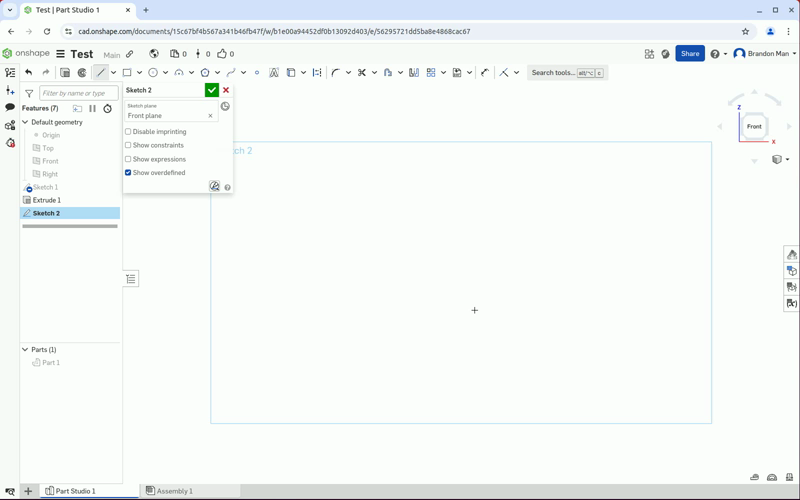
key_down(shift)
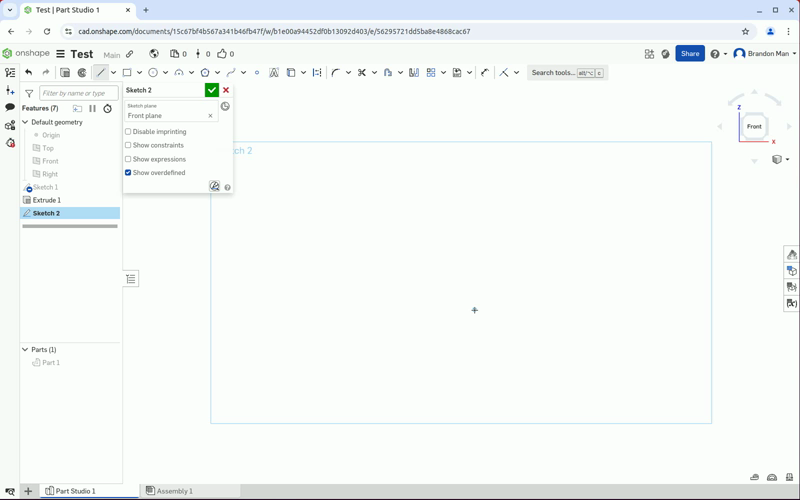
mouse_move(504, 309)
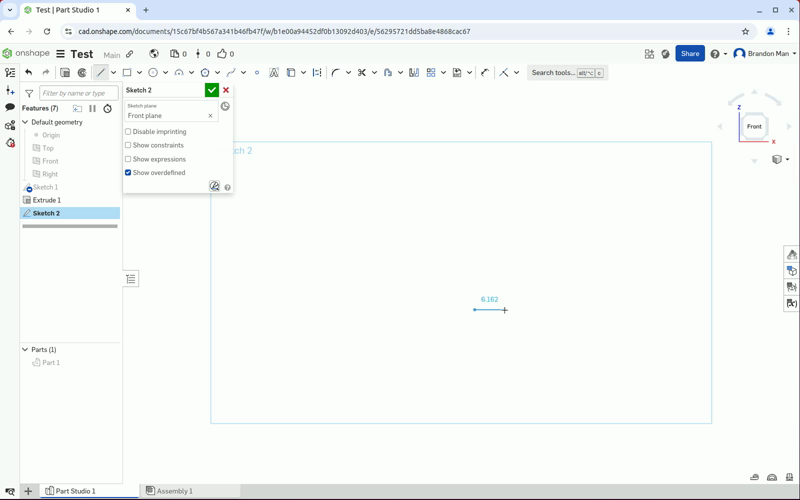
mouse_move(482, 309)
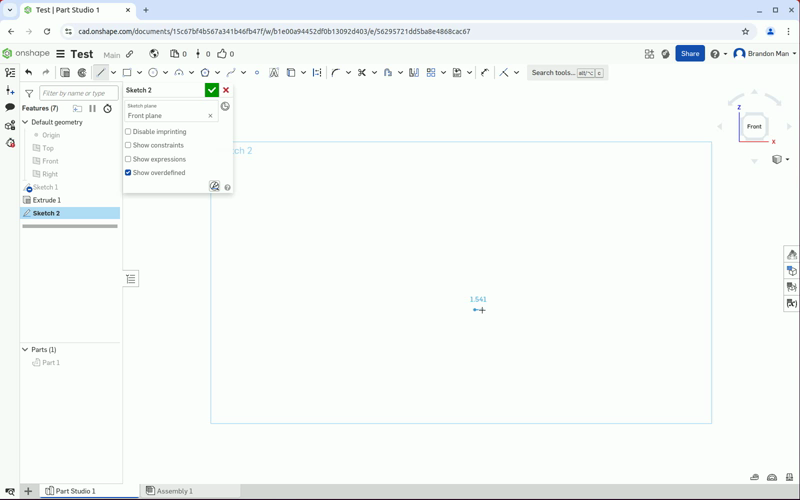
scroll(6)
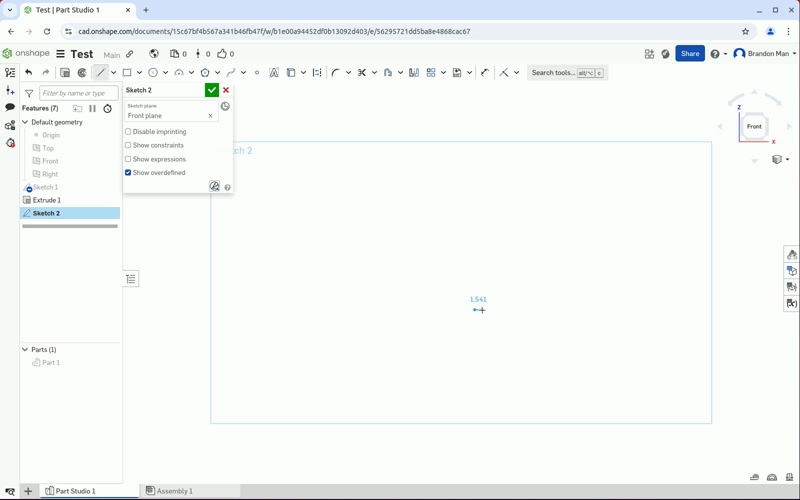
scroll(6)
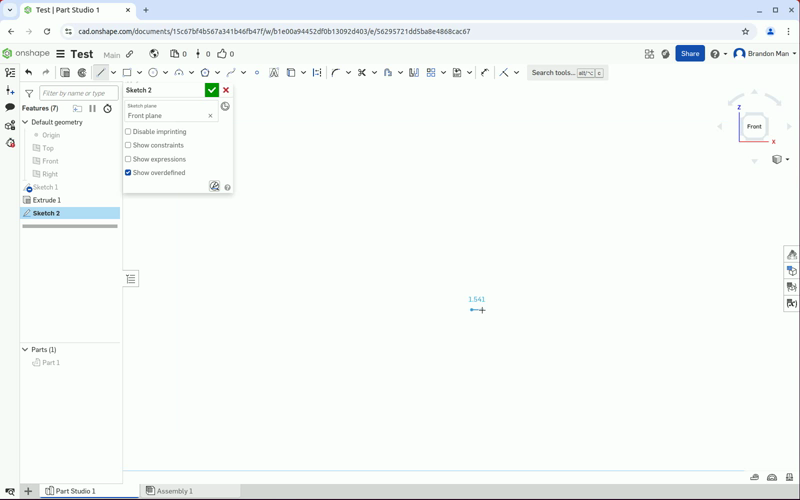
scroll(6)
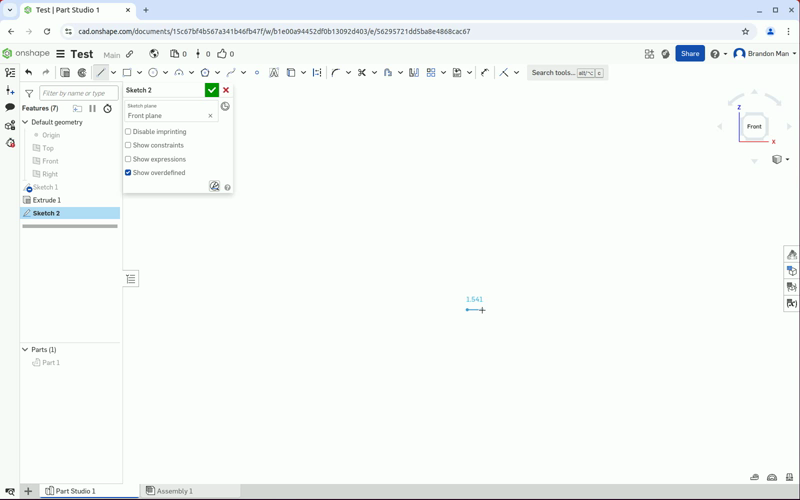
scroll(6)
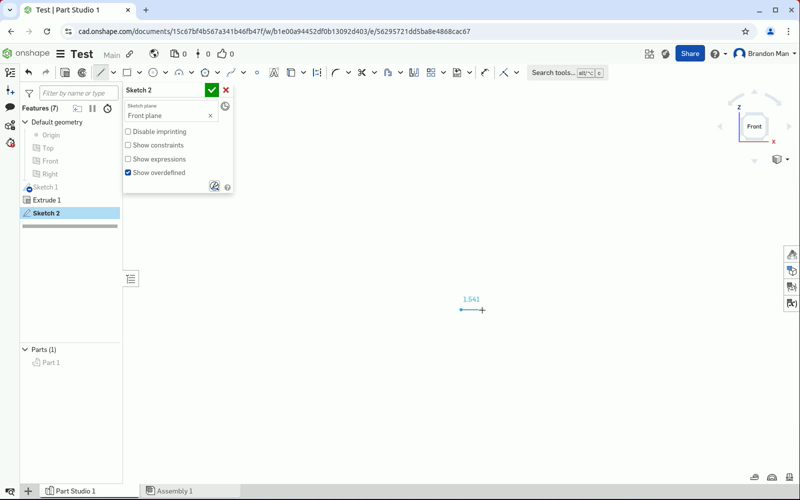
scroll(6)
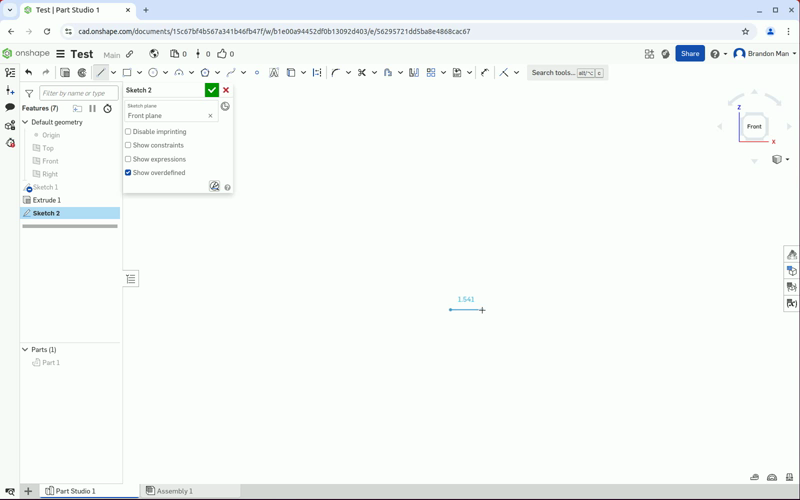
scroll(6)
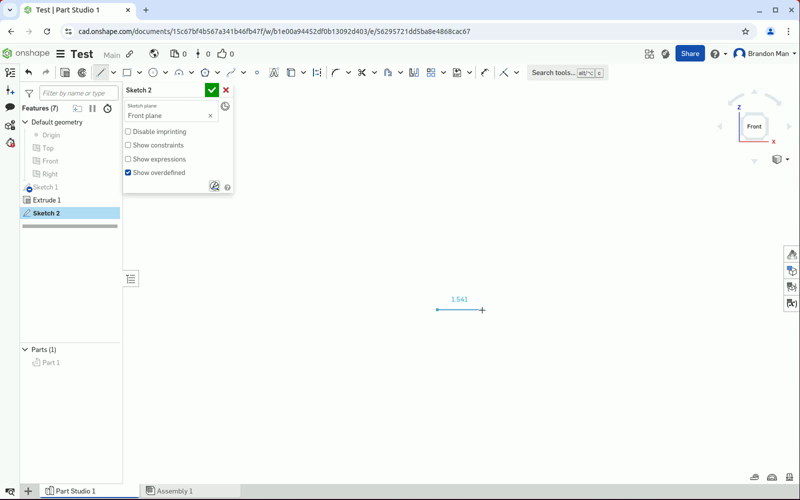
scroll(6)
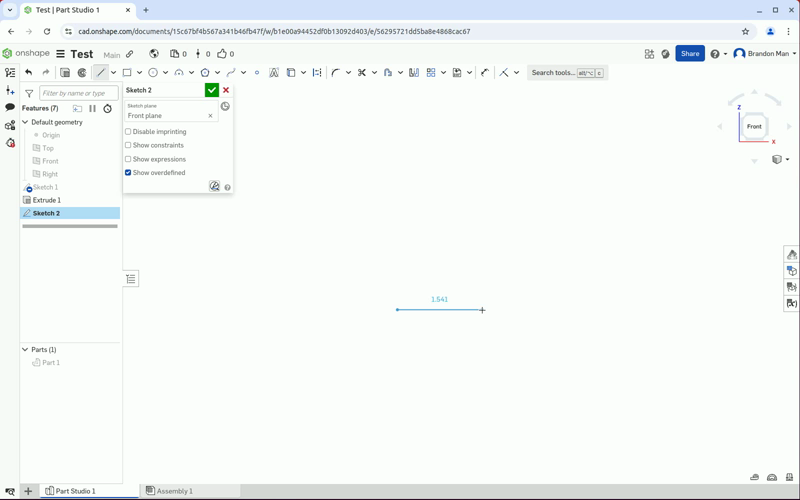
click(482, 309)
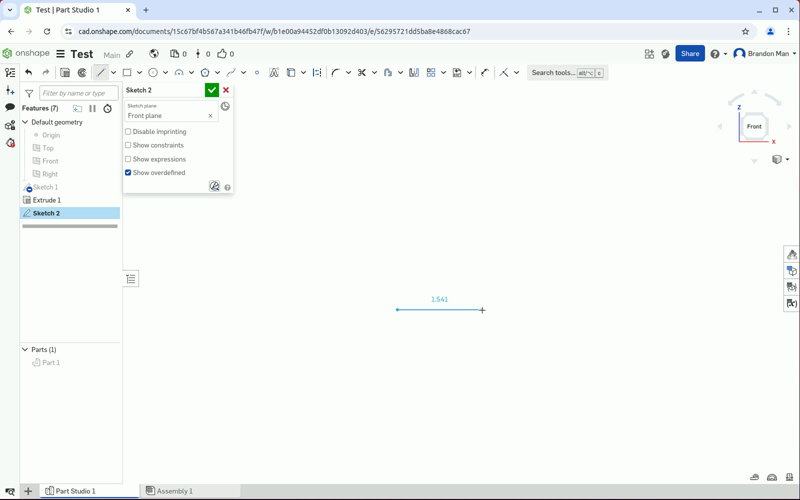
scroll(-6)
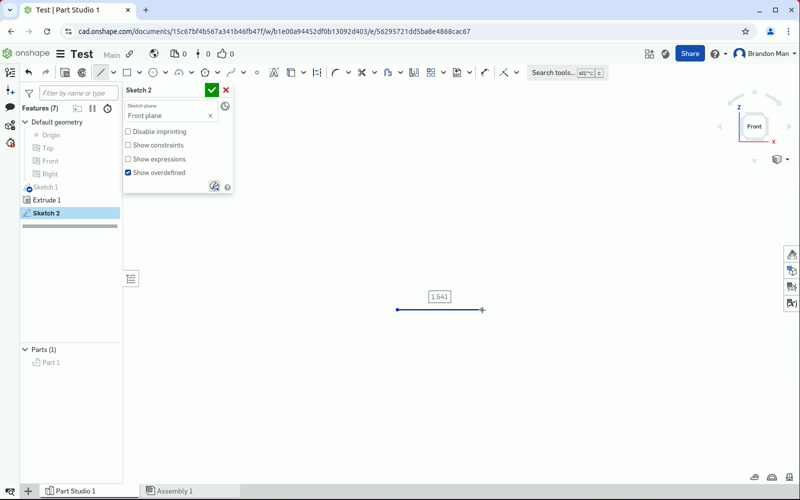
scroll(-6)
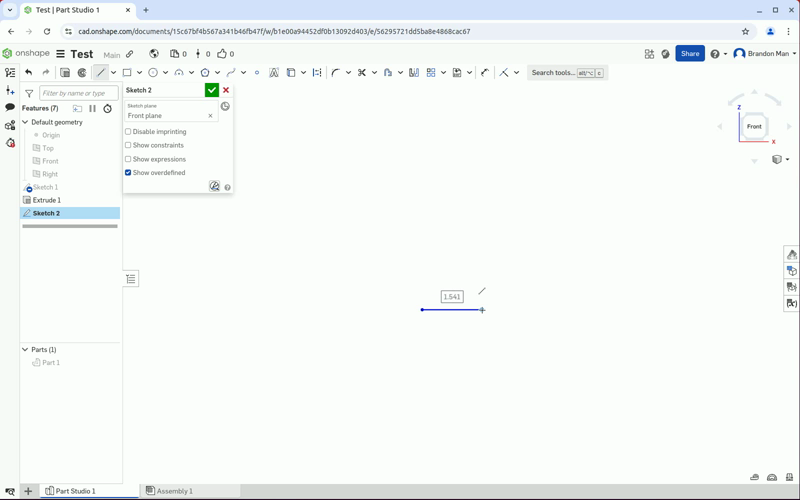
scroll(-6)
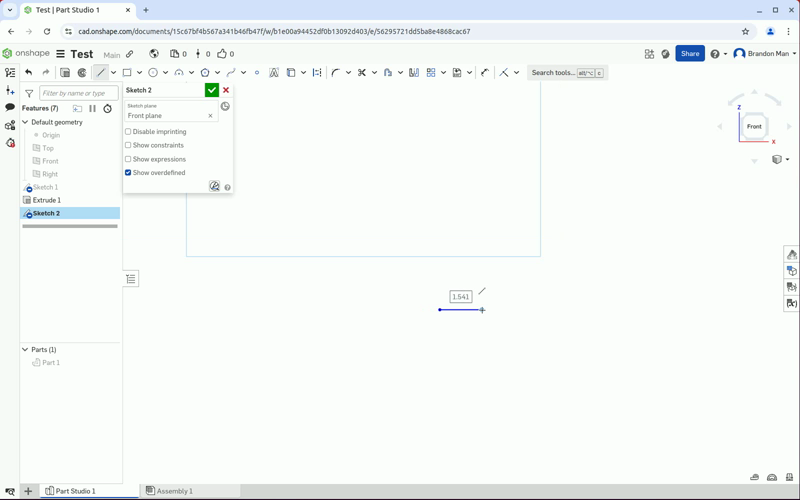
scroll(-6)
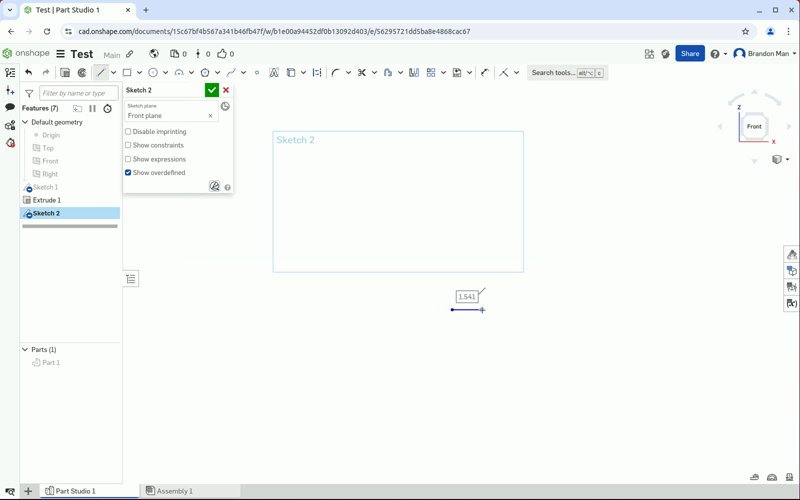
scroll(-6)
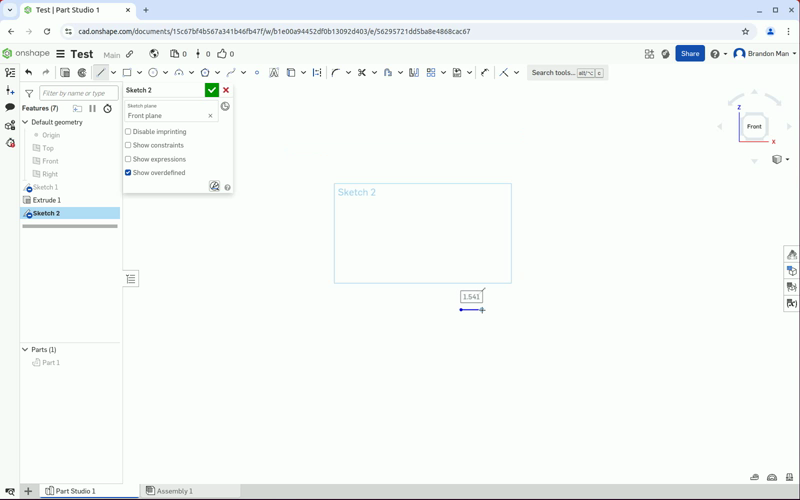
scroll(-6)
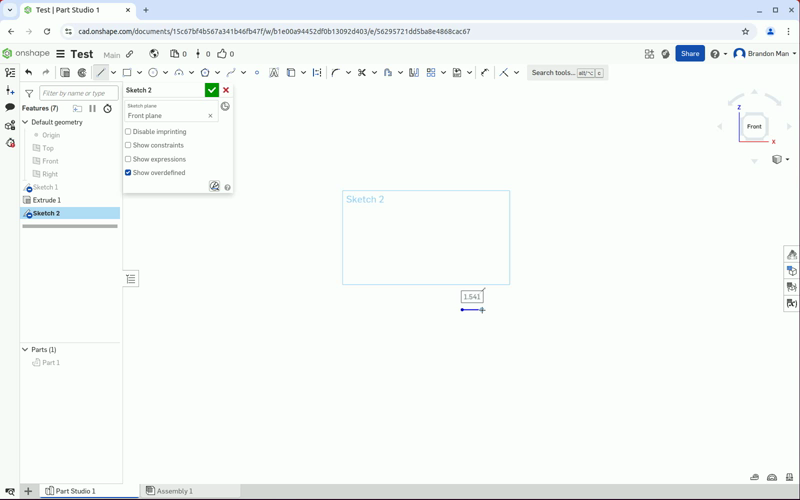
scroll(-6)
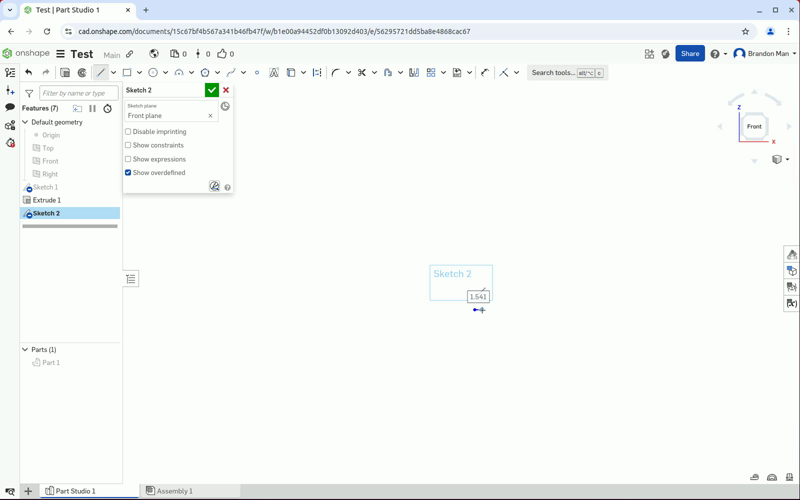
key_up(shift)
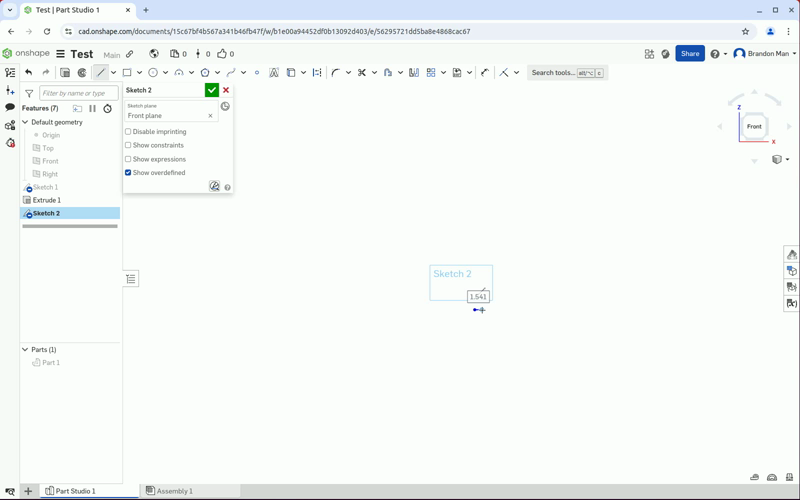
key_down(shift)
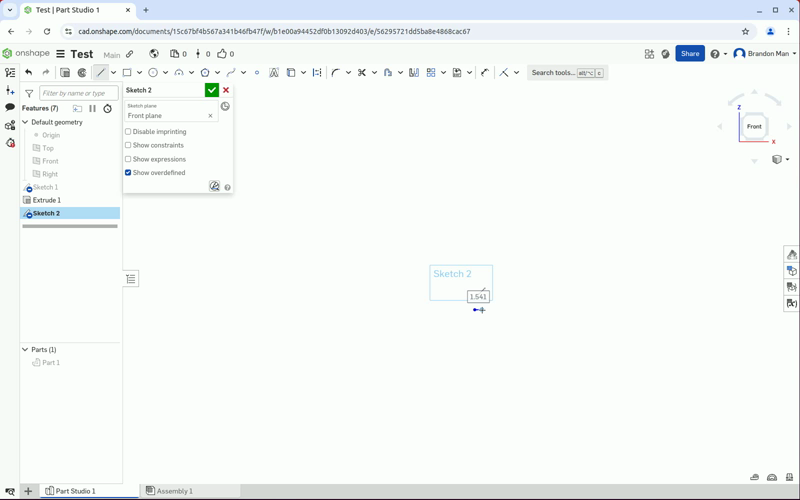
mouse_move(482, 233)
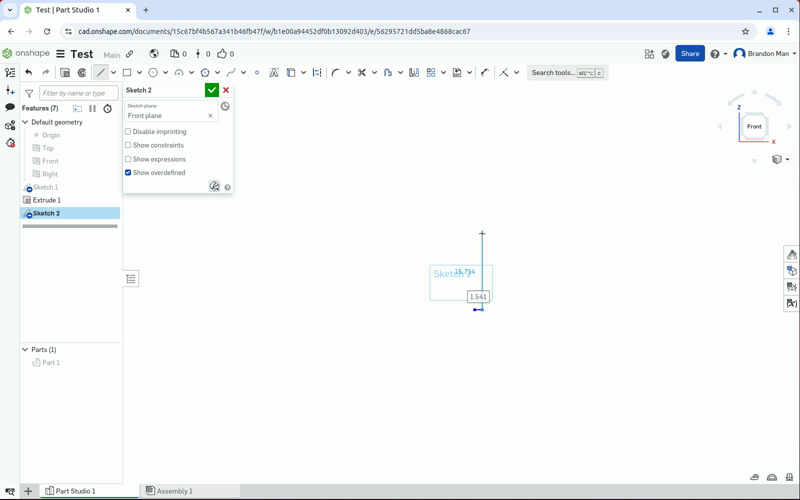
click(482, 233)
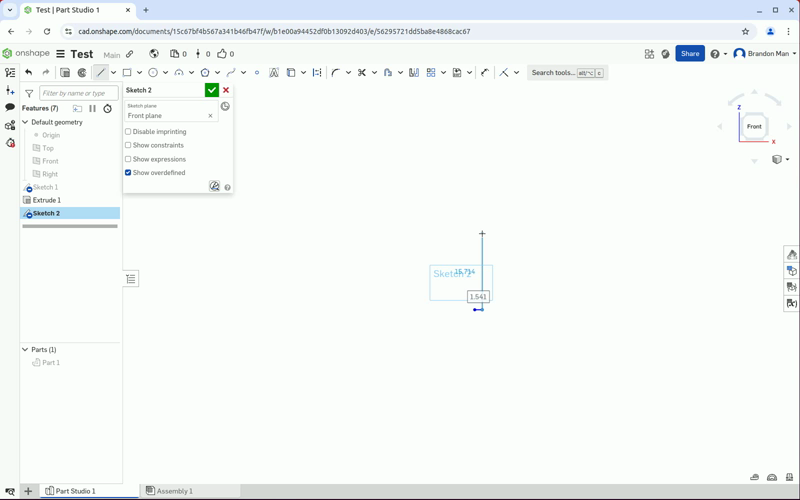
key_up(shift)
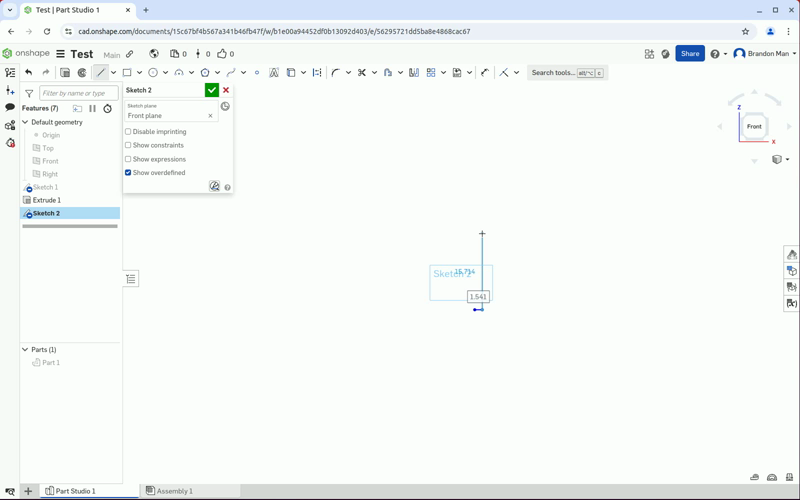
key_down(shift)
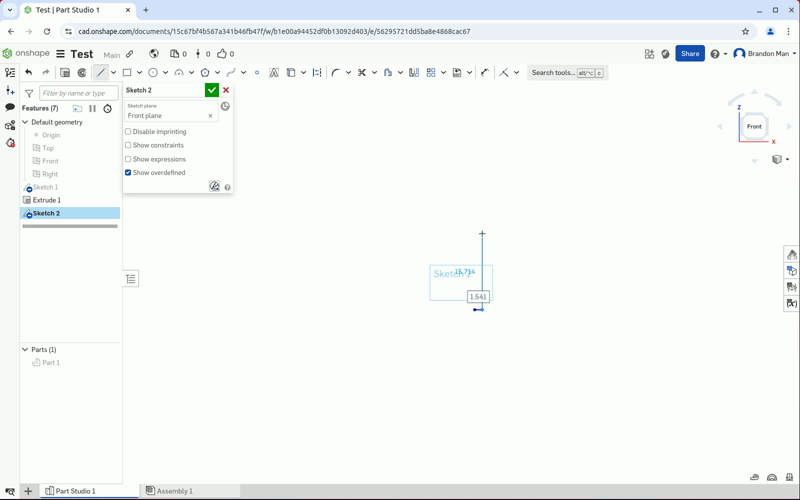
mouse_move(512, 233)
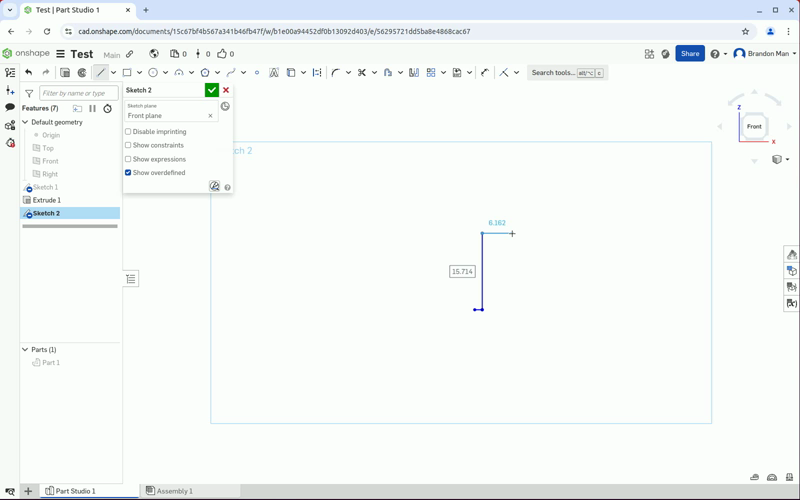
mouse_move(474, 233)
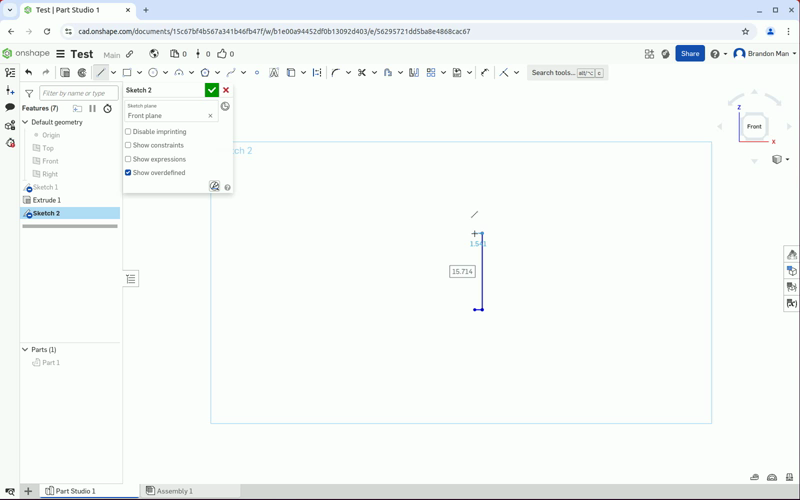
scroll(6)
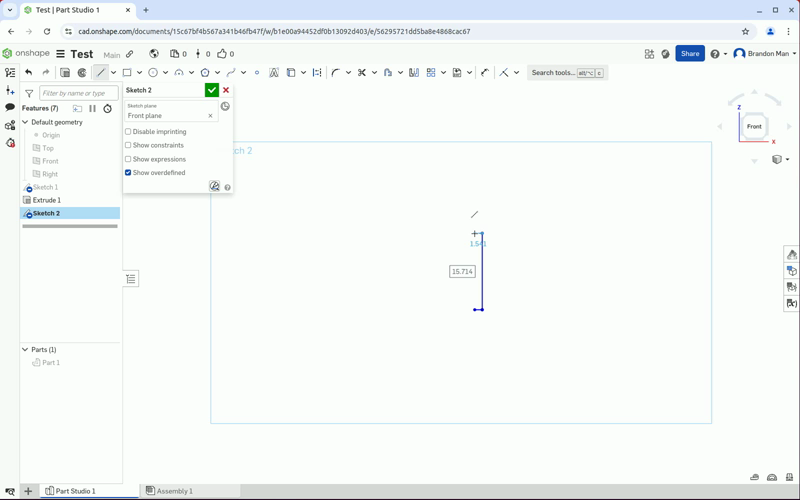
scroll(6)
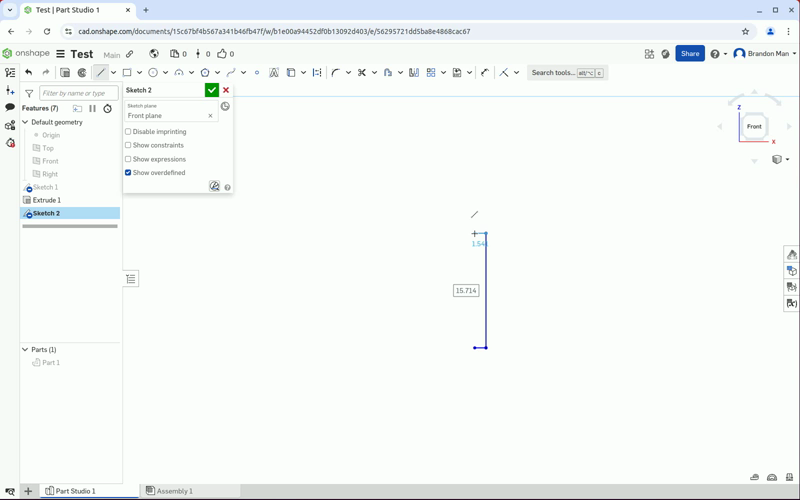
scroll(6)
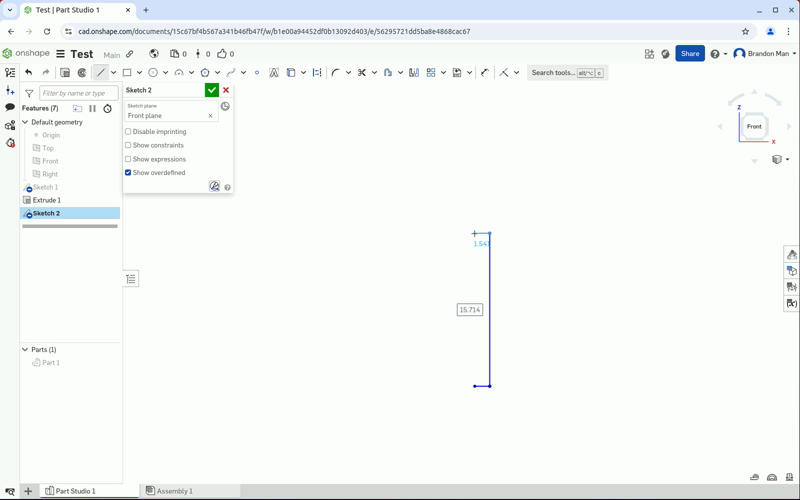
scroll(6)
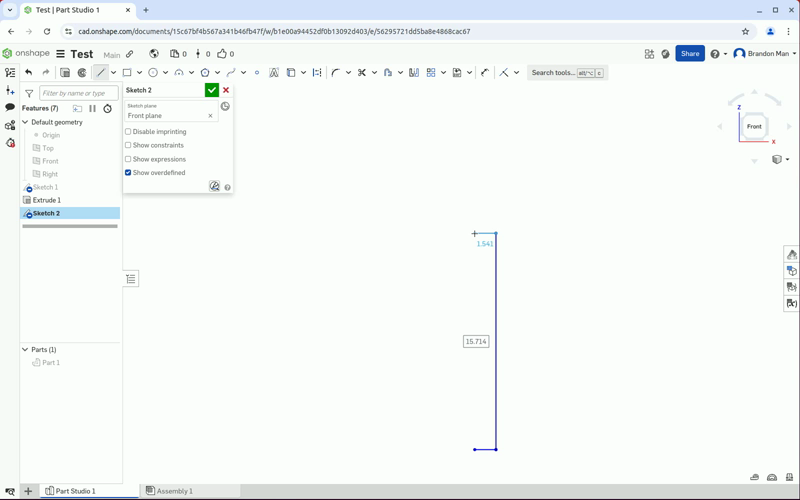
scroll(6)
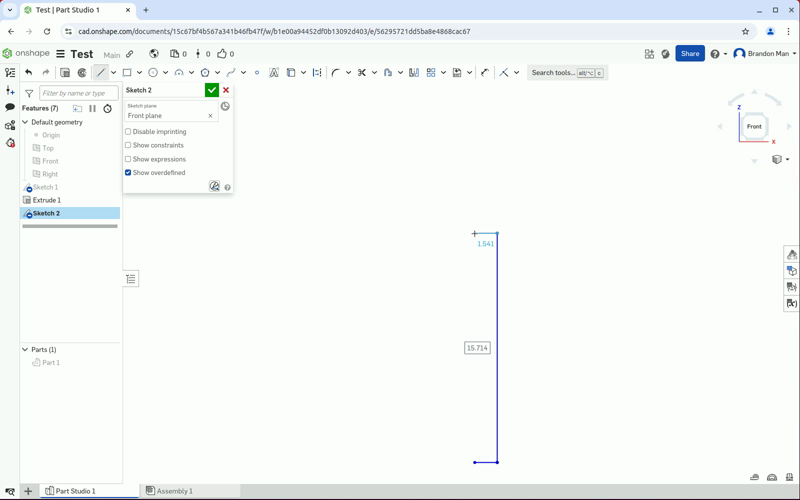
scroll(6)
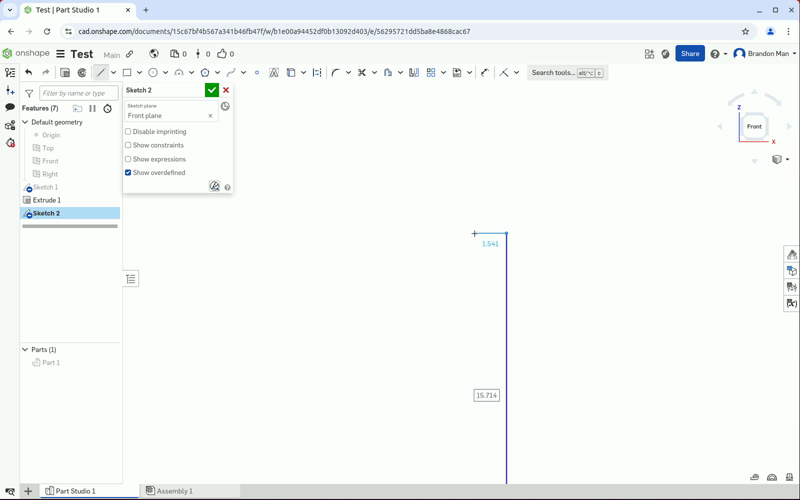
scroll(6)
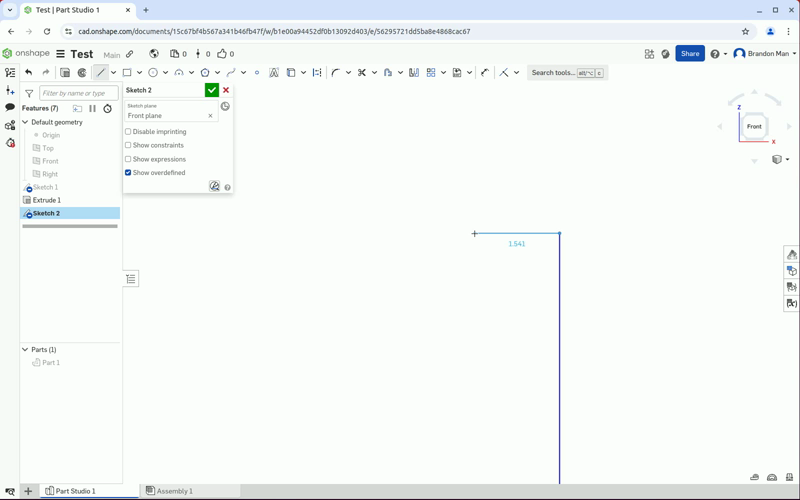
click(474, 233)
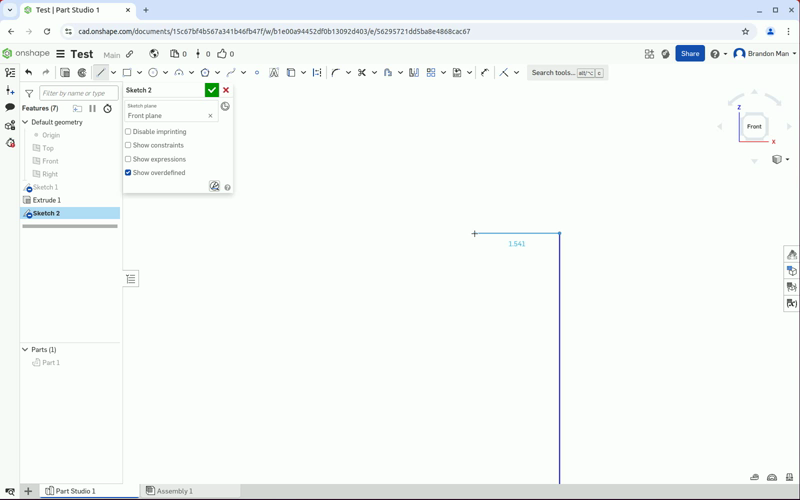
scroll(-6)
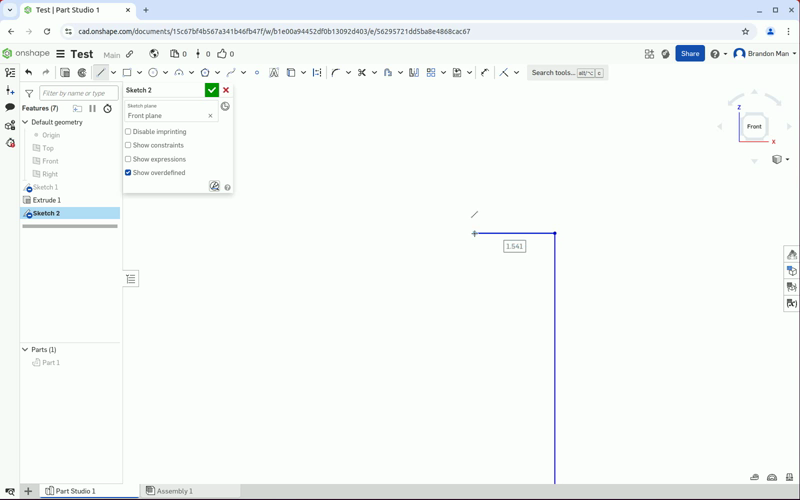
scroll(-6)
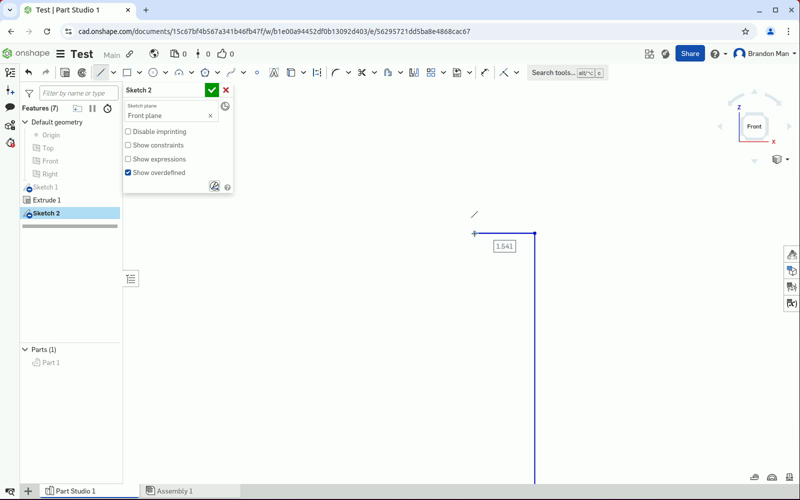
scroll(-6)
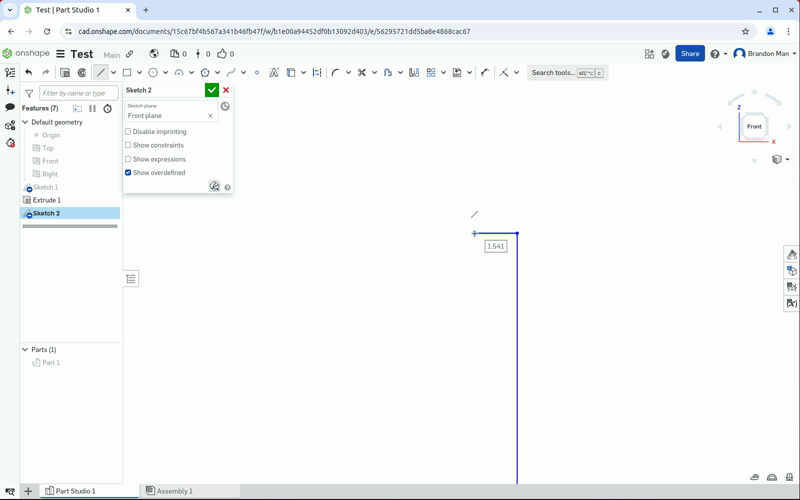
scroll(-6)
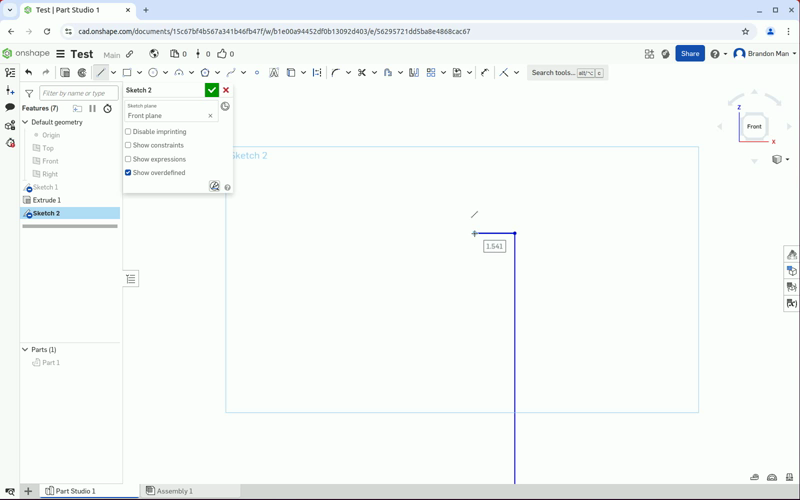
scroll(-6)
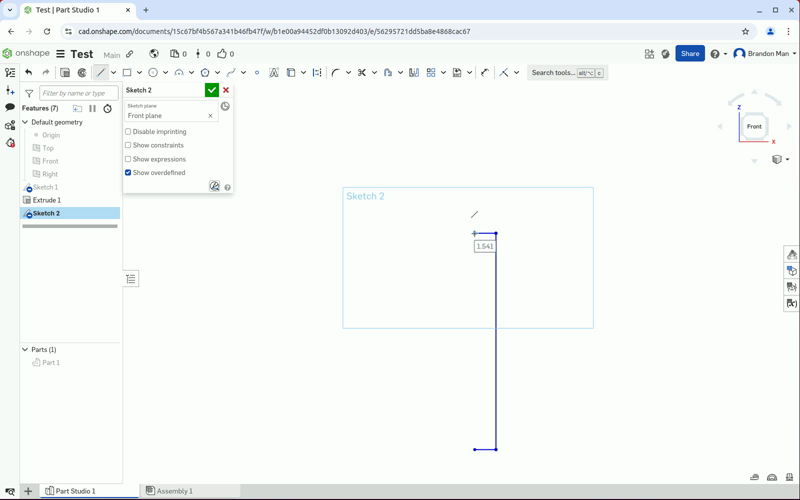
scroll(-6)
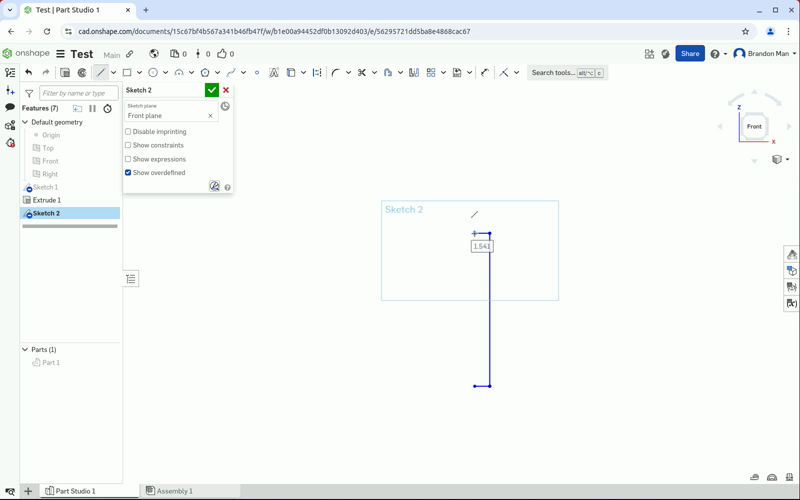
scroll(-6)
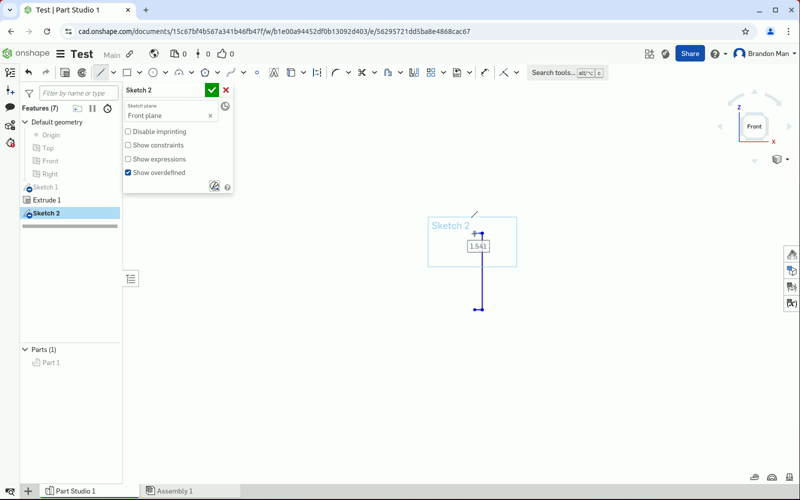
key_up(shift)
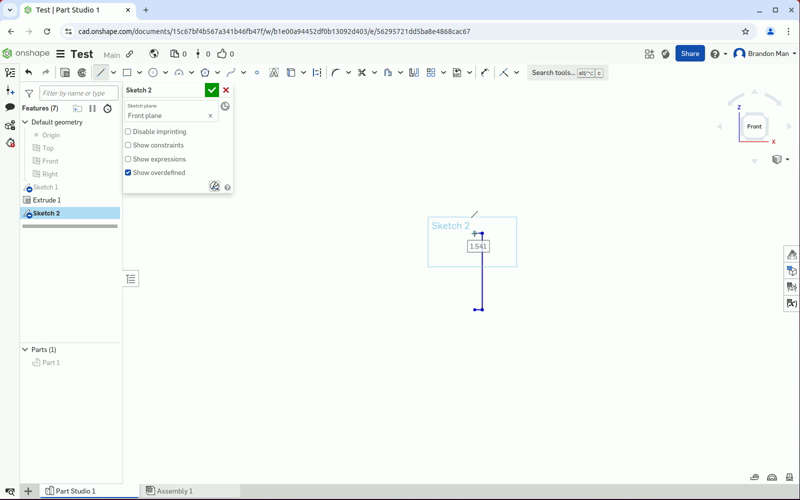
key_down(shift)
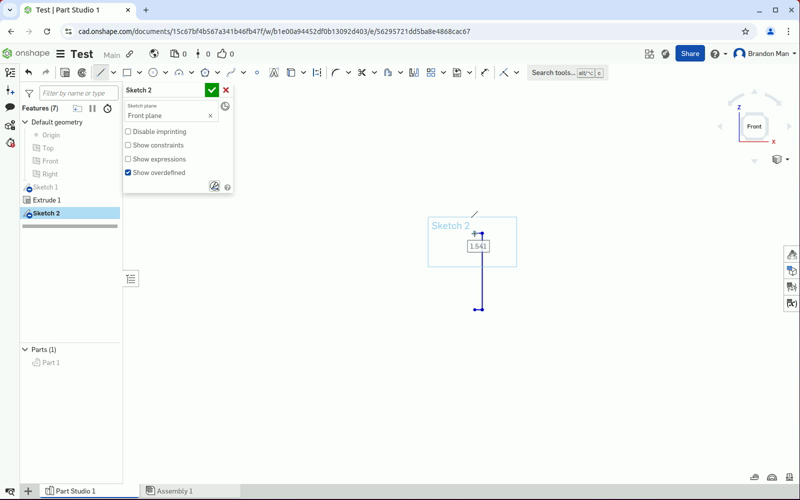
mouse_move(474, 309)
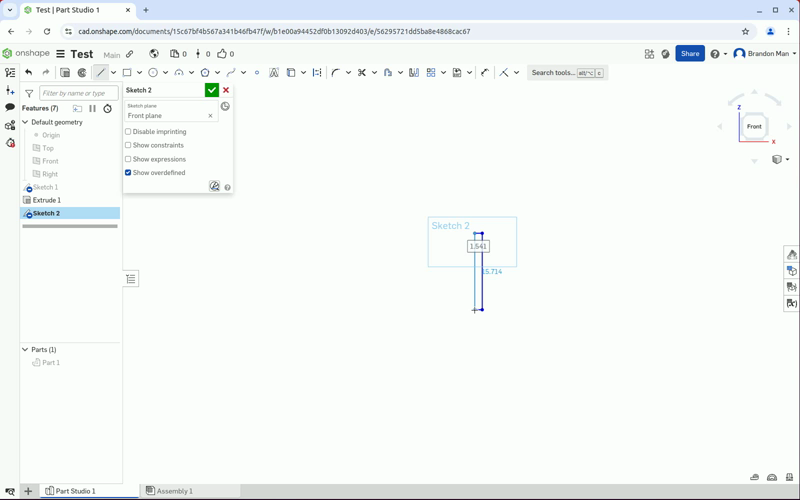
key_up(shift)
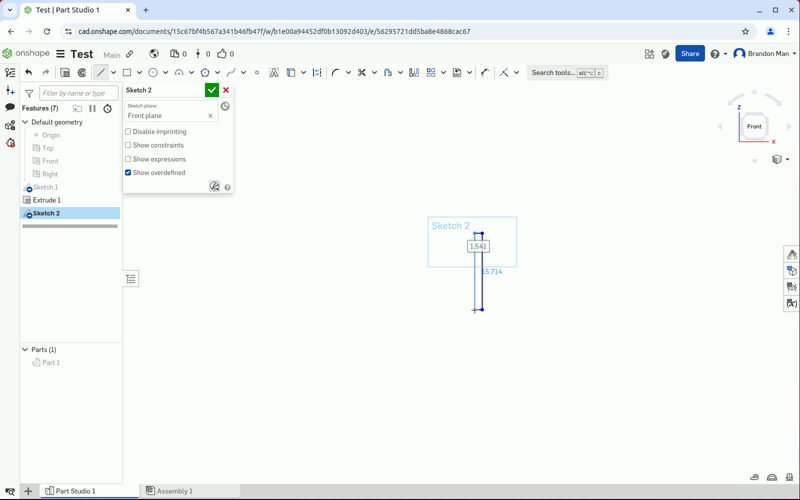
click(474, 309)
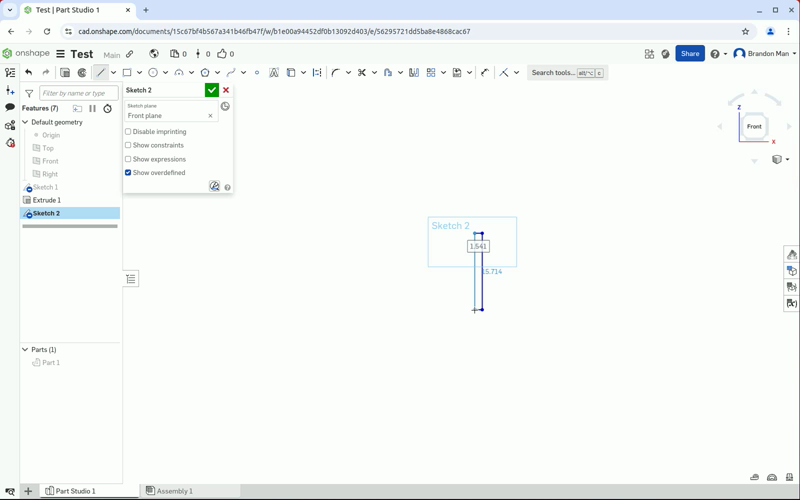
key(esc)
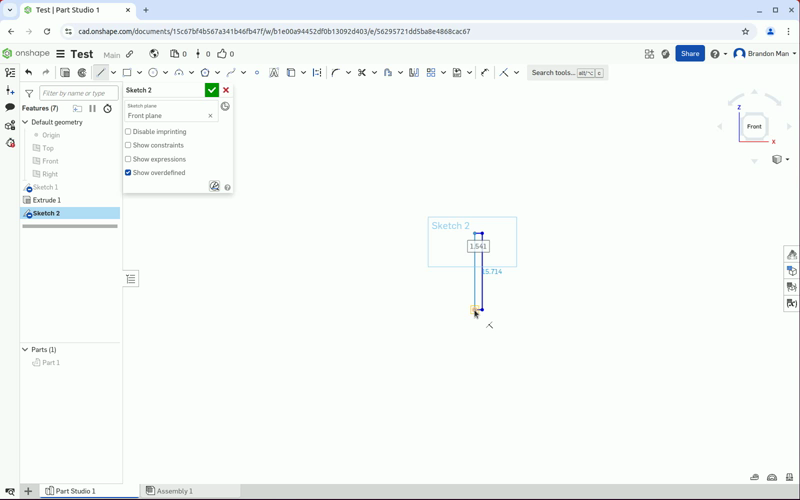
mouse_move(477, 301)
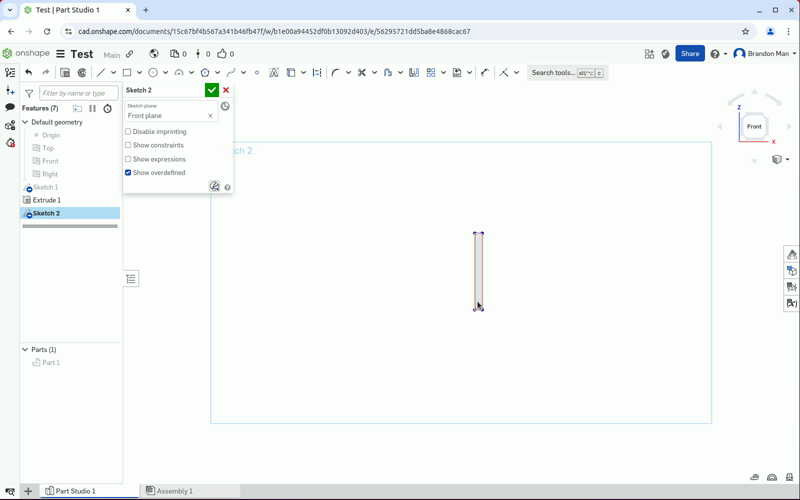
scroll(6)
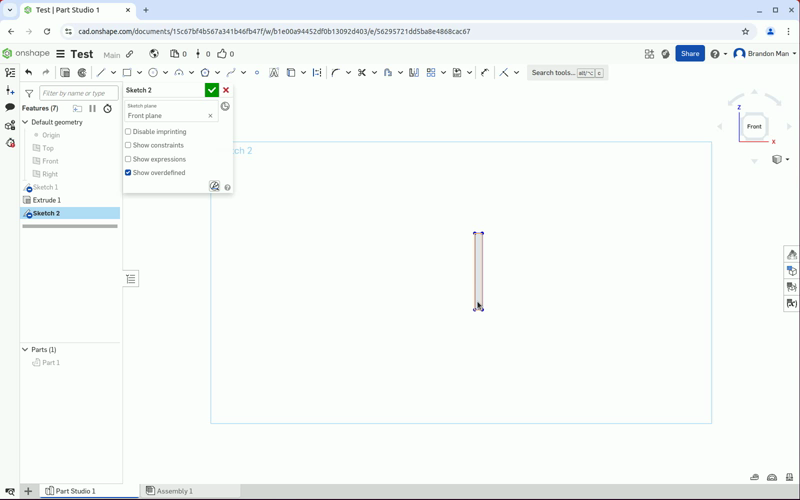
scroll(6)
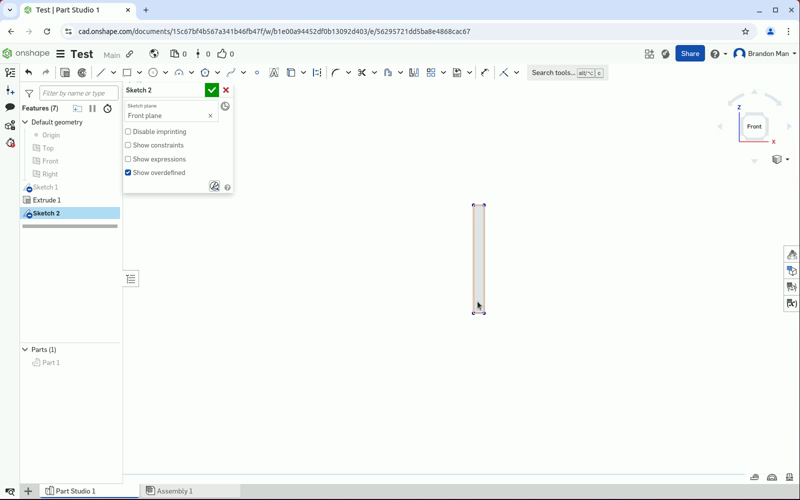
scroll(6)
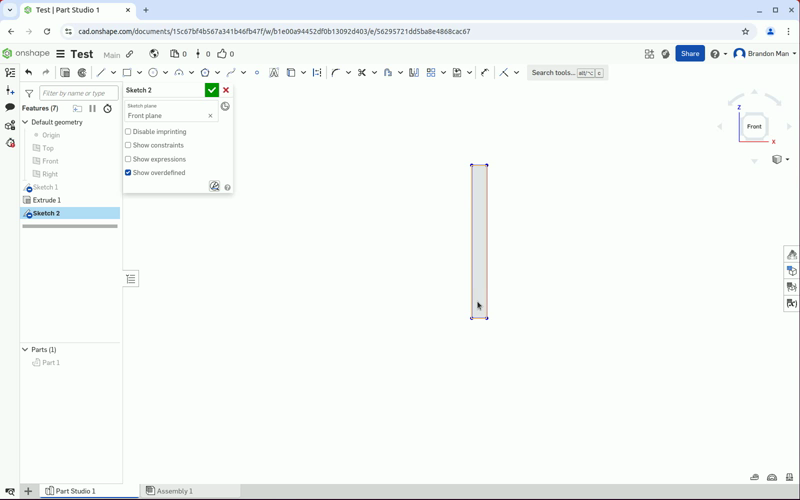
scroll(6)
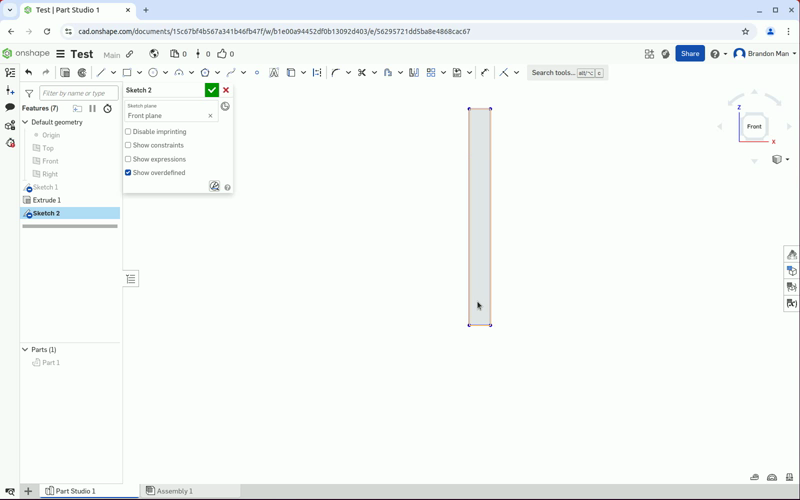
scroll(6)
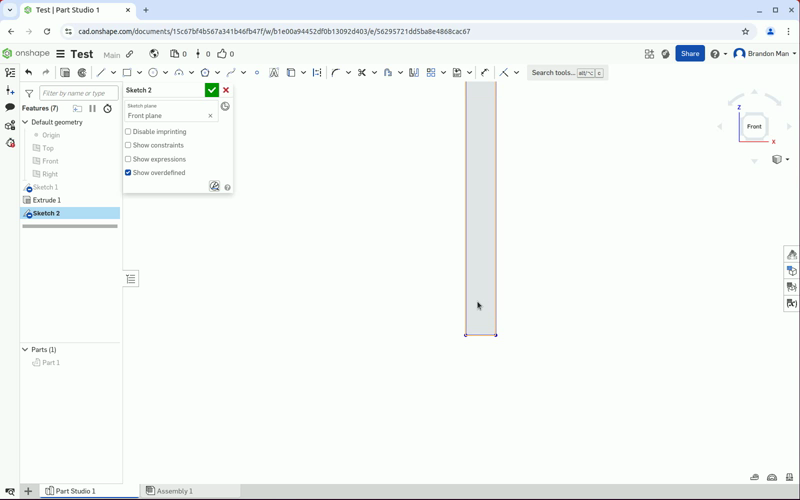
scroll(6)
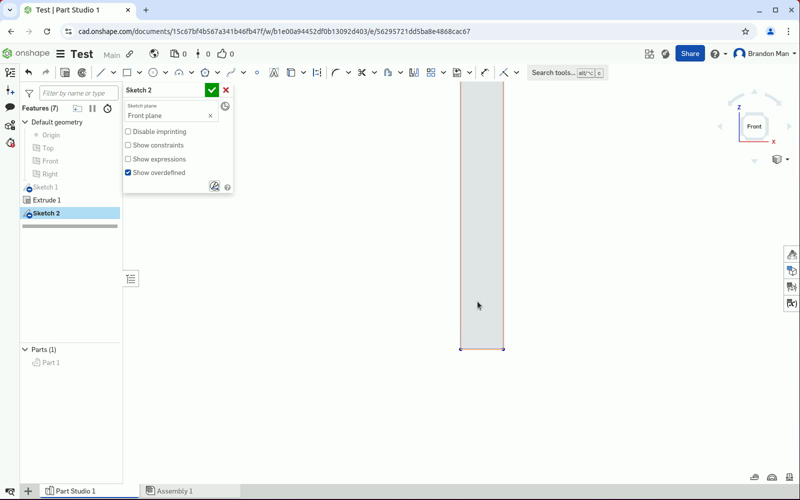
scroll(6)
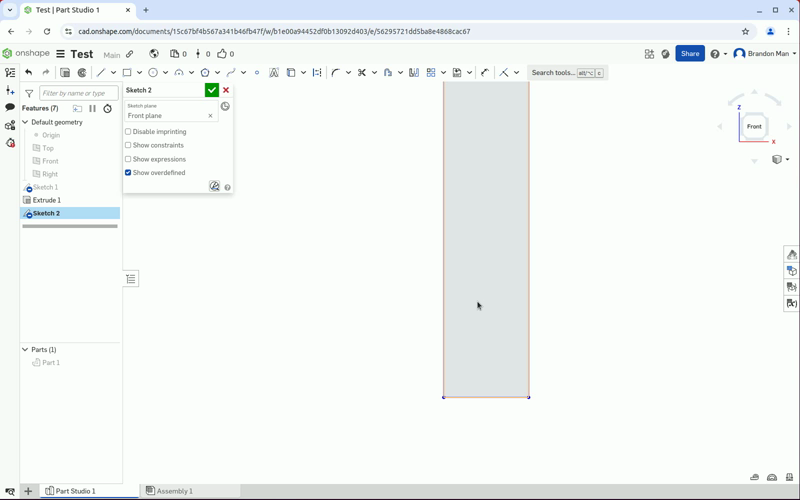
click(477, 301)
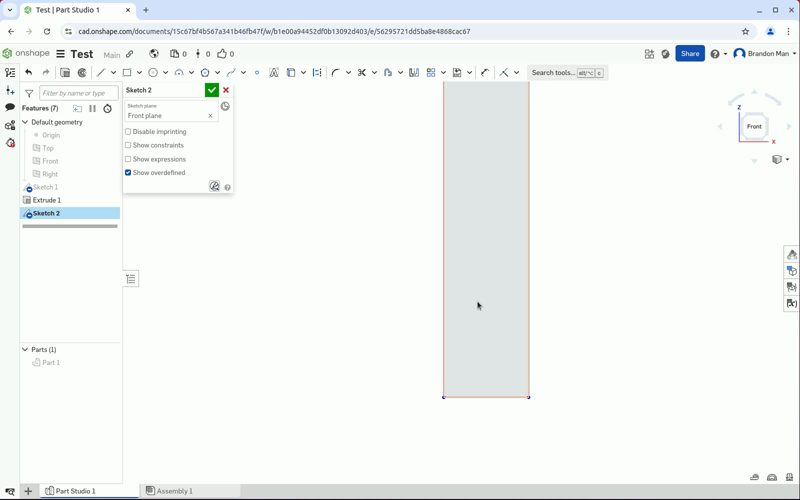
scroll(-6)
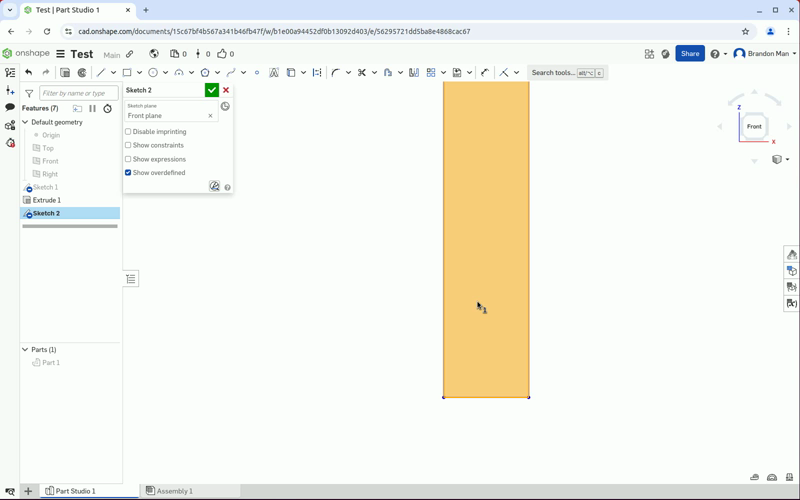
scroll(-6)
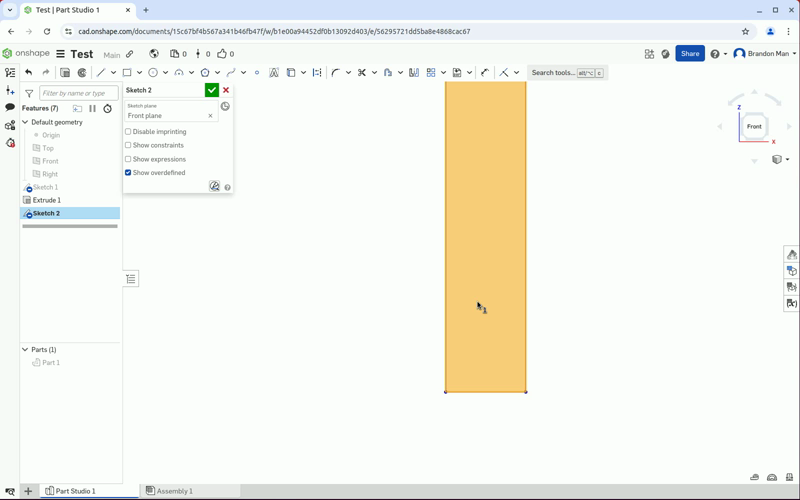
scroll(-6)
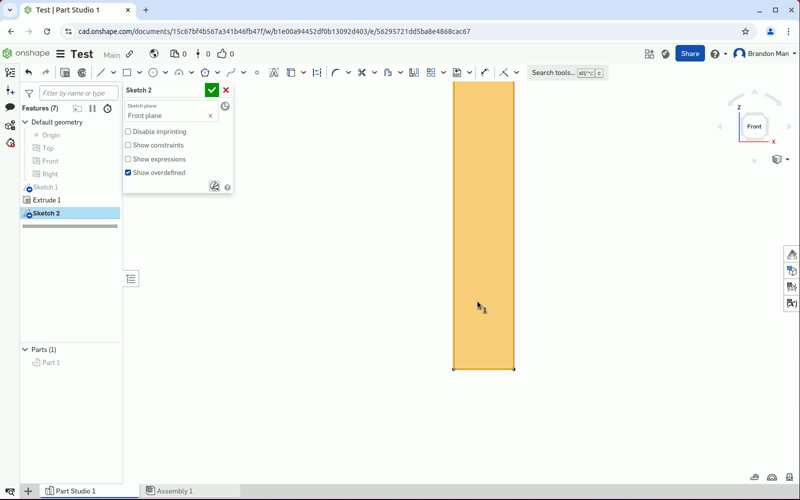
scroll(-6)
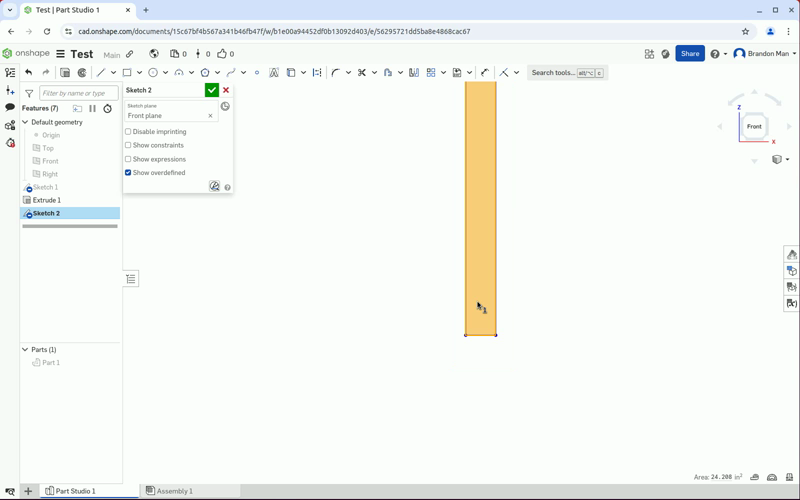
scroll(-6)
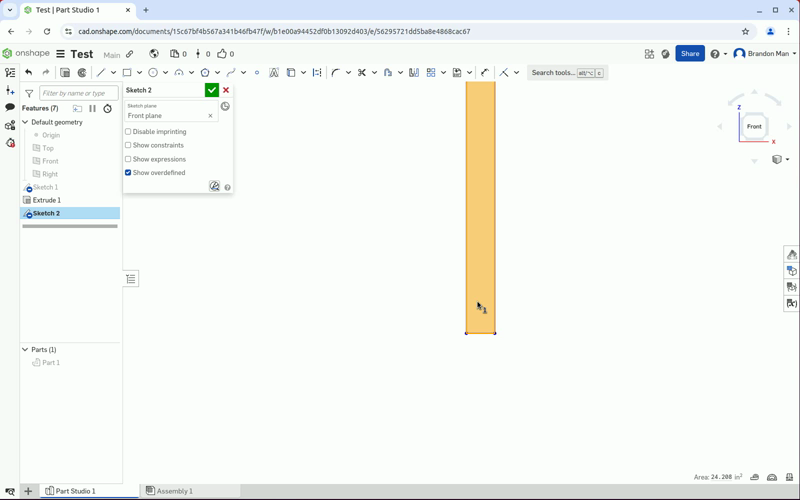
scroll(-6)
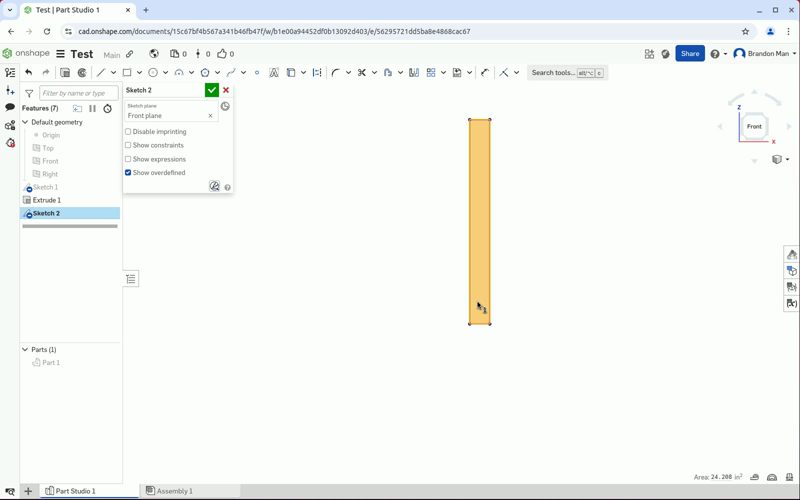
scroll(-6)
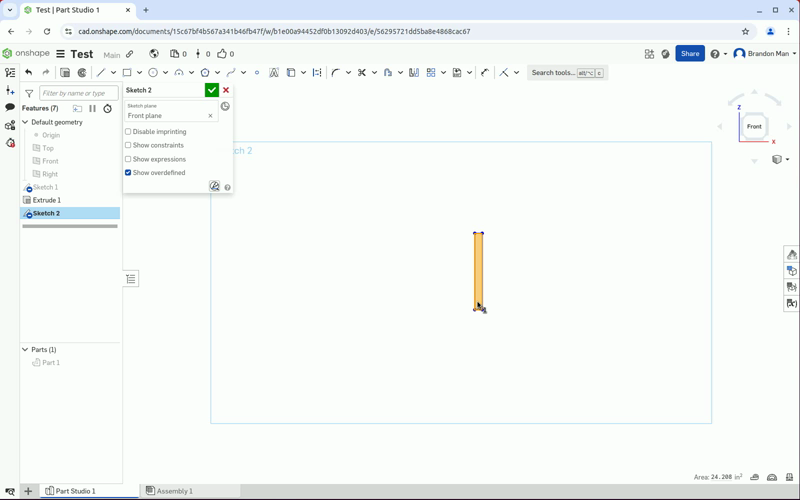
mouse_move(73, 352)
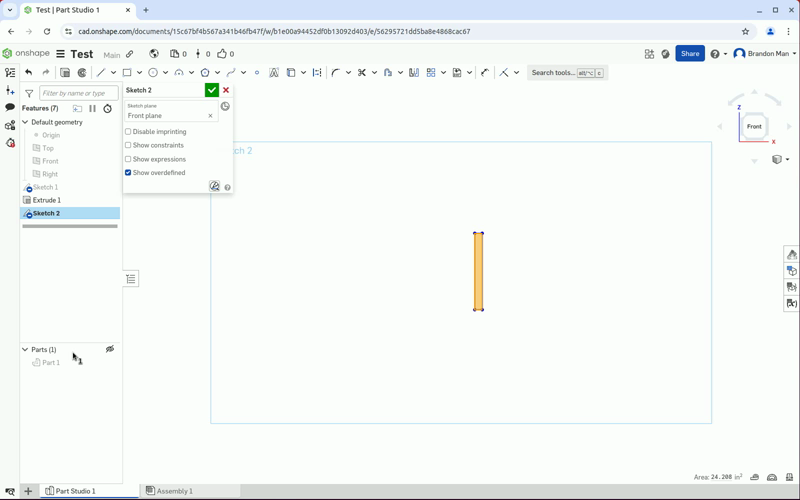
key(shift+y)
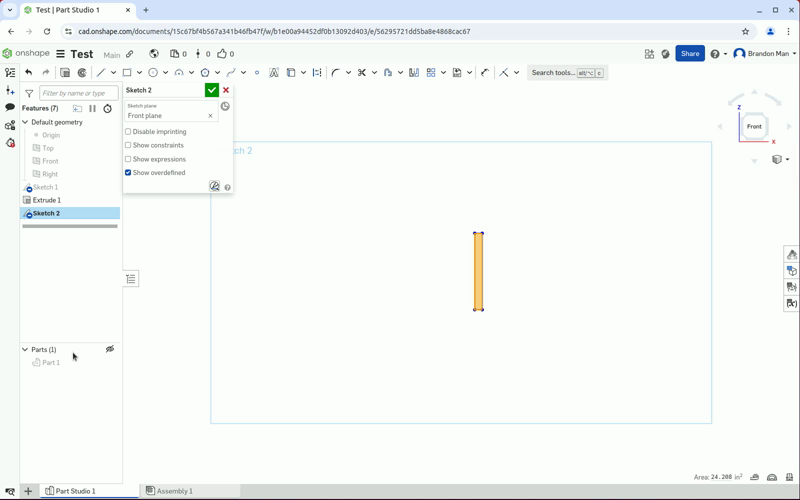
key(shift+e)
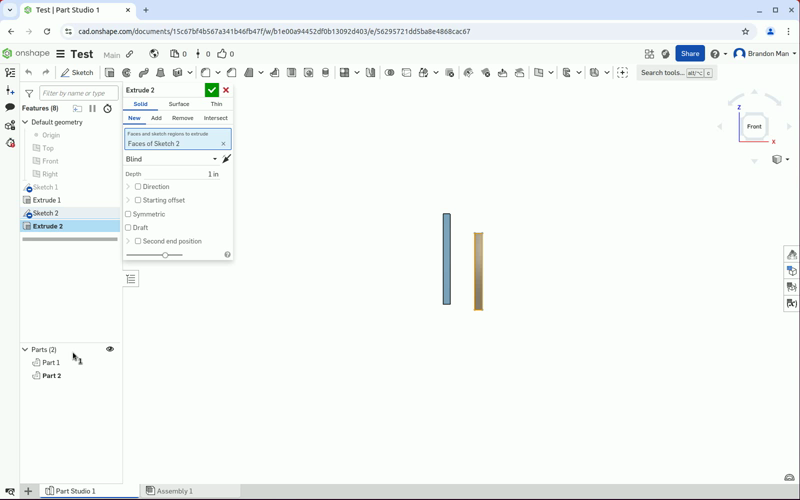
mouse_move(143, 106)
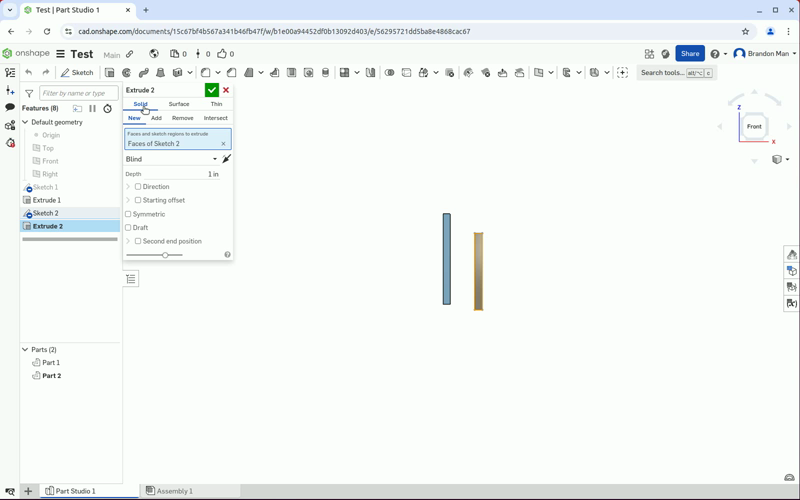
click(143, 106)
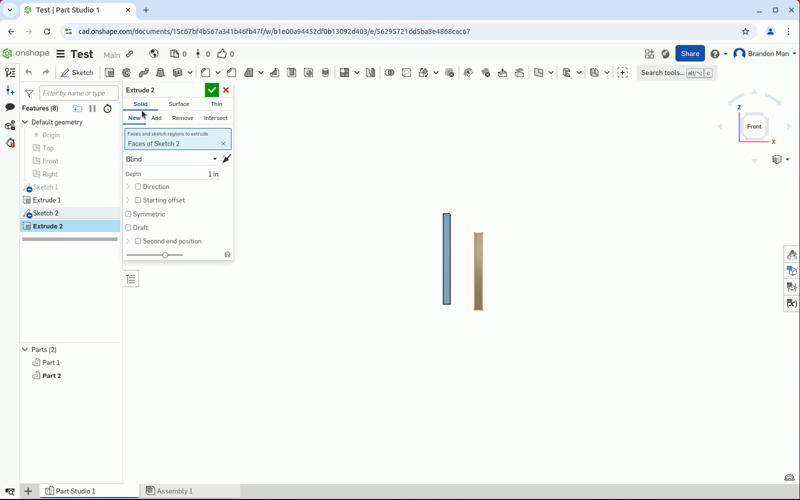
mouse_move(137, 120)
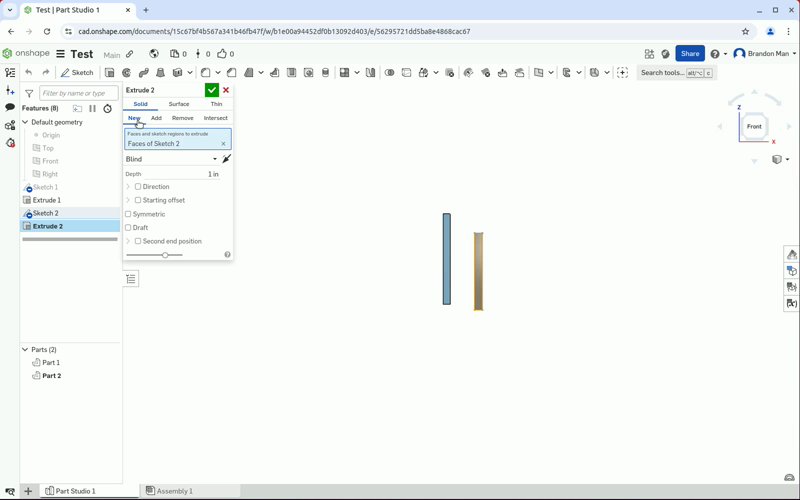
click(137, 120)
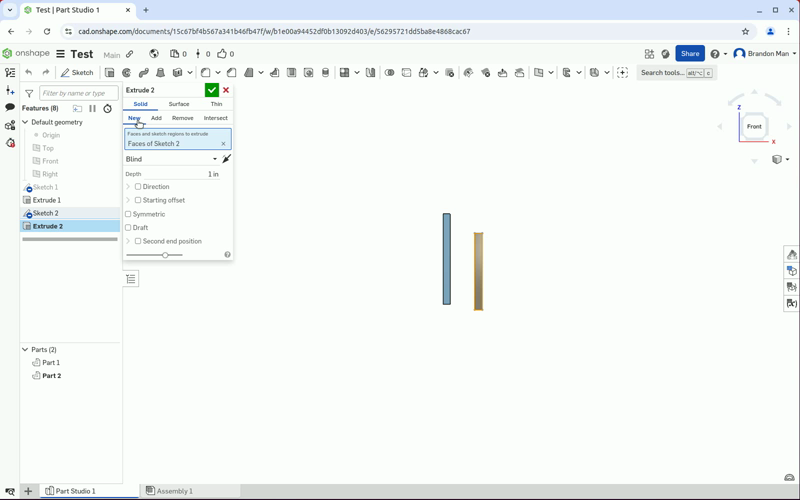
key(tab, 4)
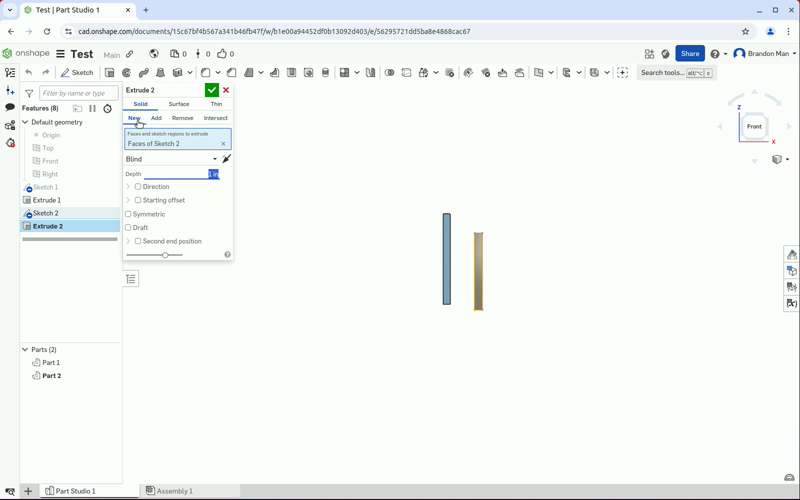
text(0.241)
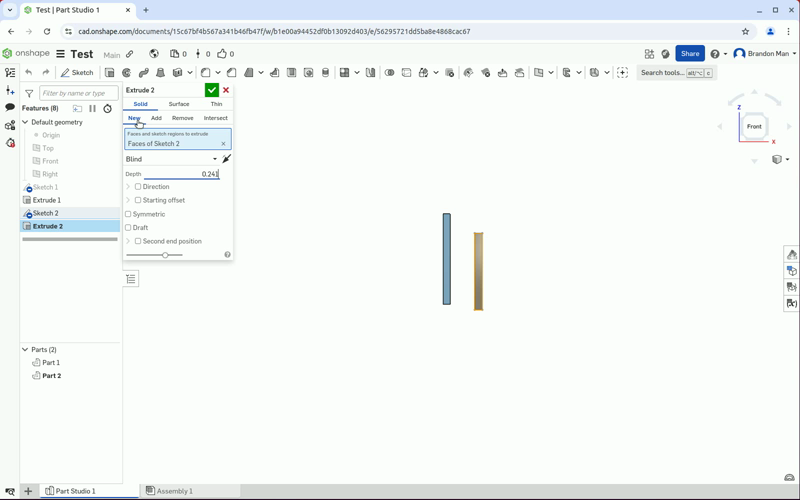
key(enter)
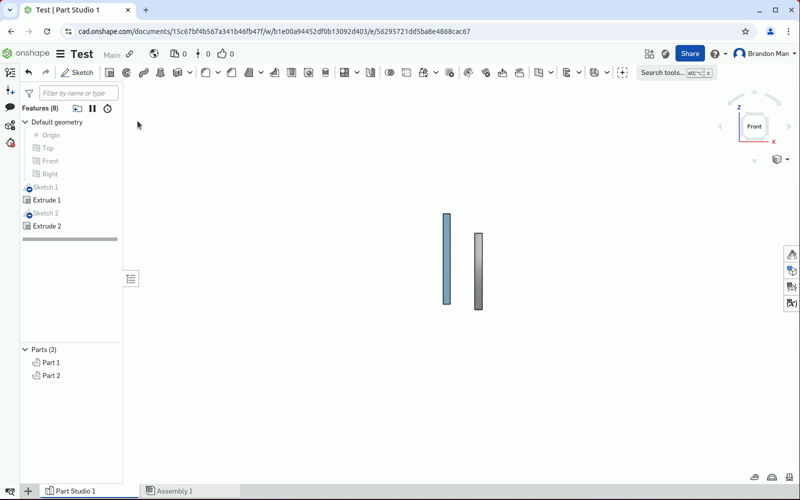
key(shift+h)
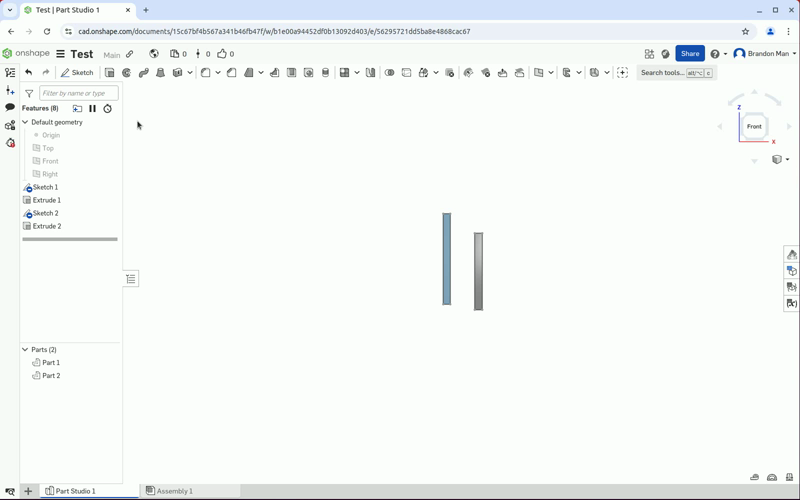
key(shift+h)
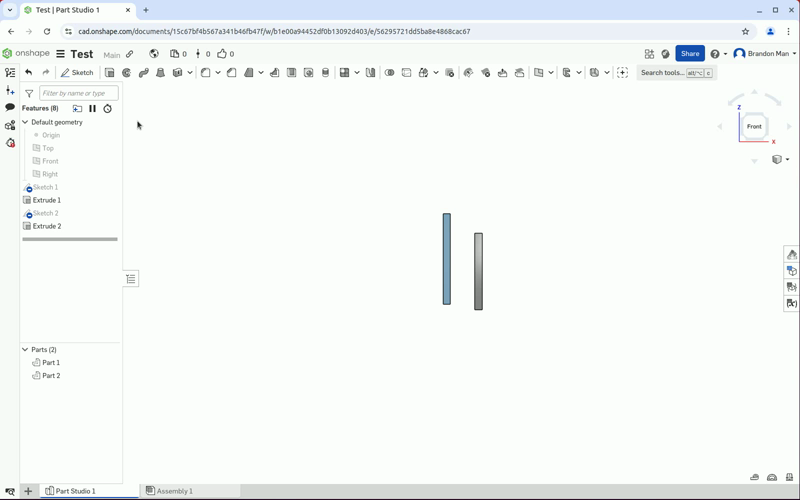
mouse_move(73, 189)
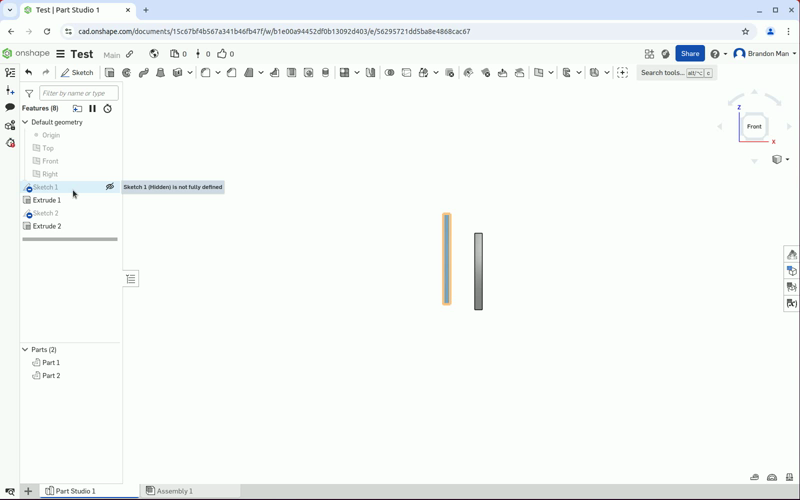
click(73, 189)
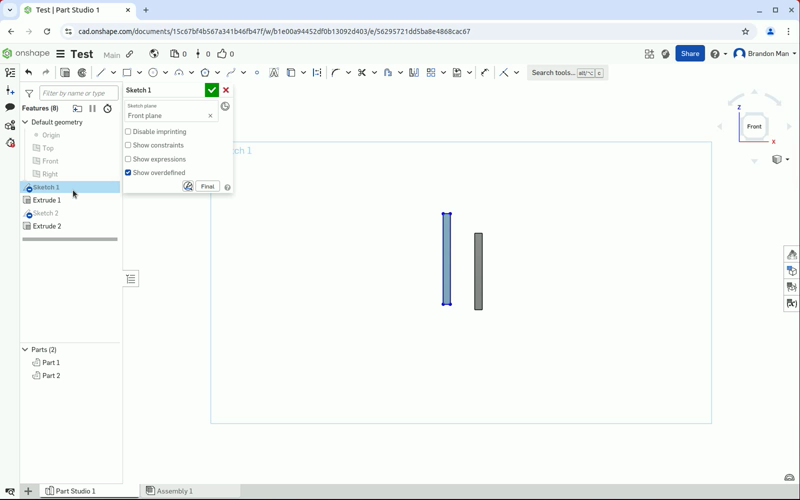
mouse_move(229, 92)
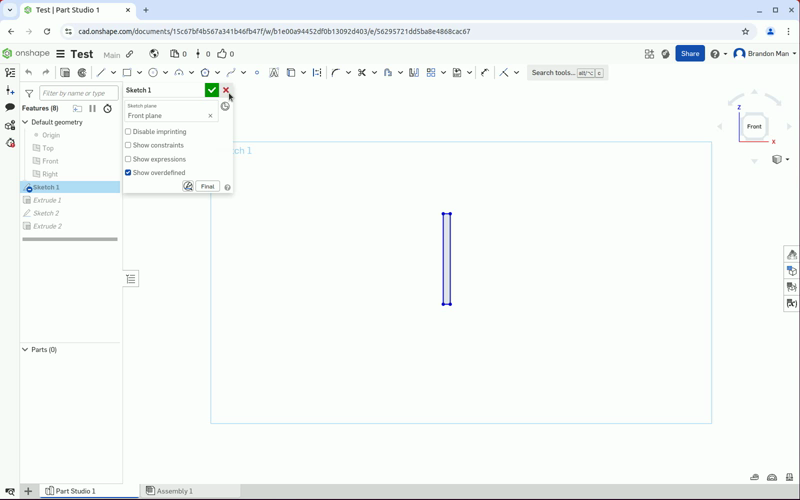
click(229, 92)
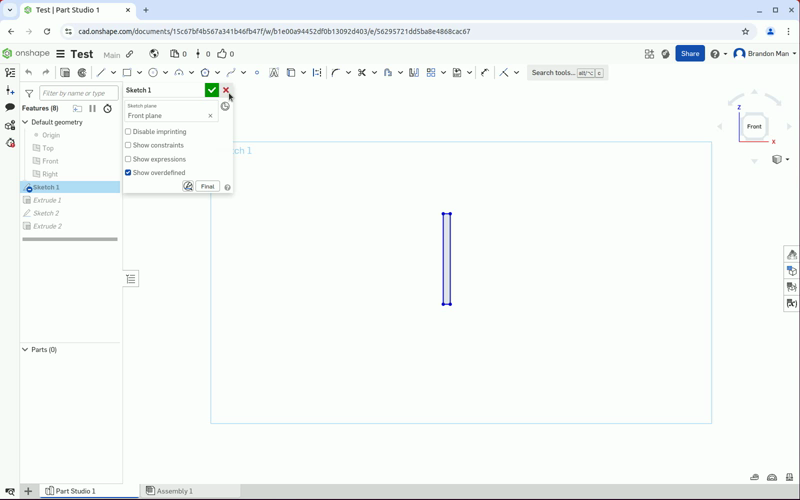
key(shift+s)
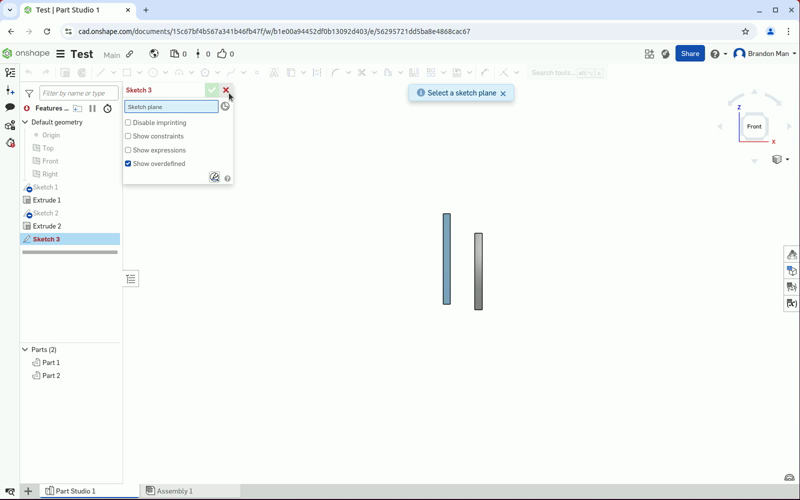
mouse_move(73, 163)
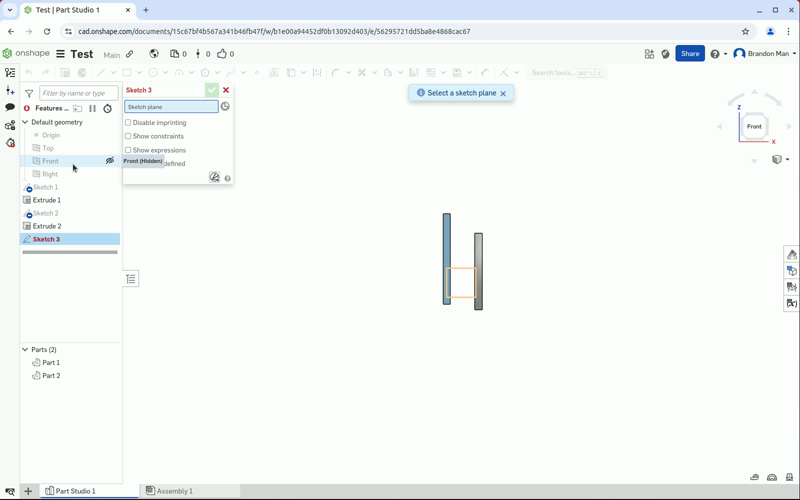
click(73, 163)
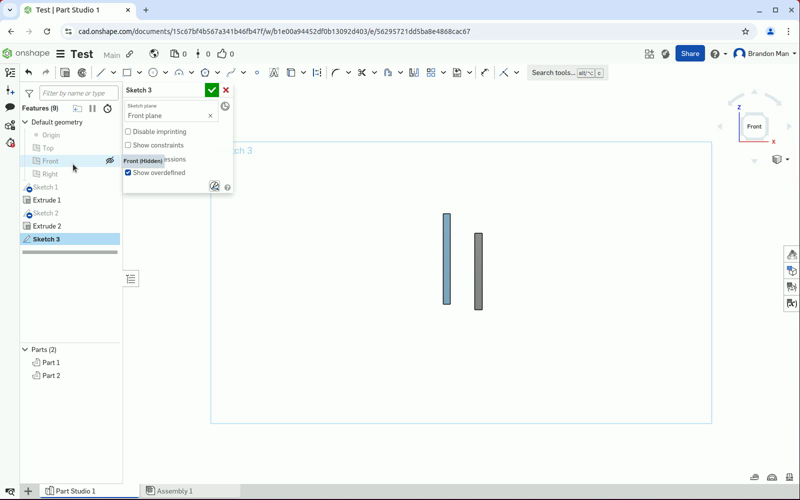
mouse_move(73, 352)
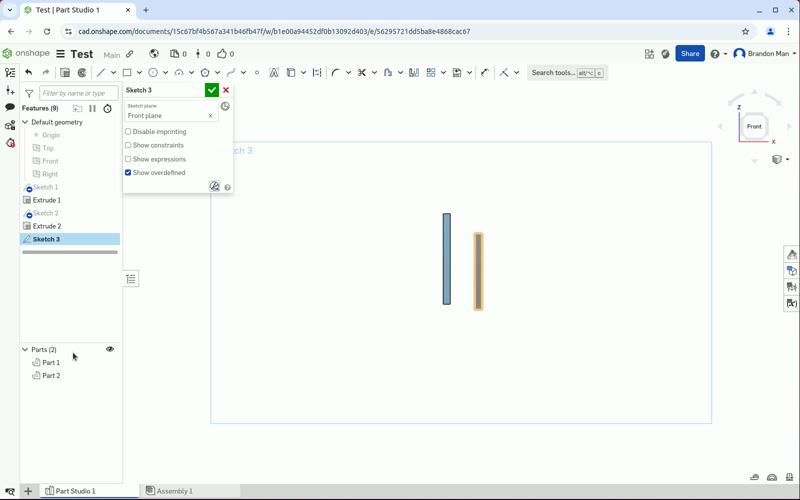
key(y)
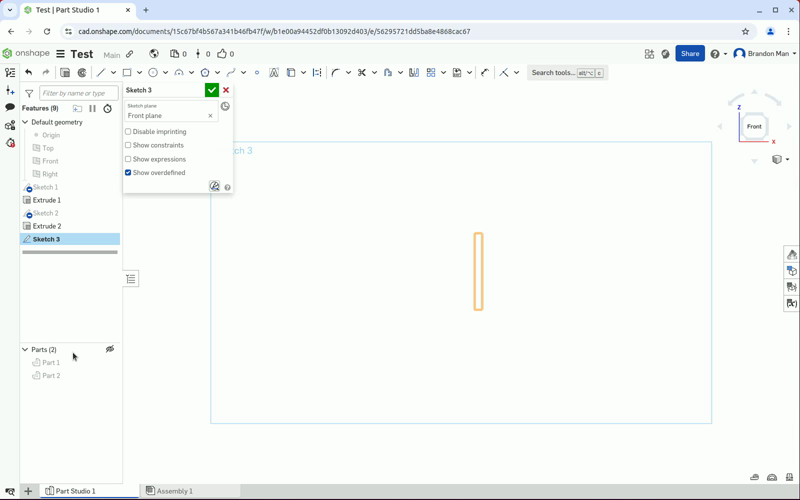
key(l)
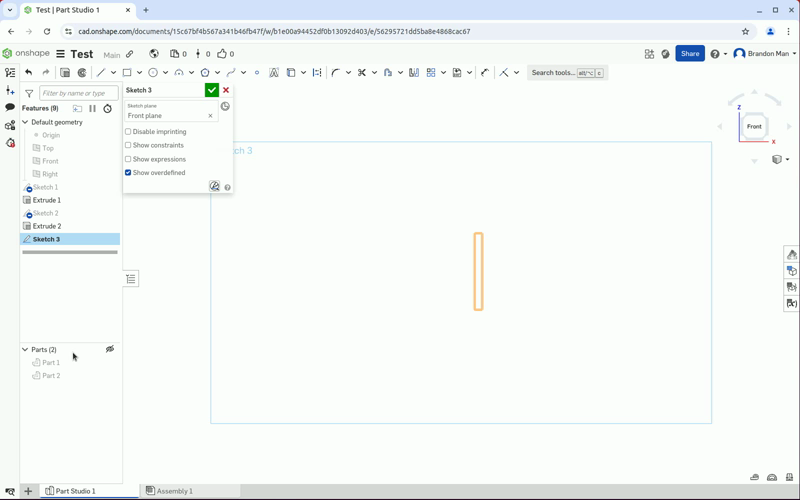
key_down(shift)
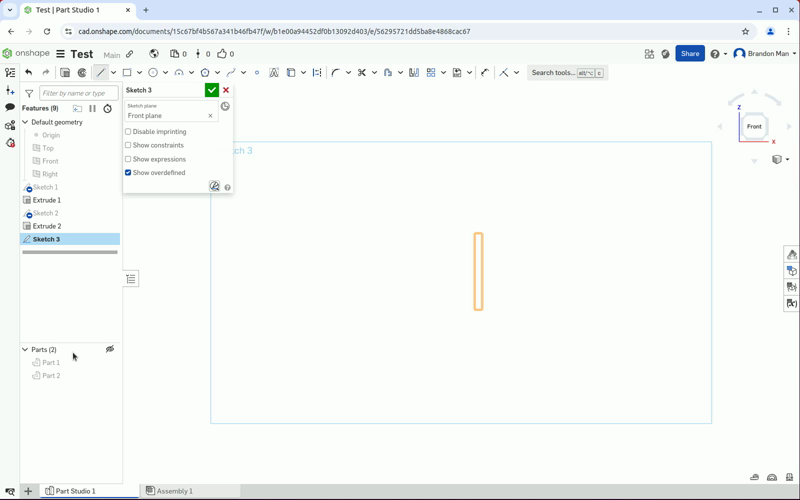
mouse_move(506, 311)
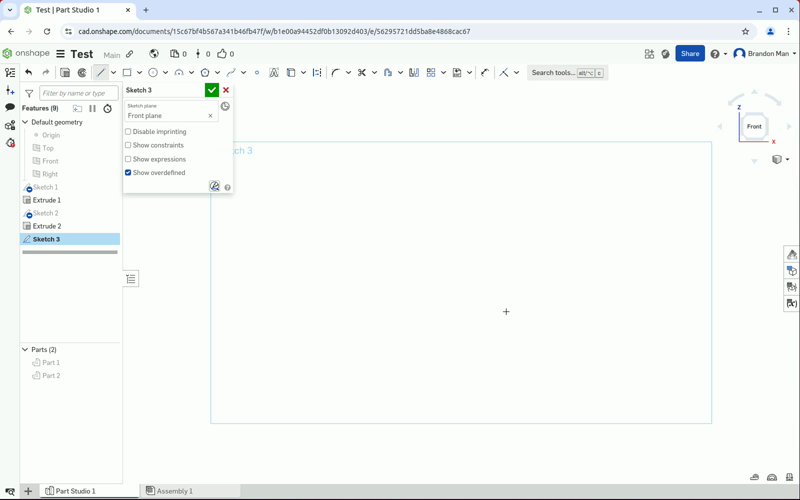
click(506, 311)
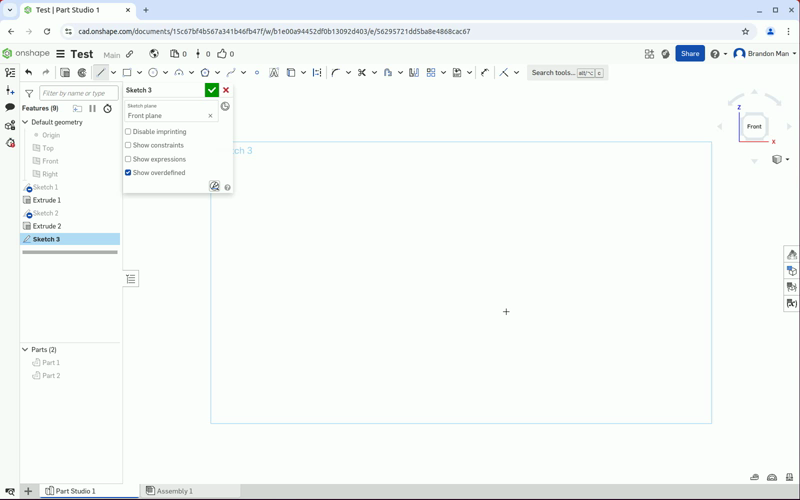
key_up(shift)
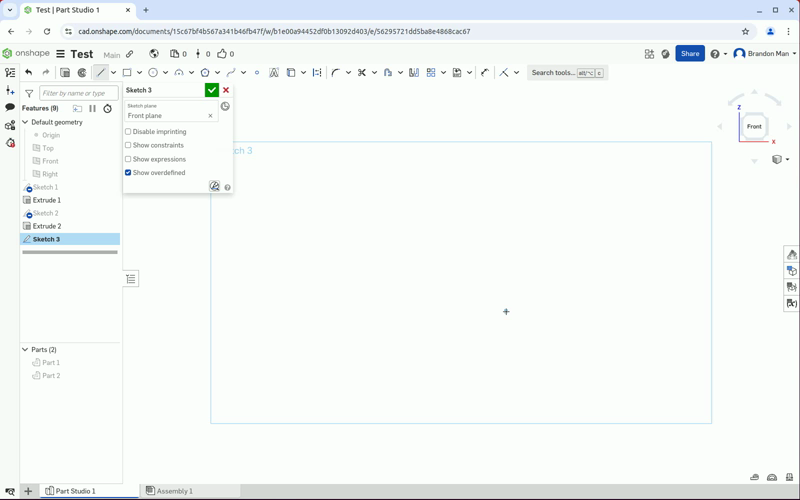
key_down(shift)
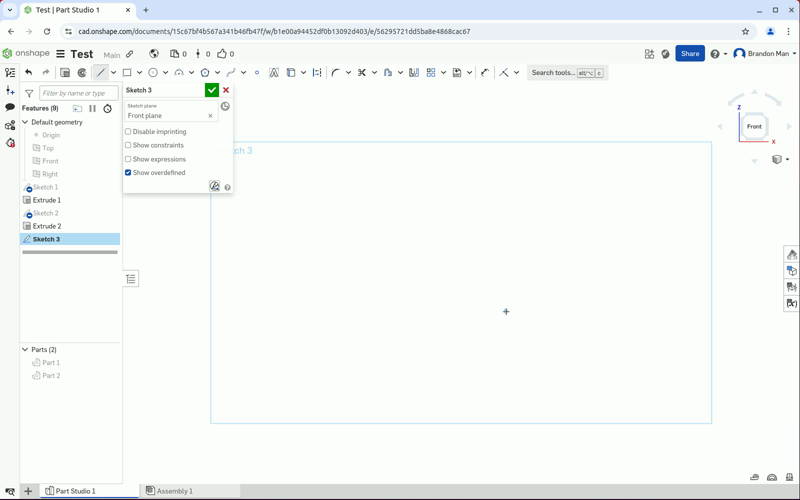
mouse_move(536, 311)
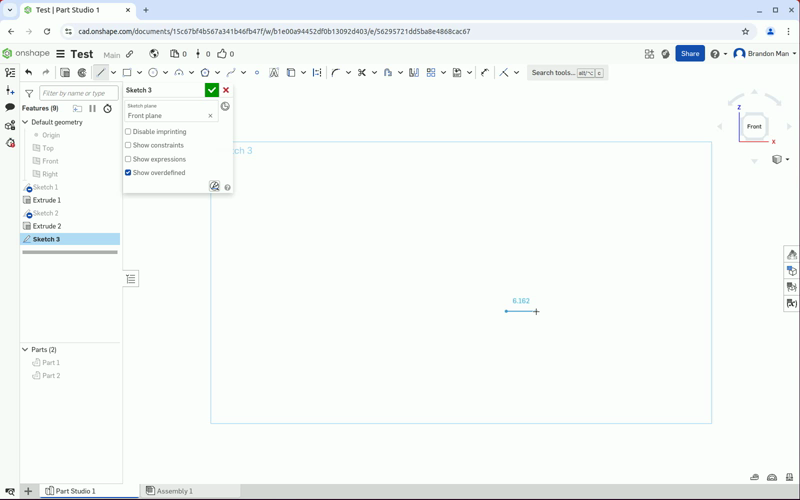
mouse_move(520, 311)
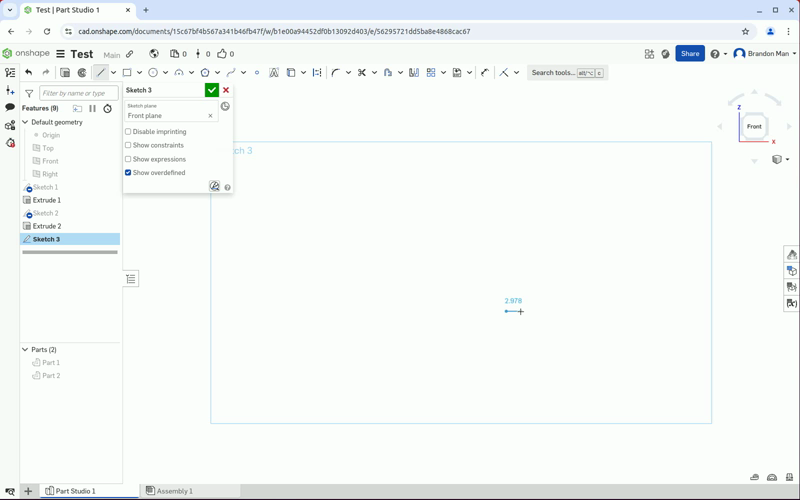
click(520, 311)
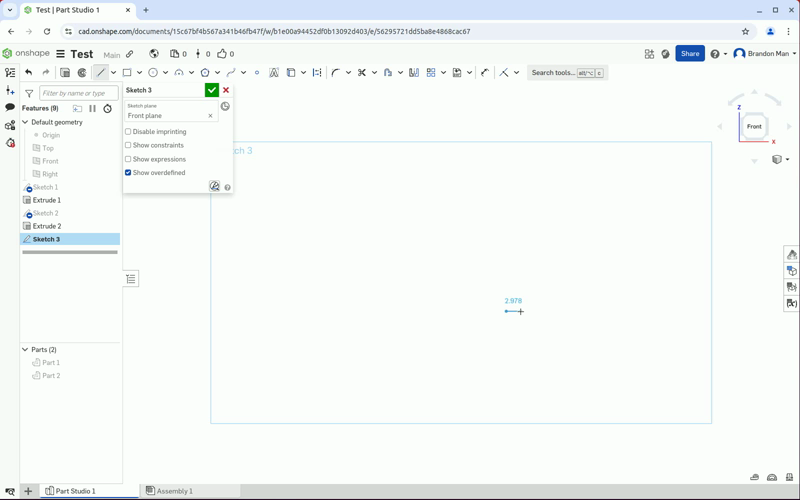
key_up(shift)
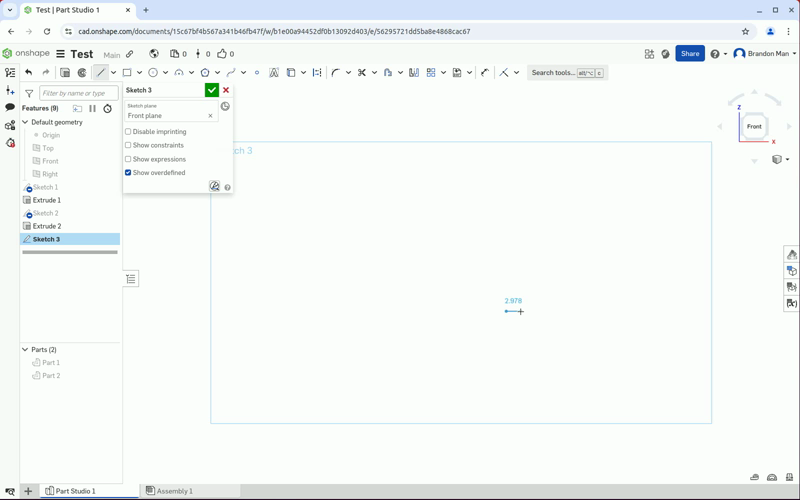
key_down(shift)
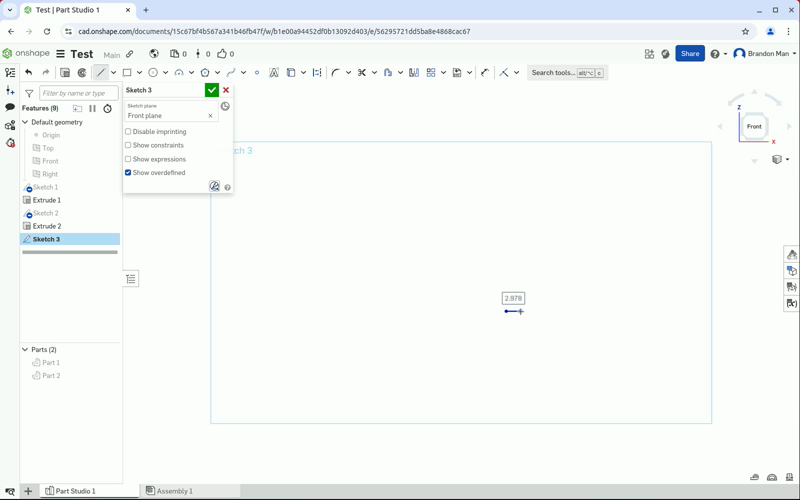
mouse_move(520, 206)
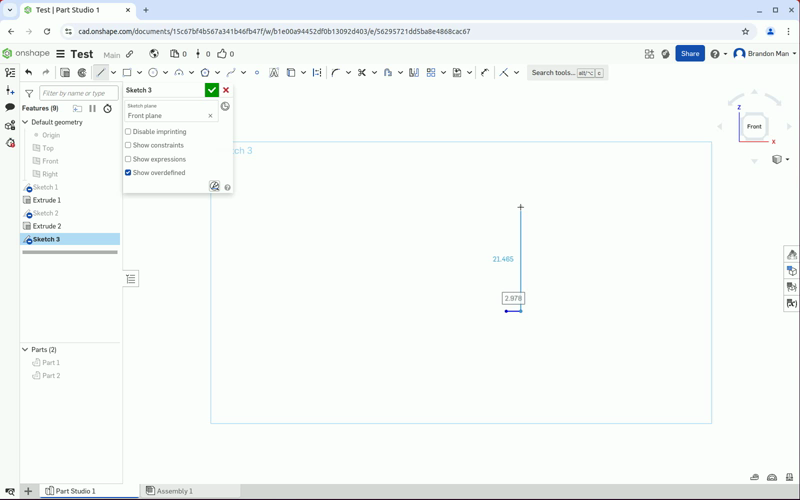
click(520, 206)
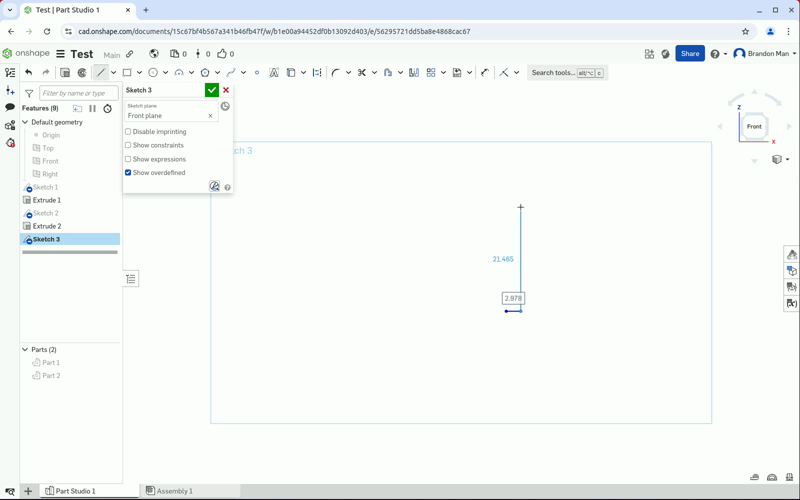
key_up(shift)
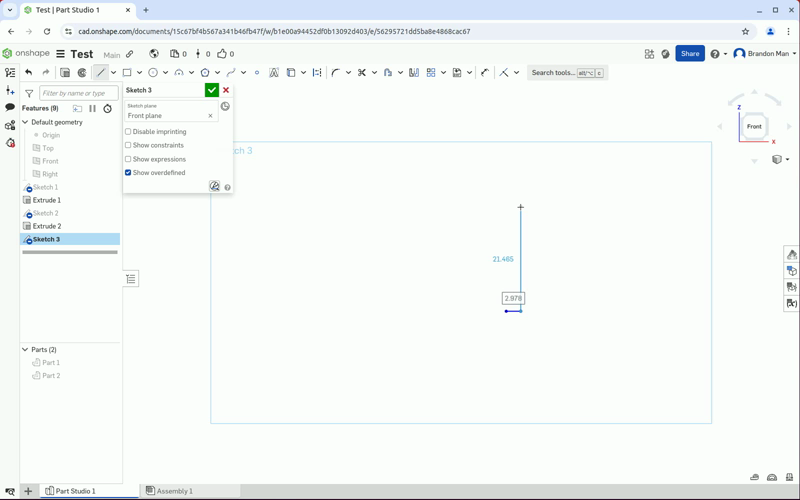
key_down(shift)
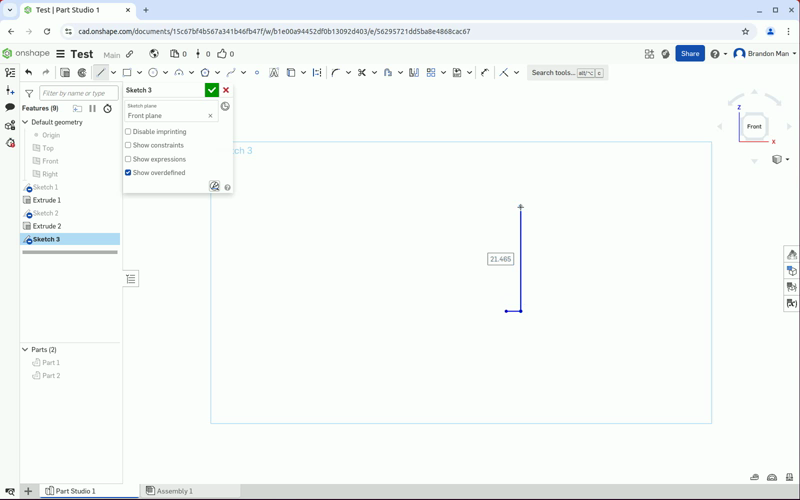
mouse_move(550, 206)
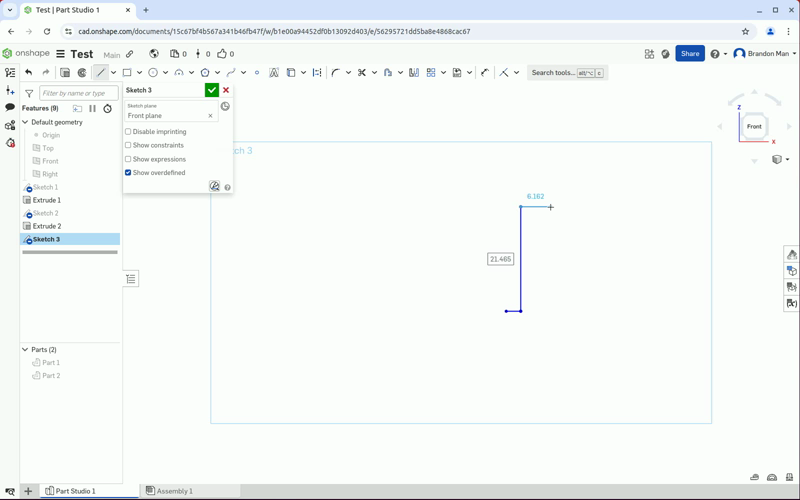
mouse_move(506, 206)
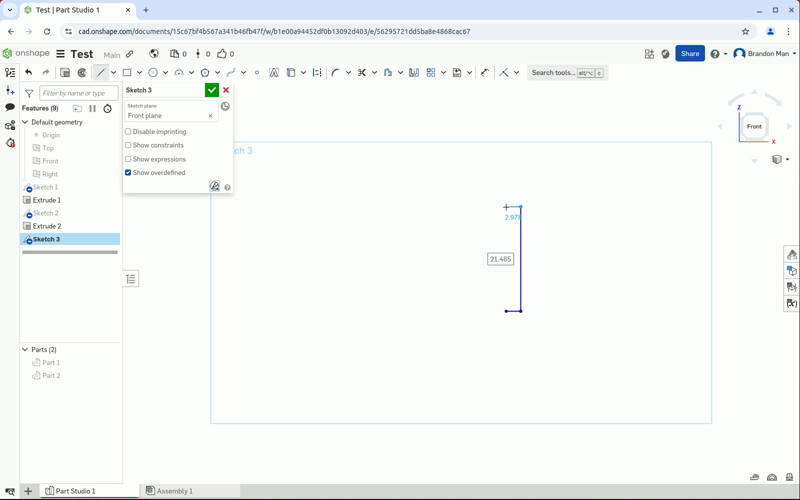
click(506, 206)
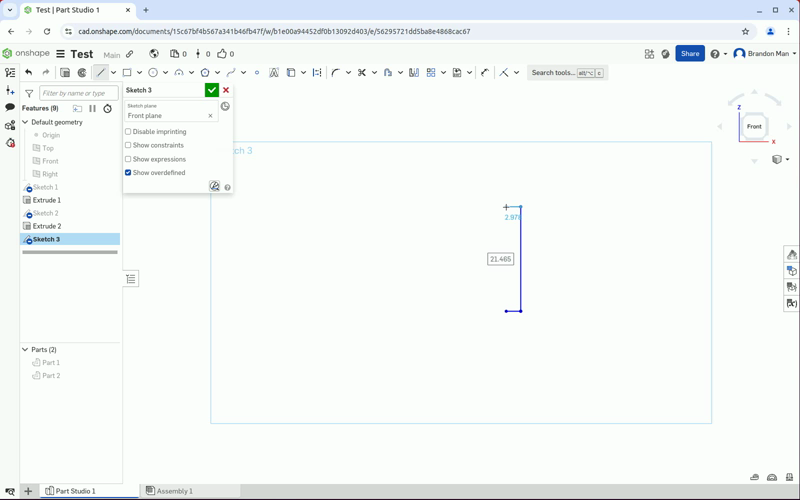
key_up(shift)
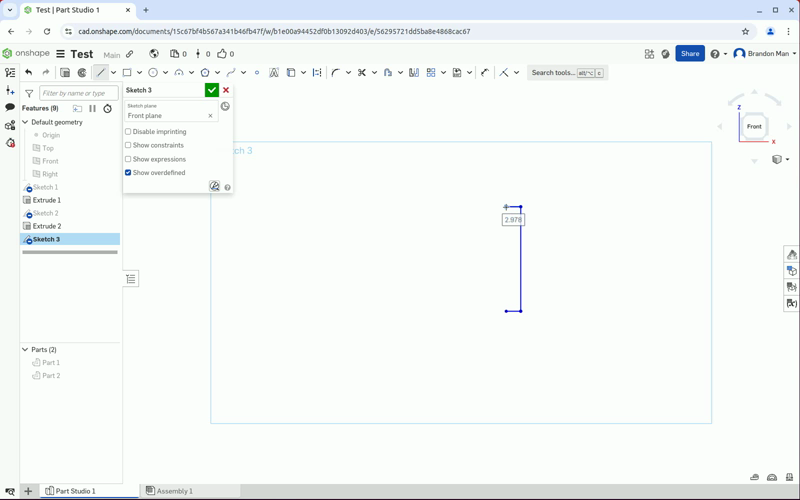
key_down(shift)
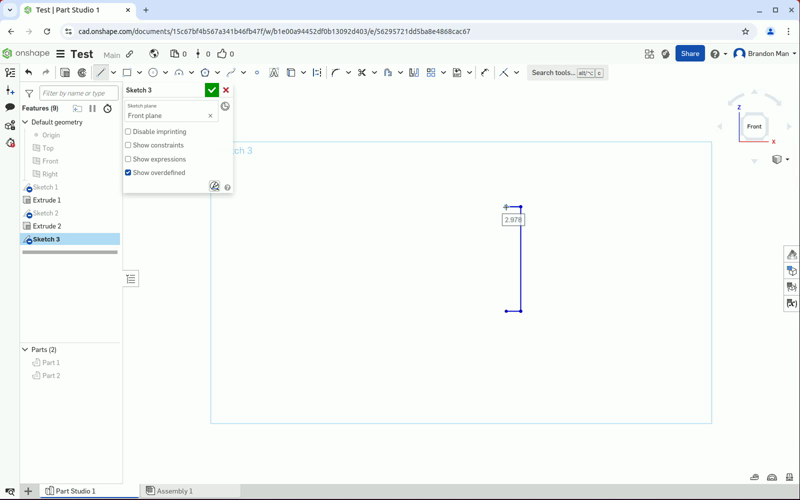
mouse_move(506, 311)
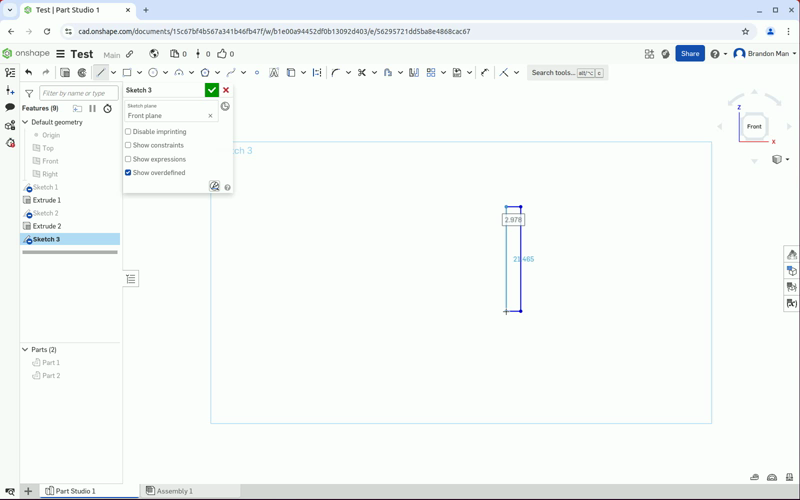
key_up(shift)
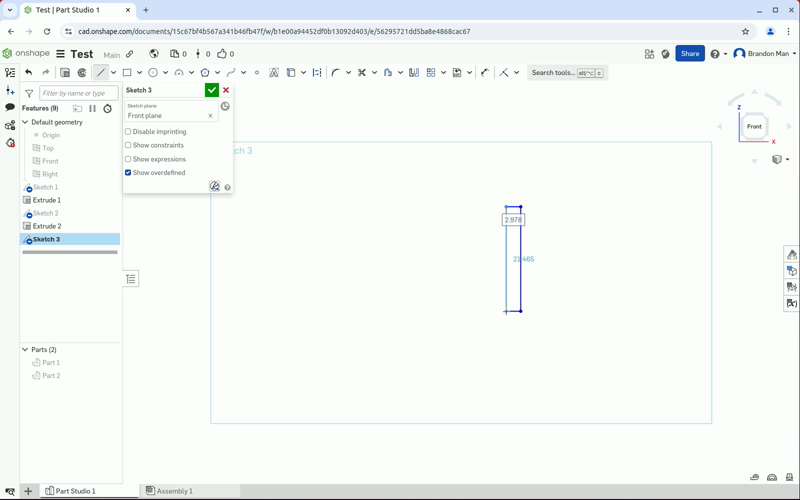
click(506, 311)
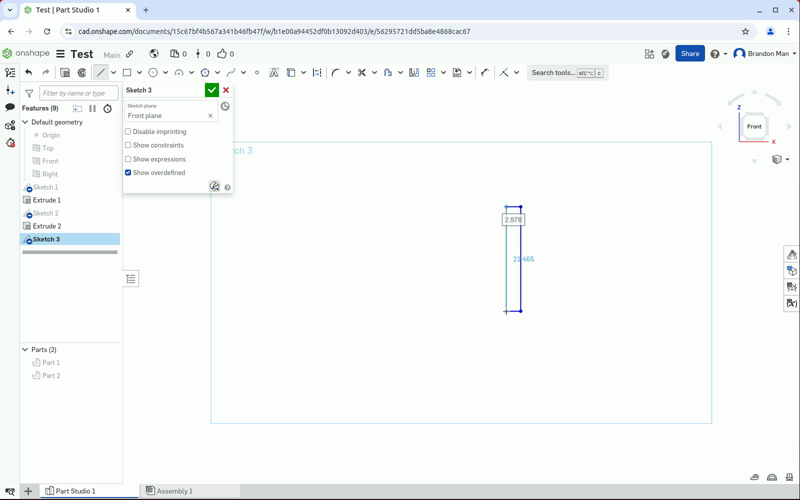
key(esc)
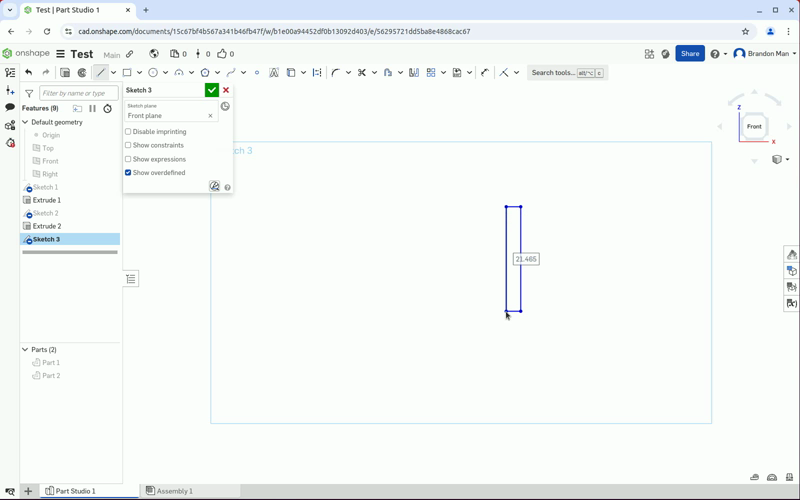
mouse_move(516, 273)
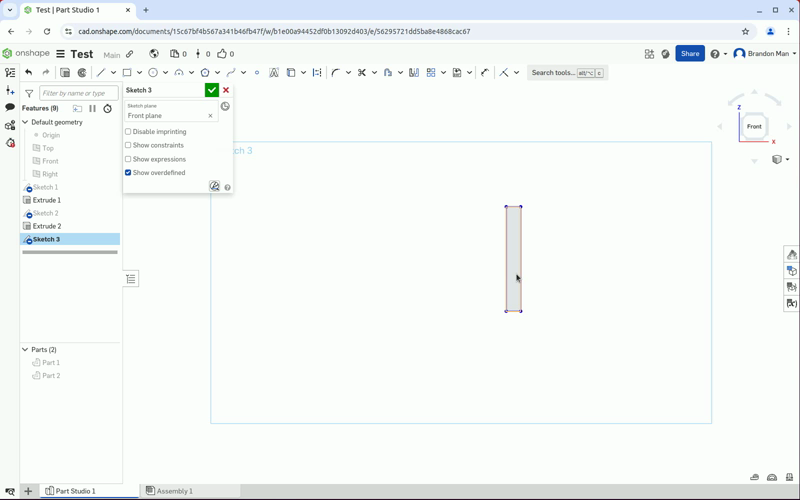
scroll(6)
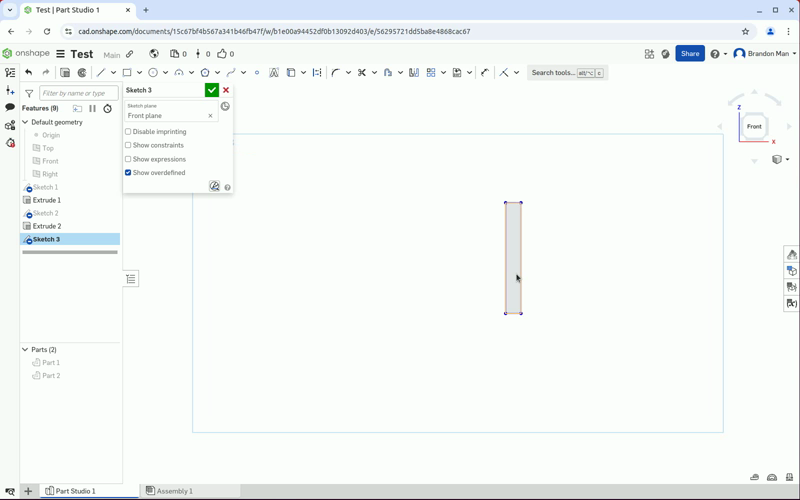
scroll(6)
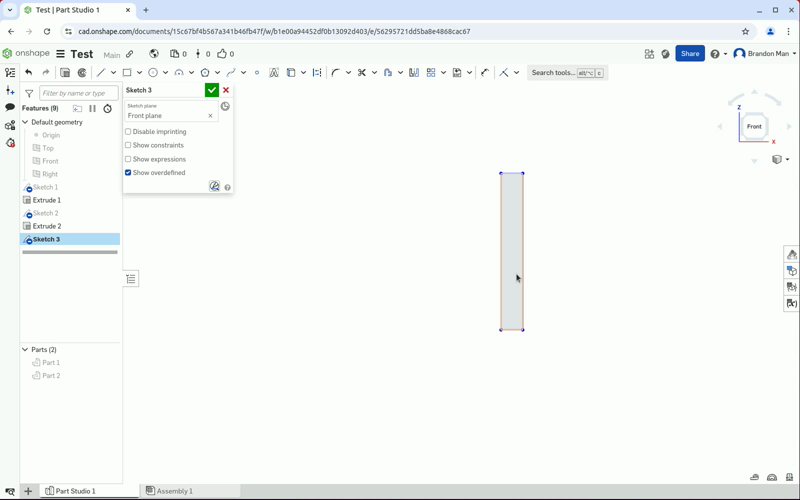
scroll(6)
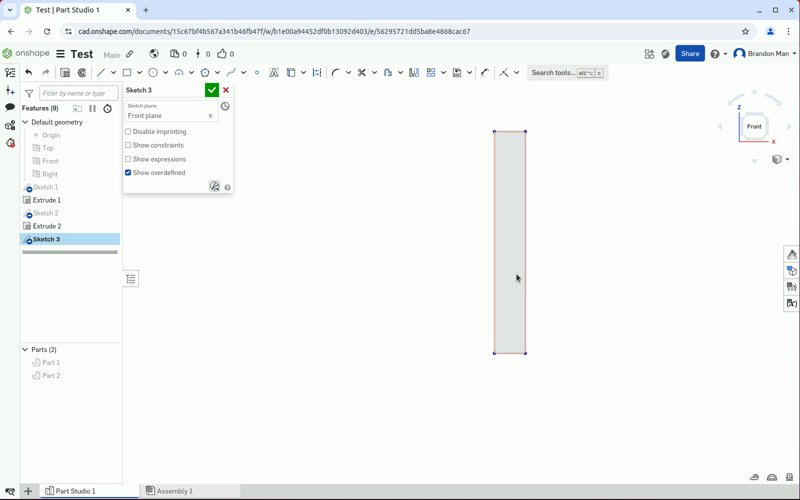
scroll(6)
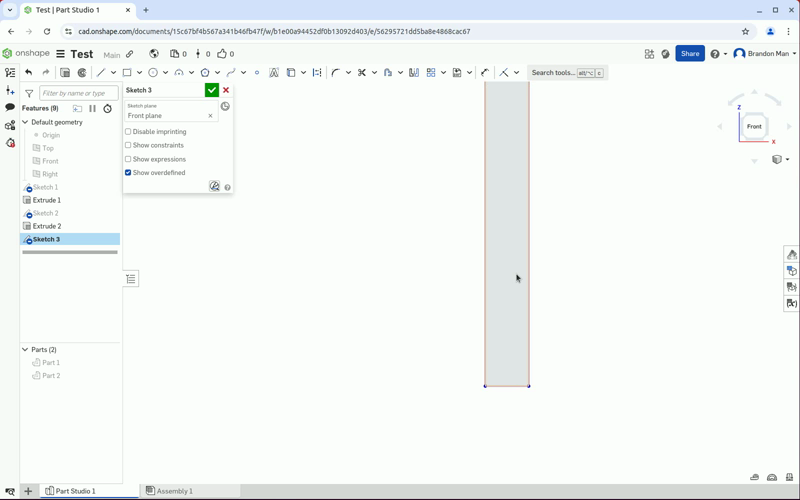
scroll(6)
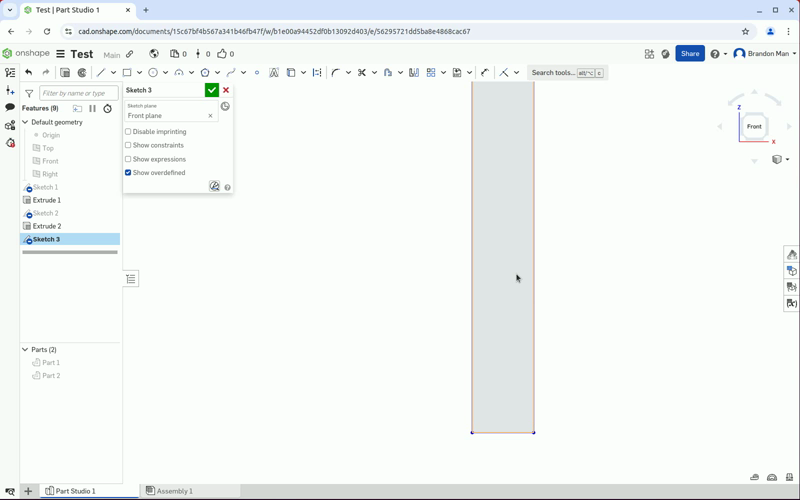
scroll(6)
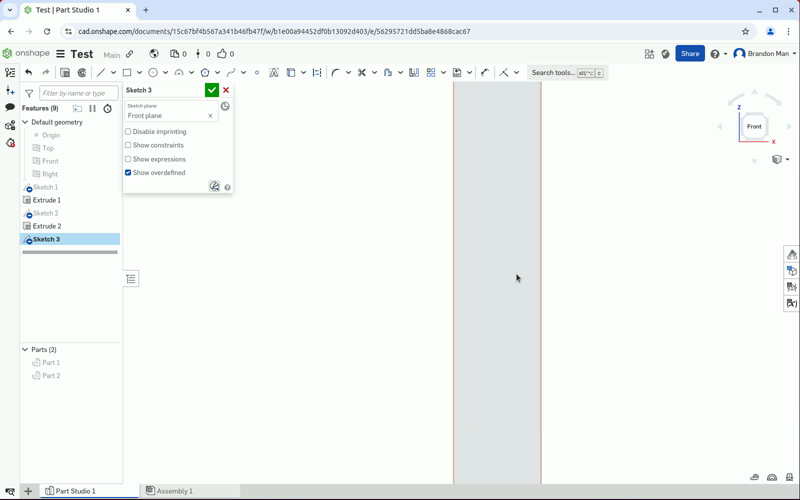
scroll(6)
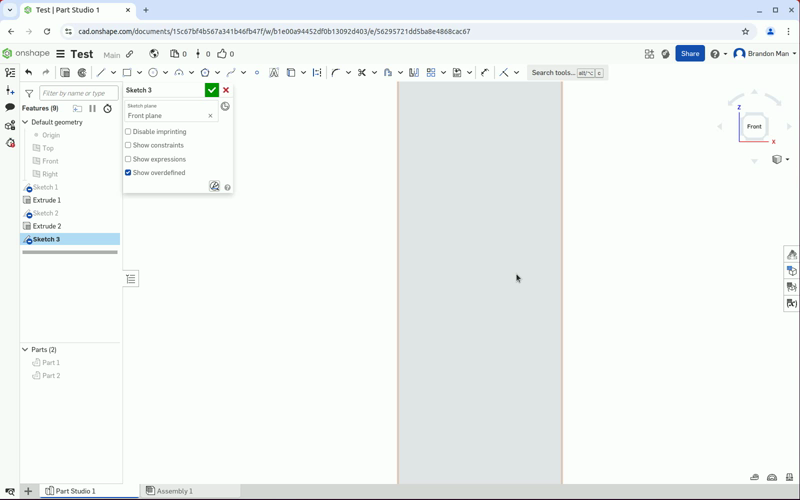
click(516, 273)
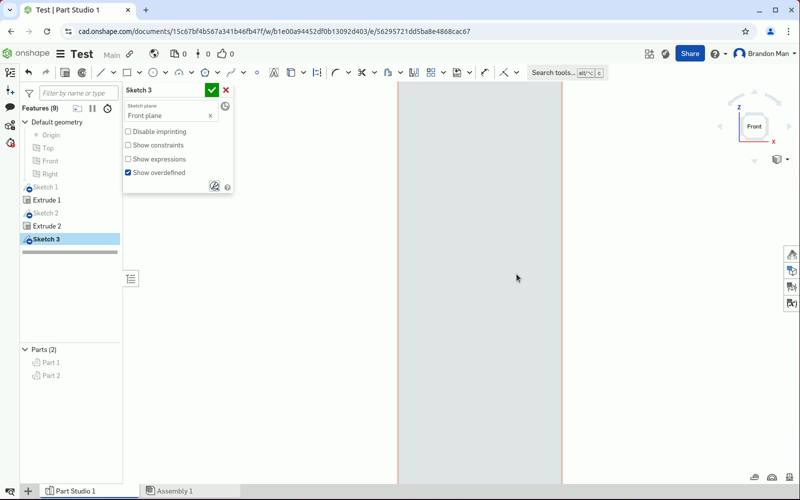
scroll(-6)
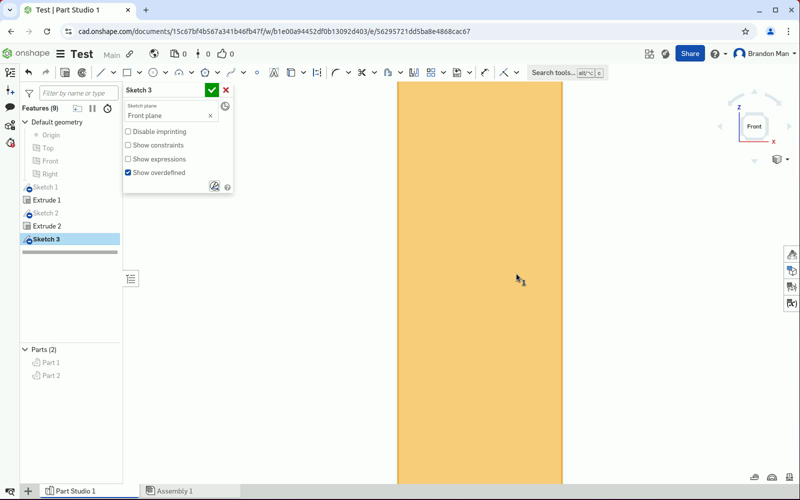
scroll(-6)
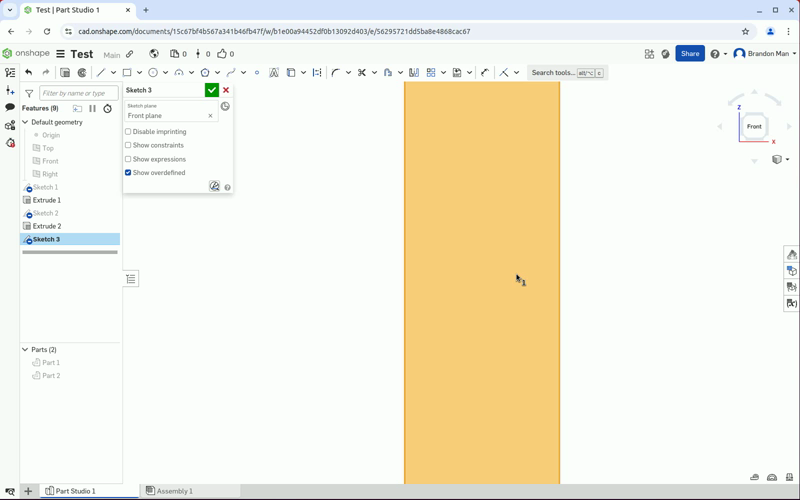
scroll(-6)
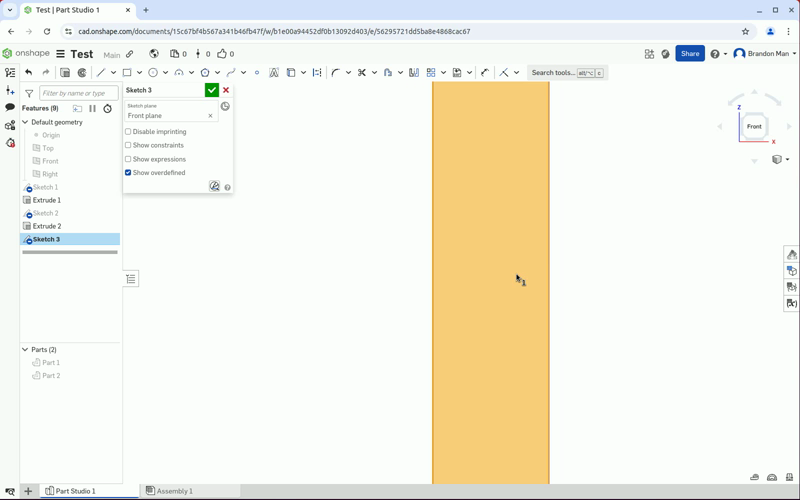
scroll(-6)
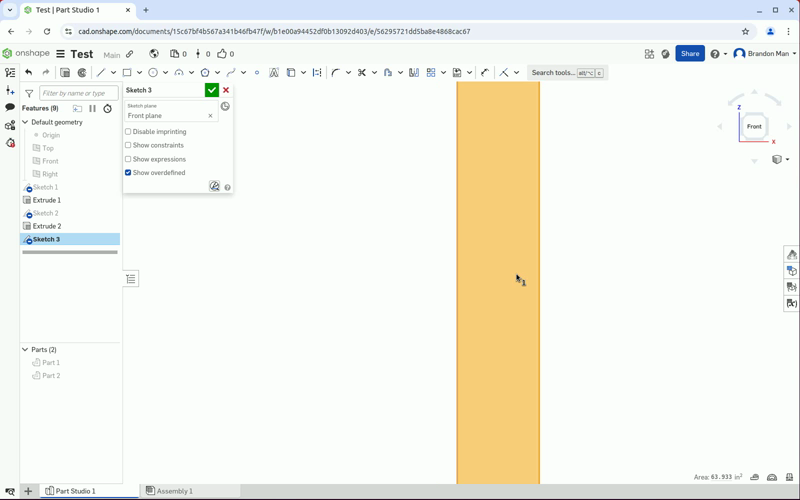
scroll(-6)
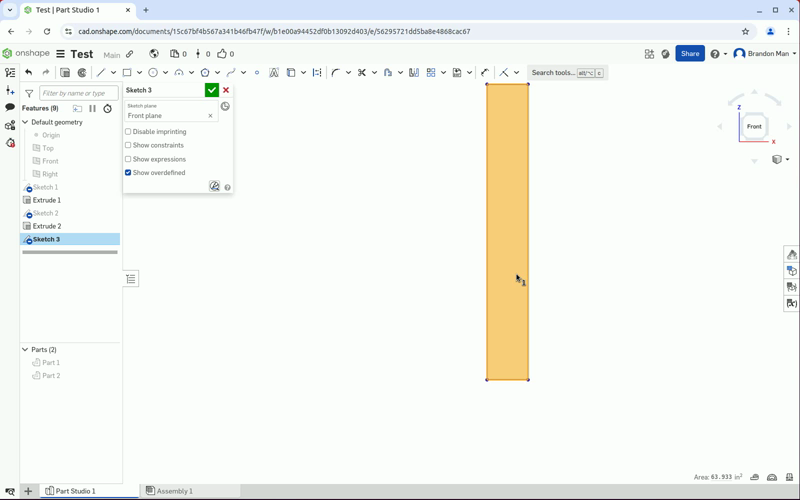
scroll(-6)
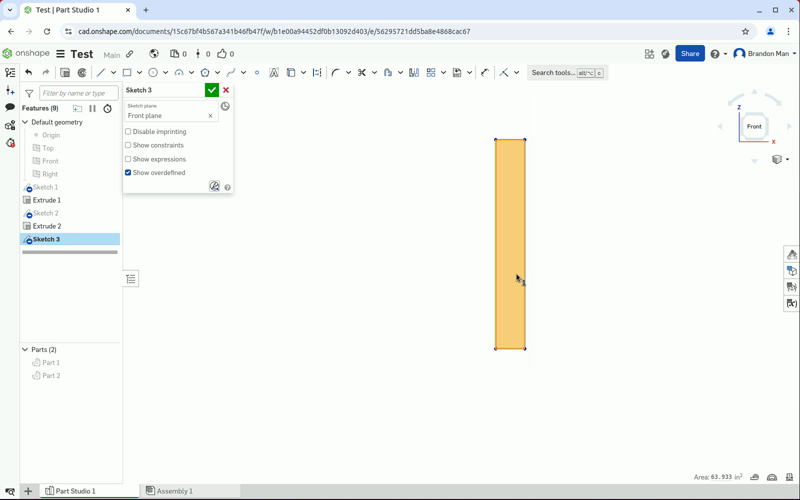
scroll(-6)
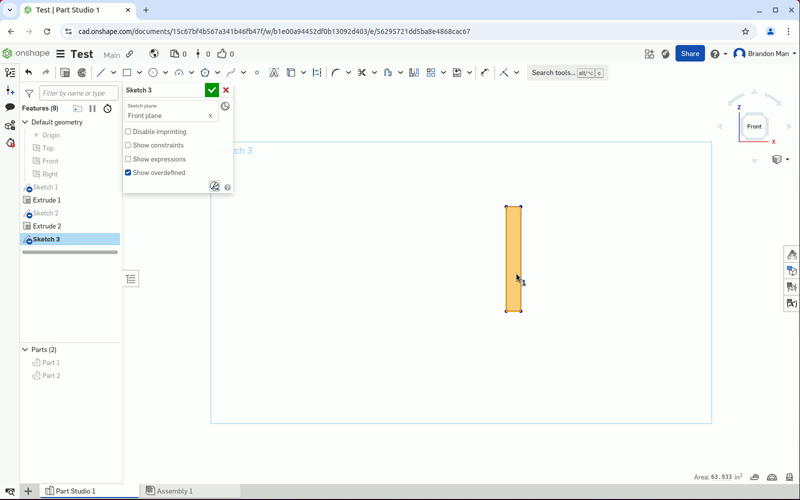
mouse_move(73, 352)
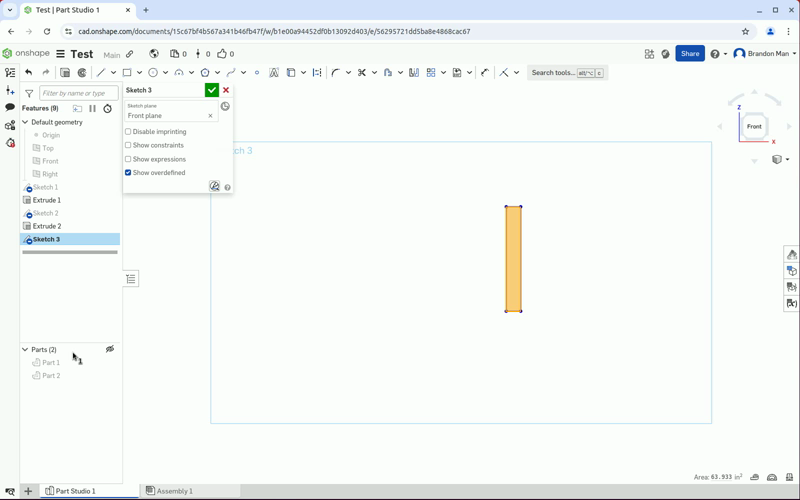
key(shift+y)
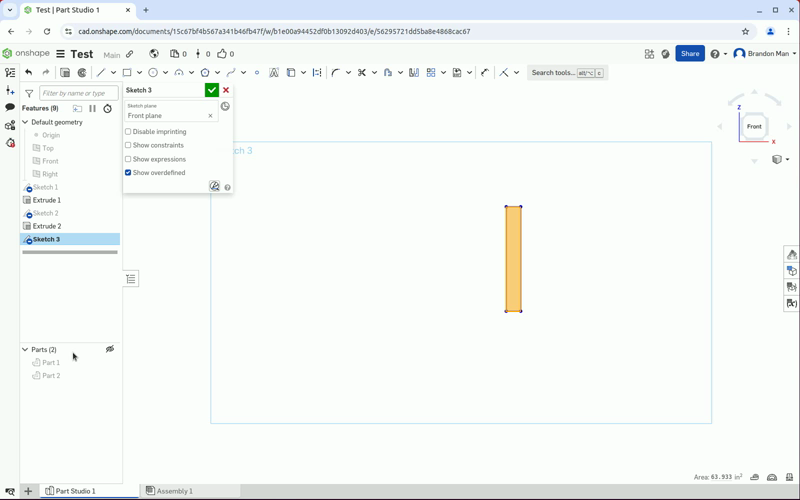
key(shift+e)
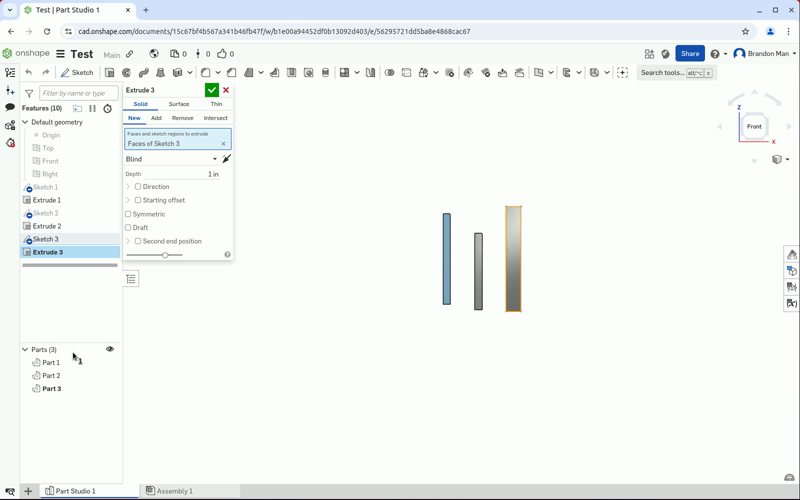
mouse_move(143, 106)
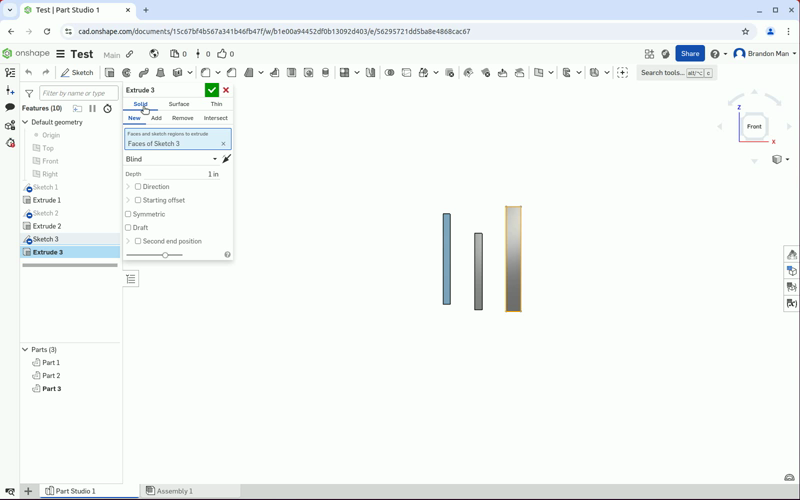
click(143, 106)
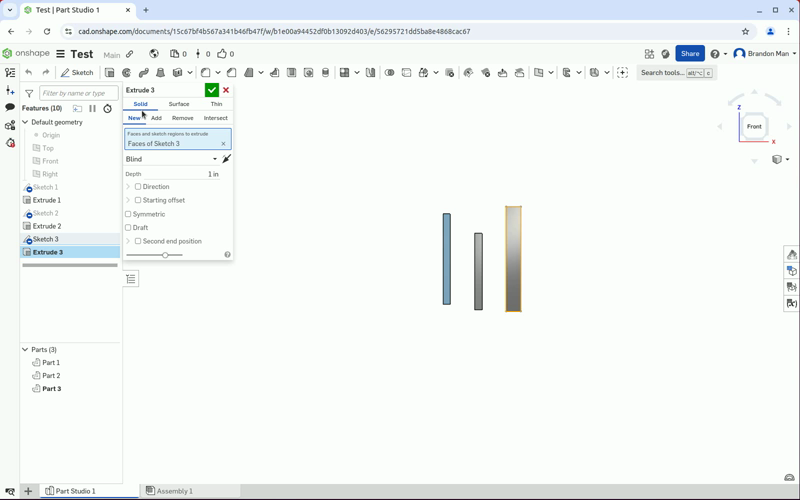
mouse_move(137, 120)
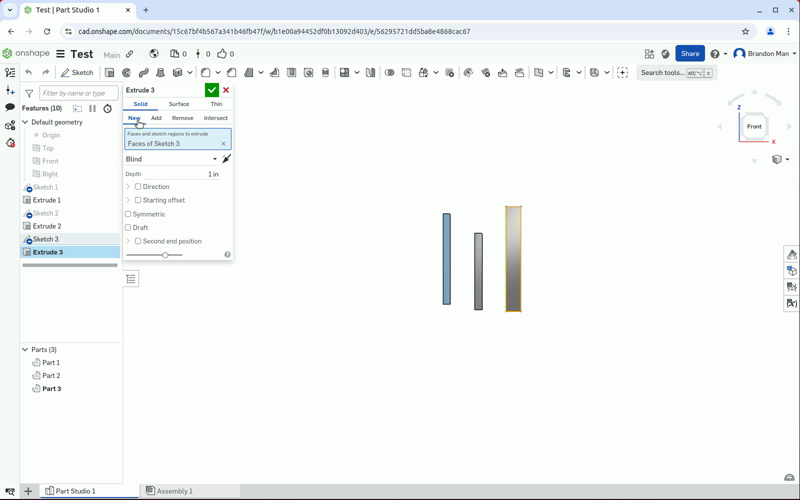
click(137, 120)
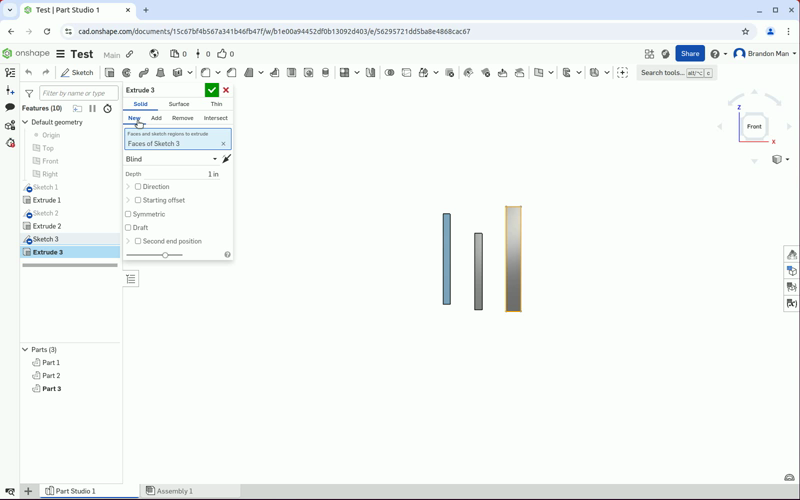
key(tab, 4)
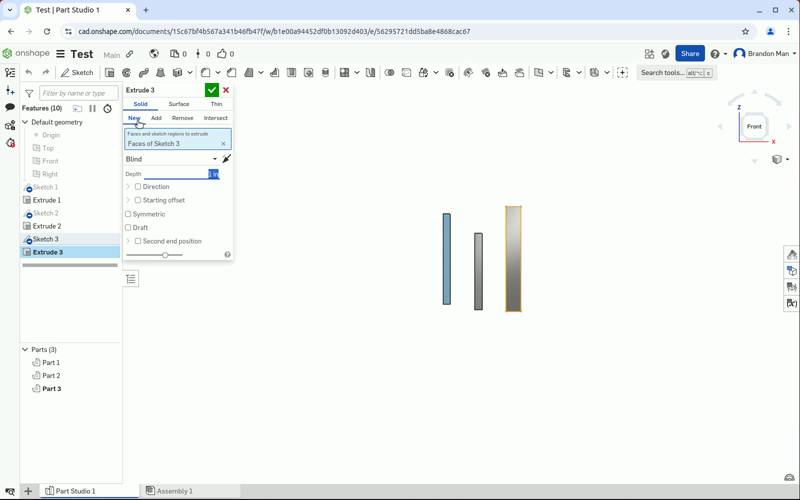
text(0.241)
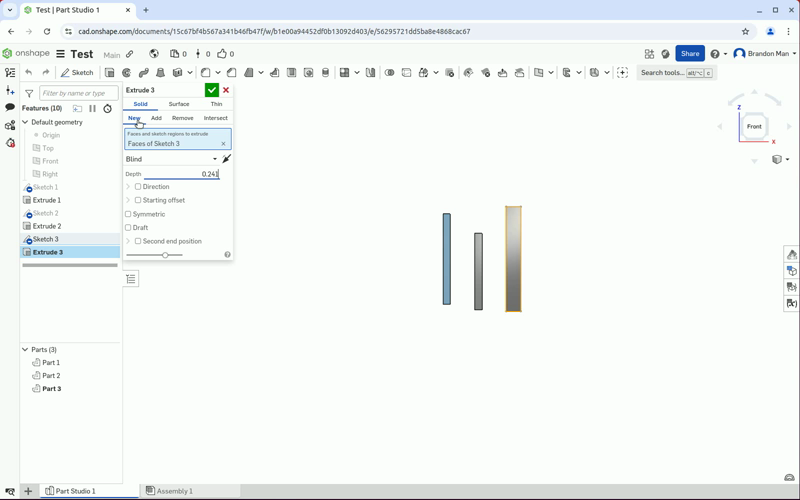
key(enter)
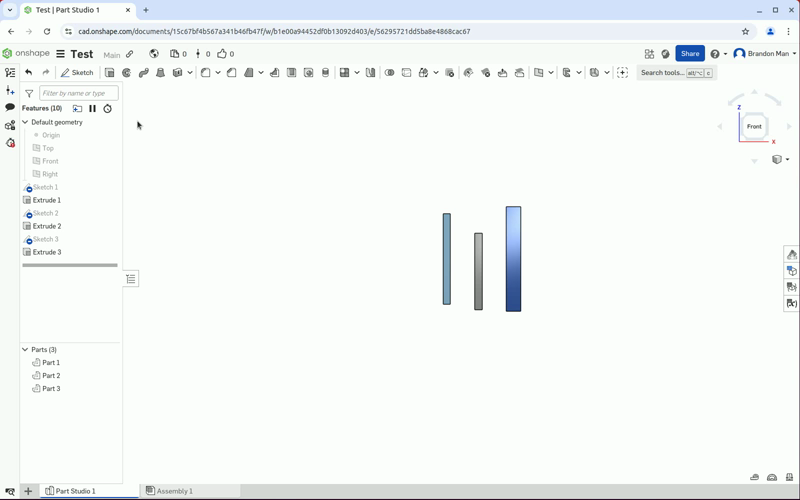
key(shift+h)
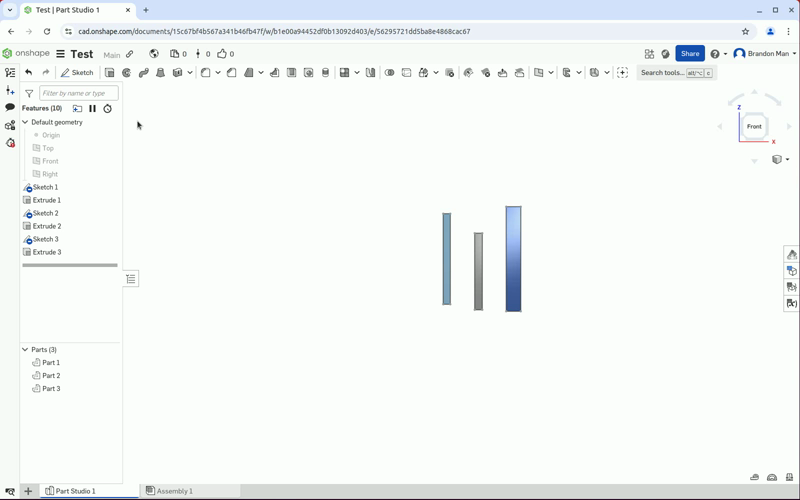
key(shift+h)
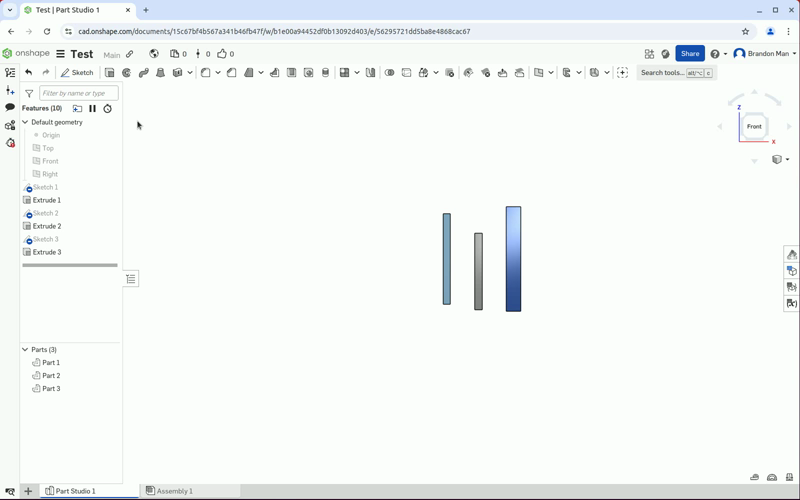
mouse_move(73, 189)
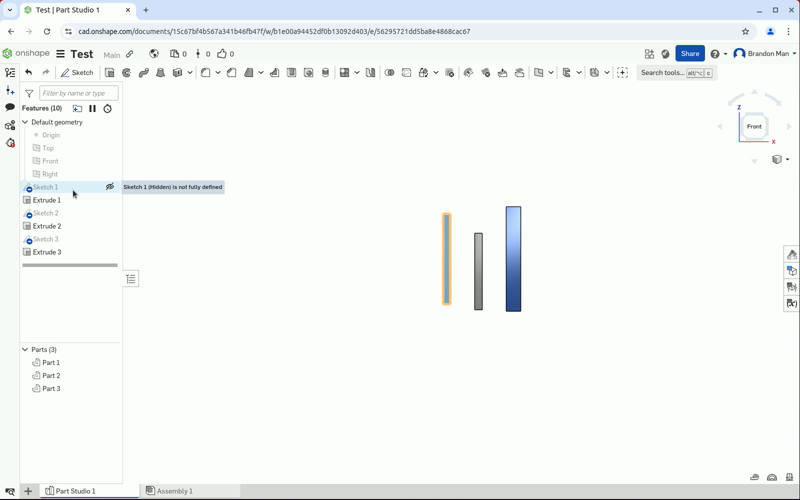
click(73, 189)
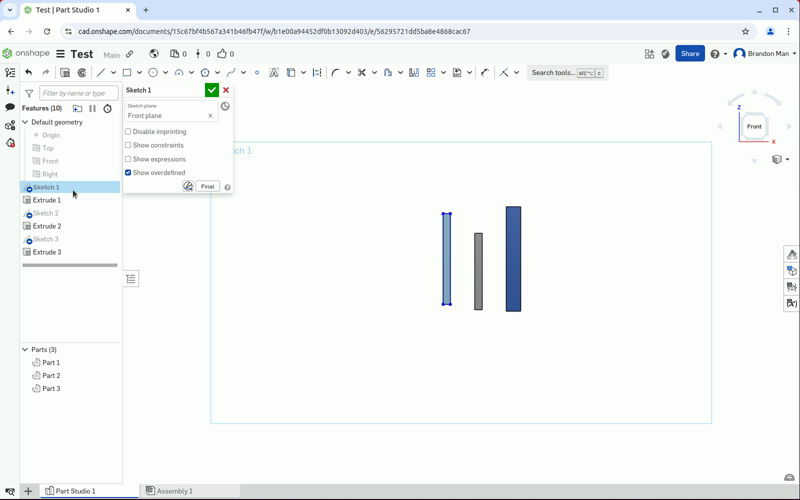
mouse_move(229, 92)
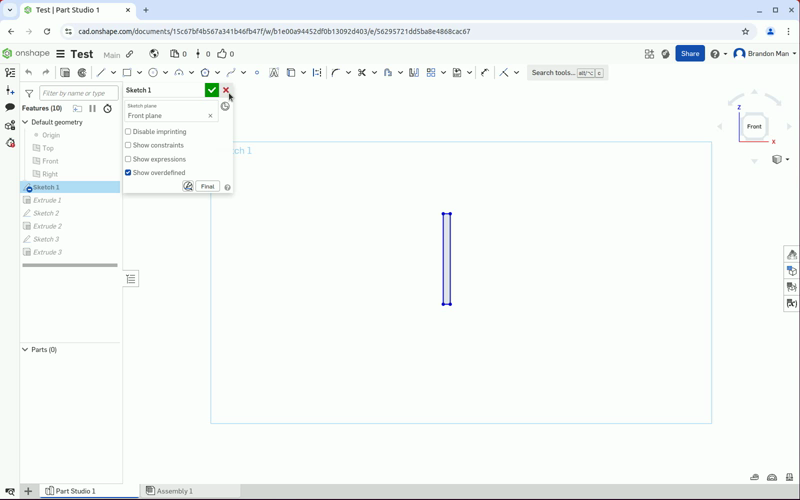
click(229, 92)
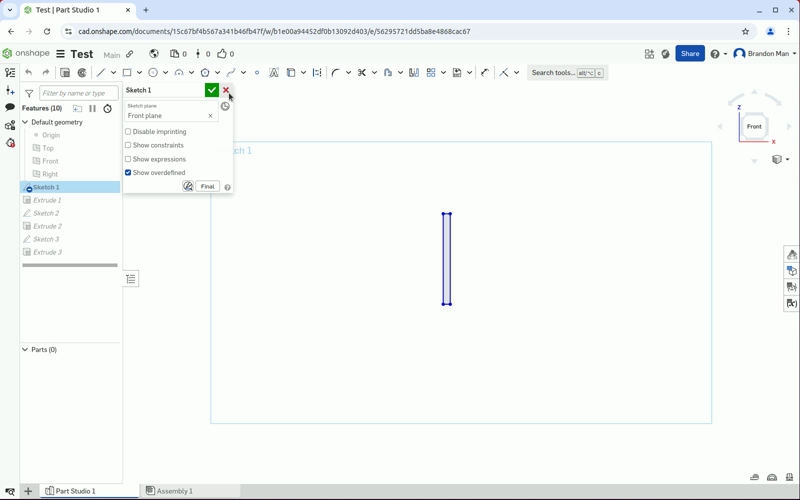
key(shift+s)
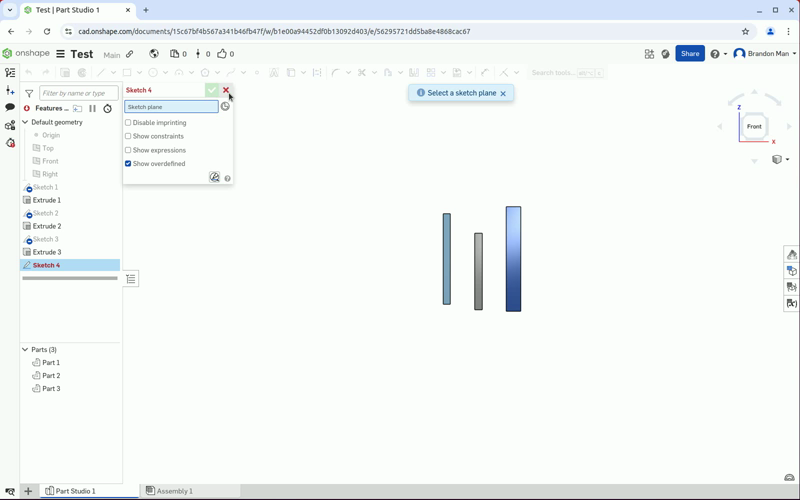
mouse_move(73, 163)
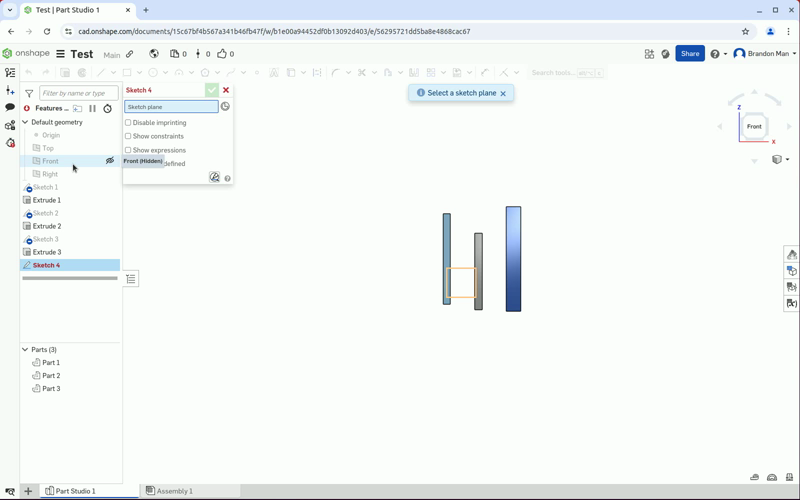
click(73, 163)
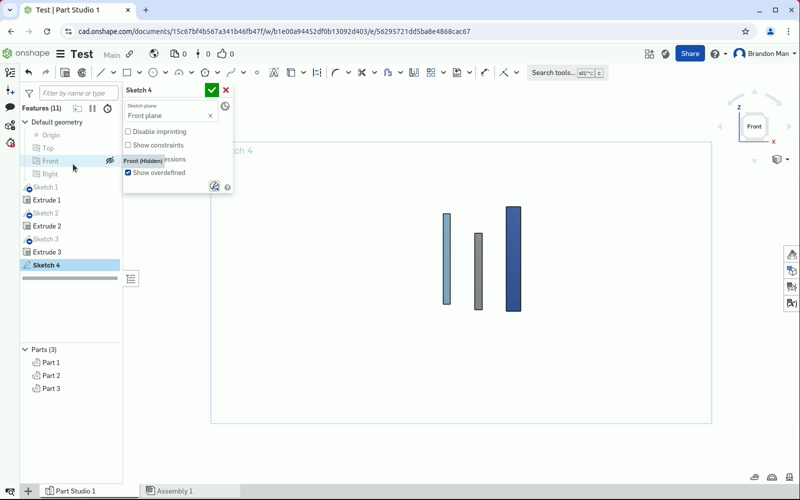
mouse_move(73, 352)
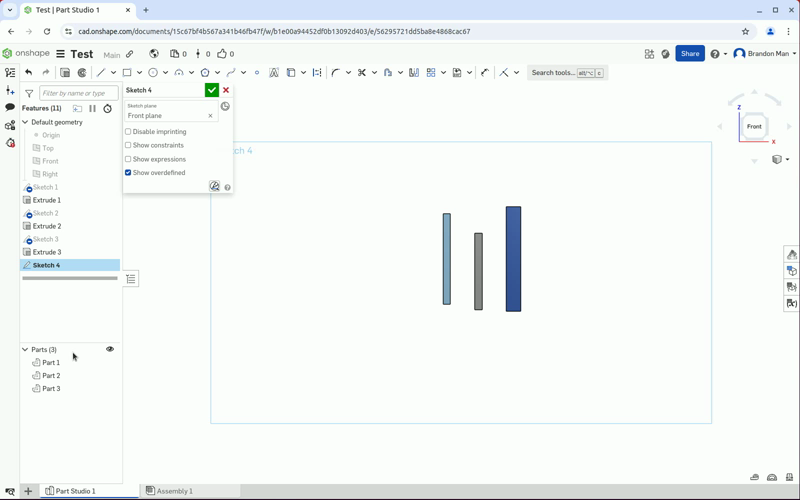
key(y)
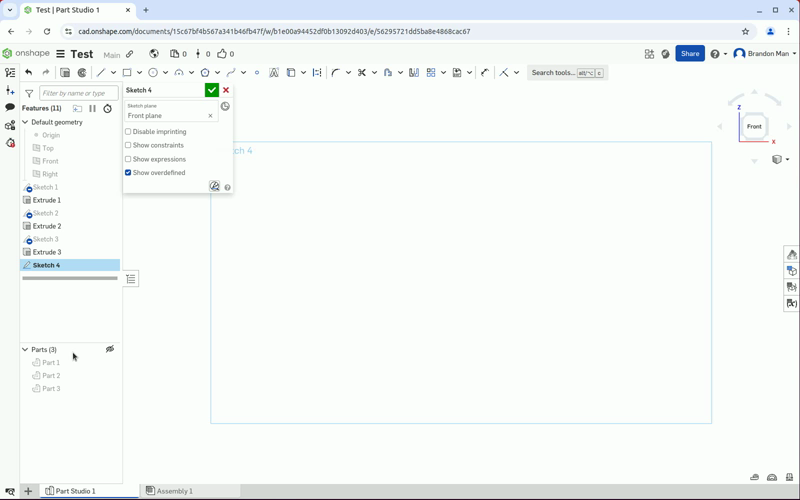
key(l)
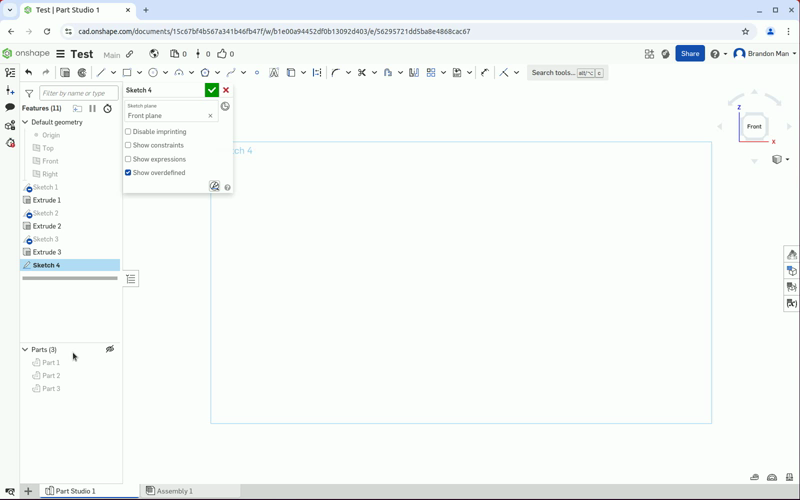
key_down(shift)
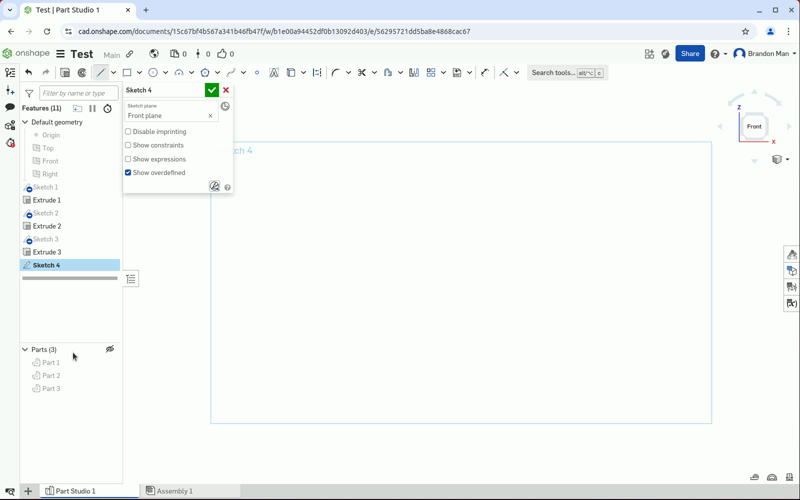
mouse_move(524, 365)
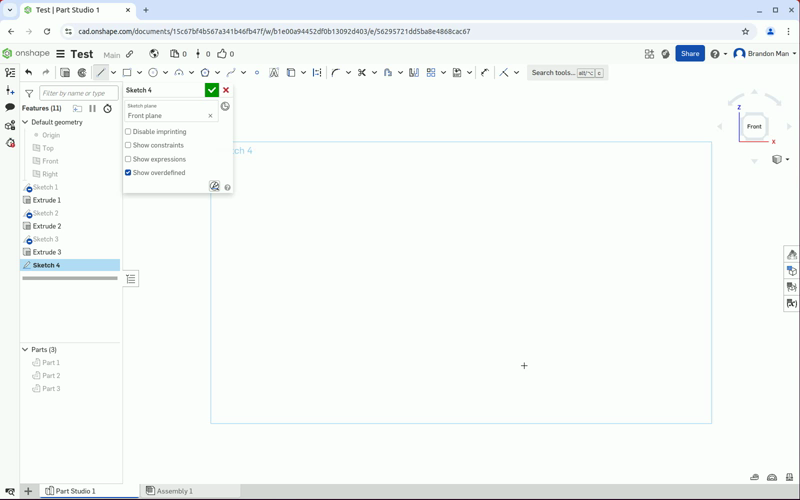
click(524, 365)
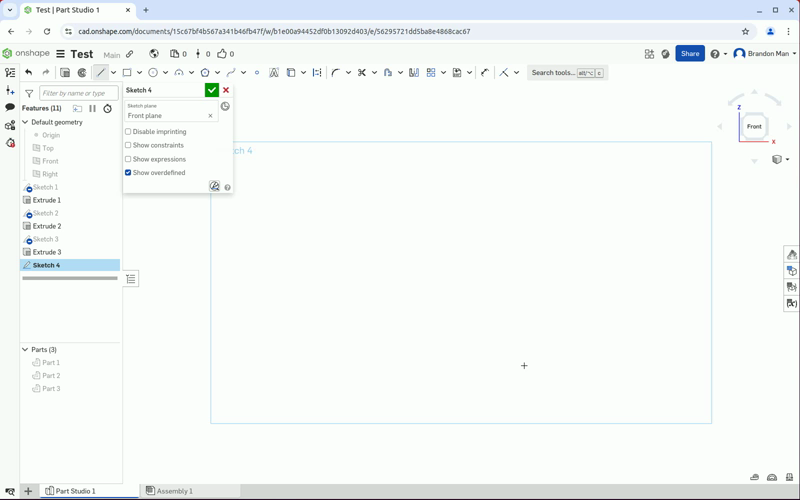
key_up(shift)
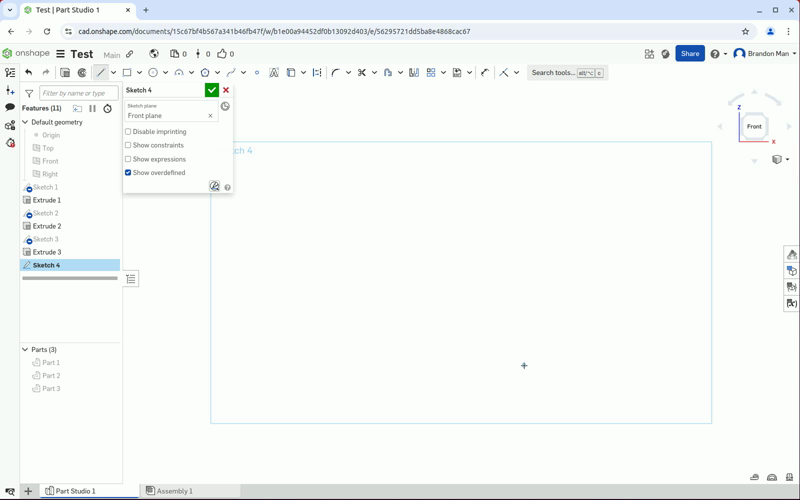
key_down(shift)
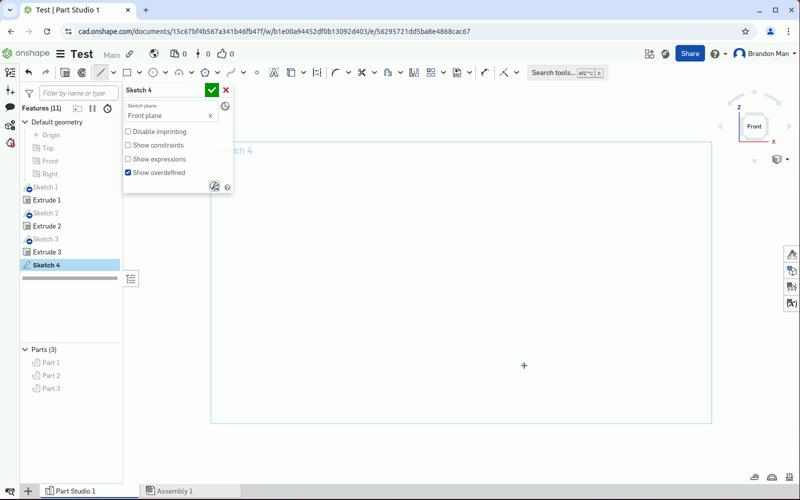
mouse_move(554, 365)
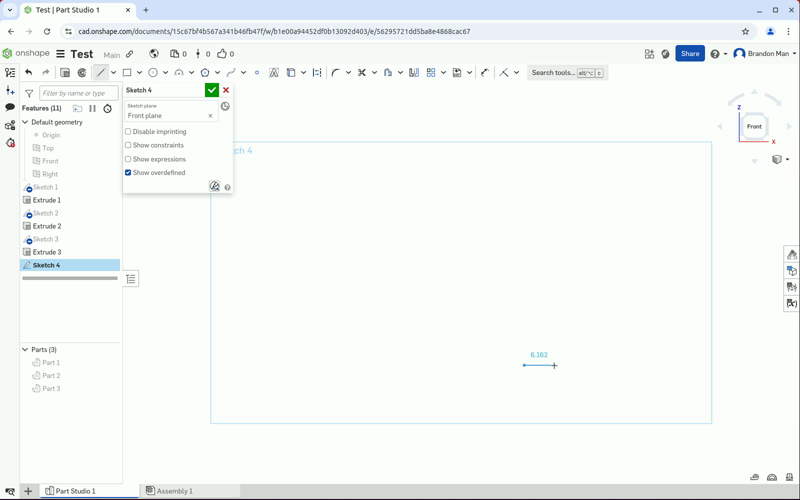
mouse_move(538, 365)
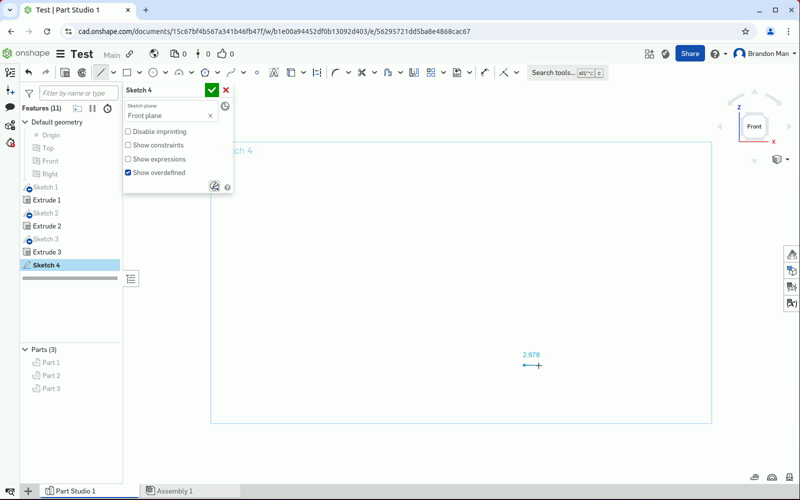
click(538, 365)
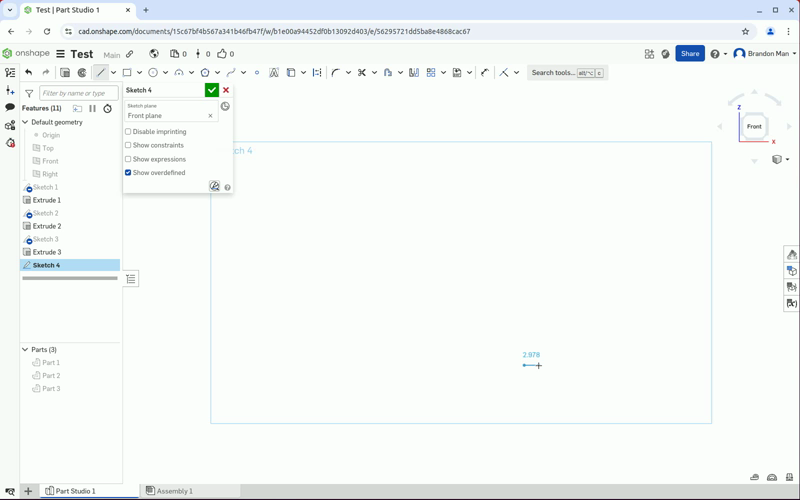
key_up(shift)
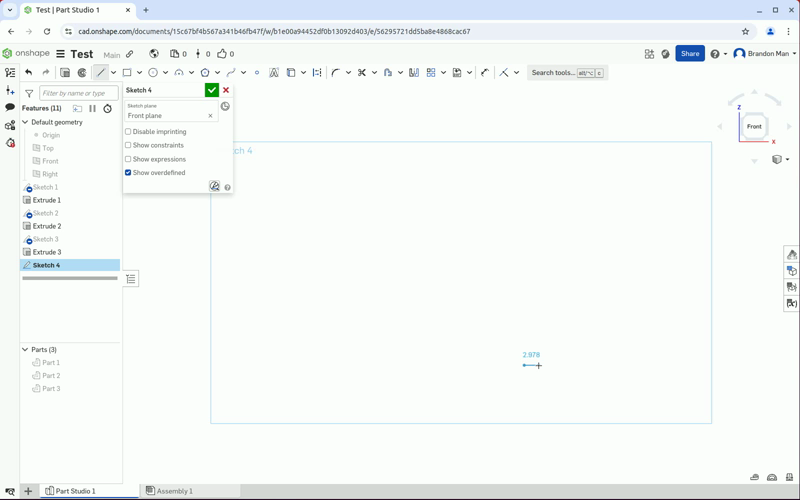
key_down(shift)
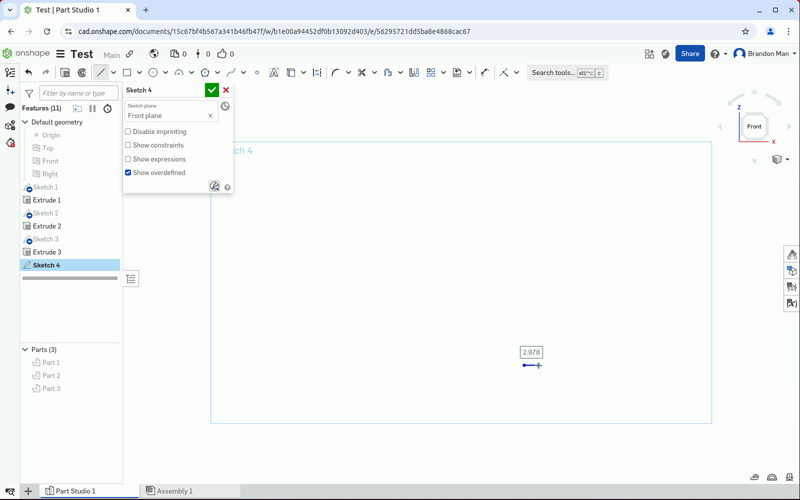
mouse_move(538, 171)
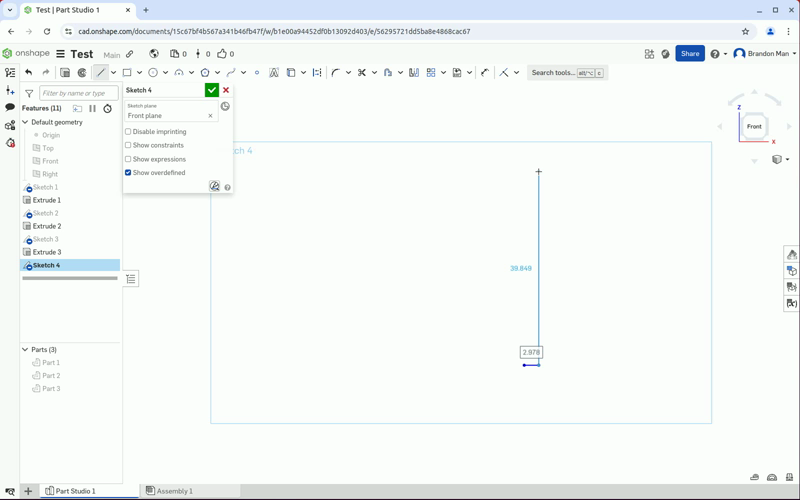
click(538, 171)
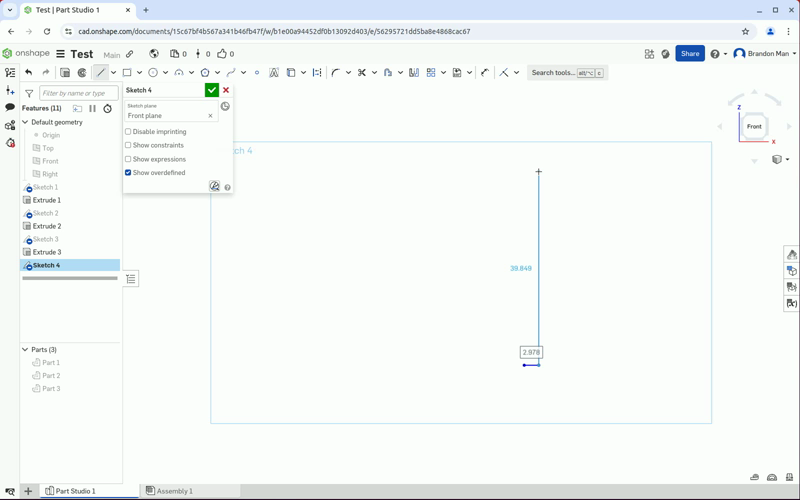
key_up(shift)
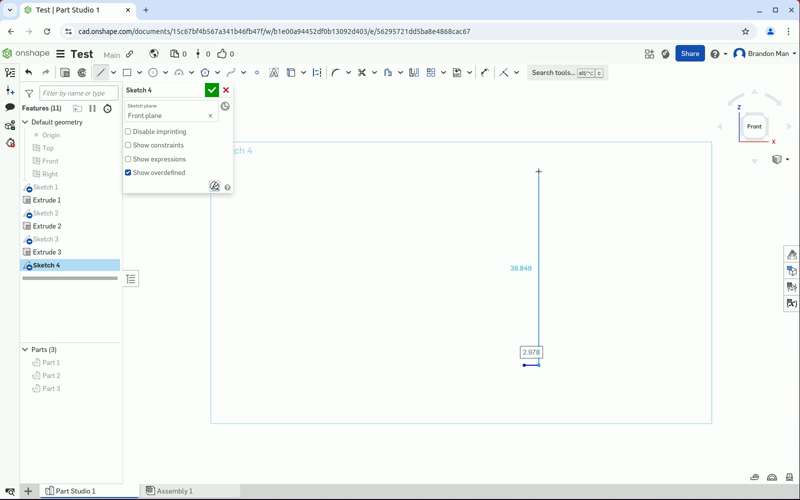
key_down(shift)
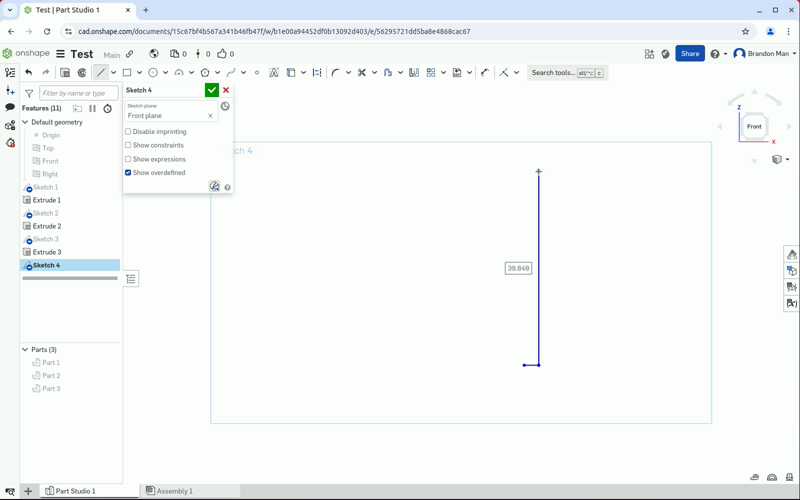
mouse_move(568, 171)
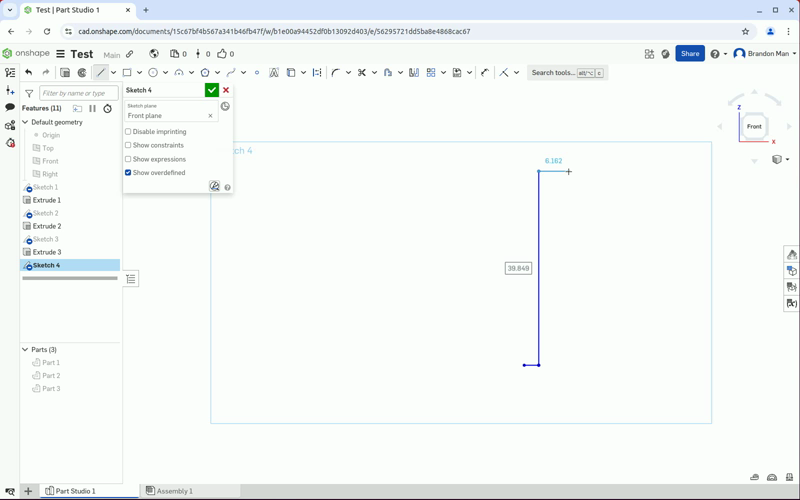
mouse_move(524, 171)
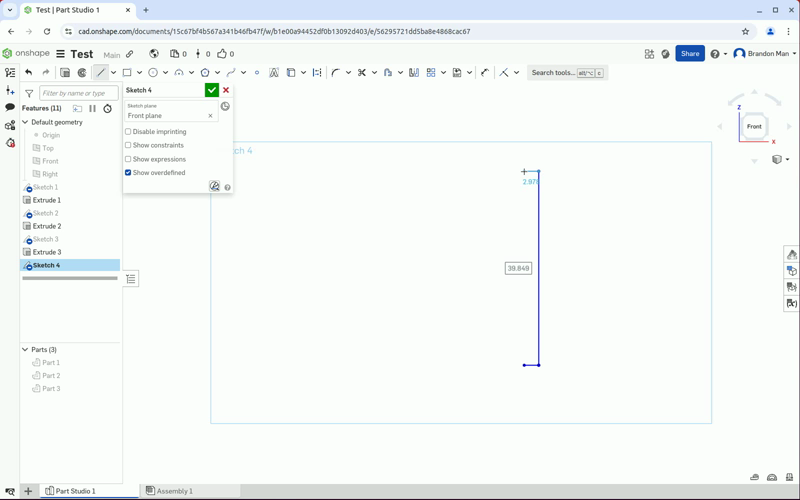
click(524, 171)
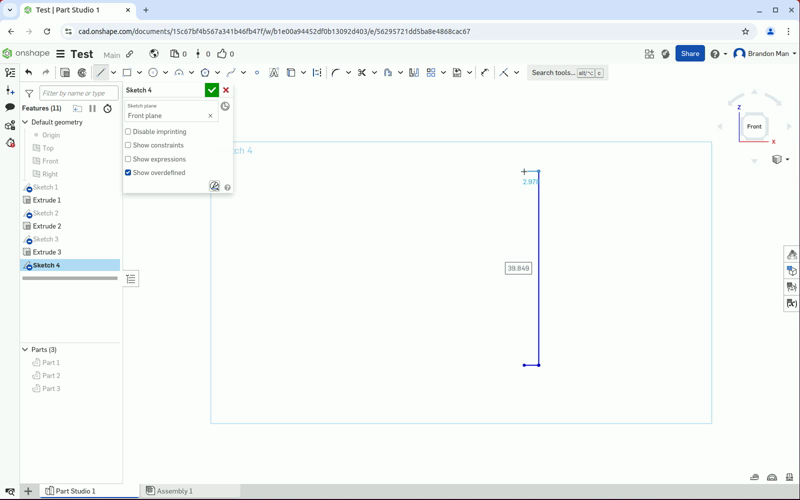
key_up(shift)
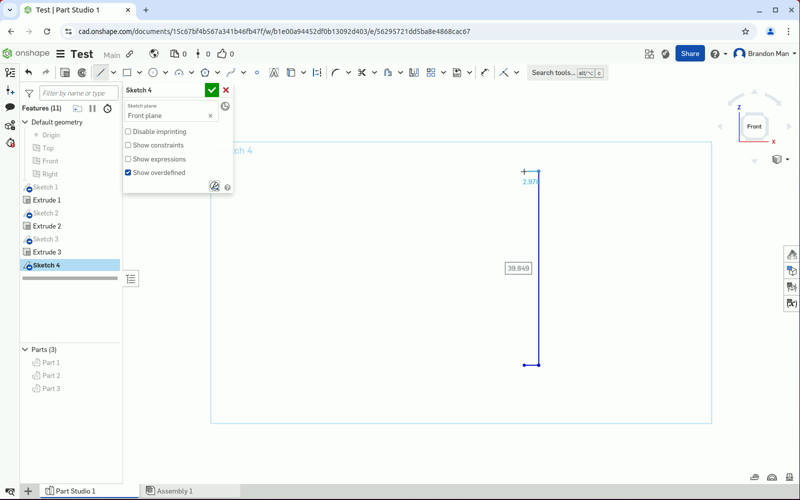
key_down(shift)
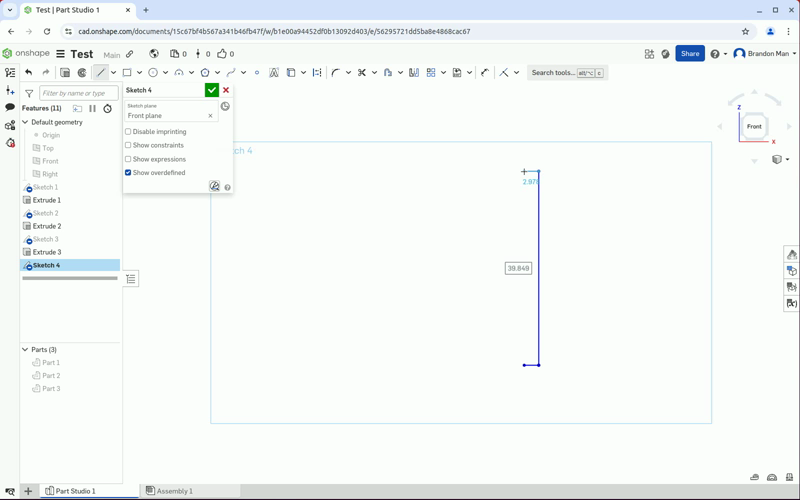
mouse_move(524, 365)
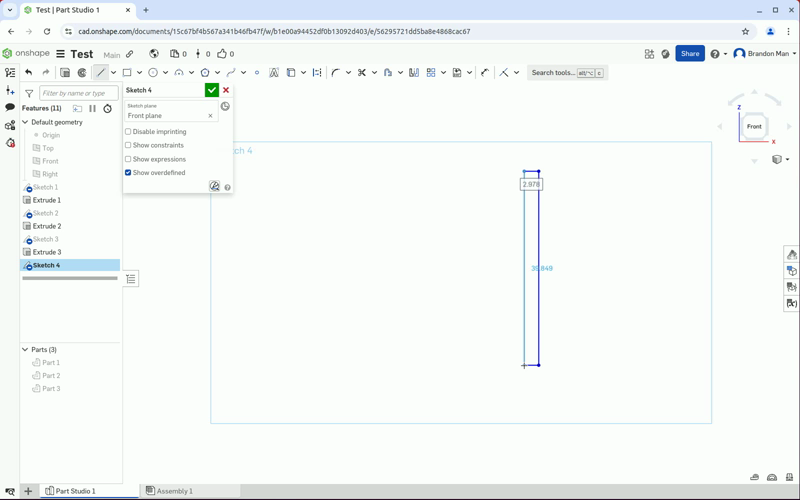
key_up(shift)
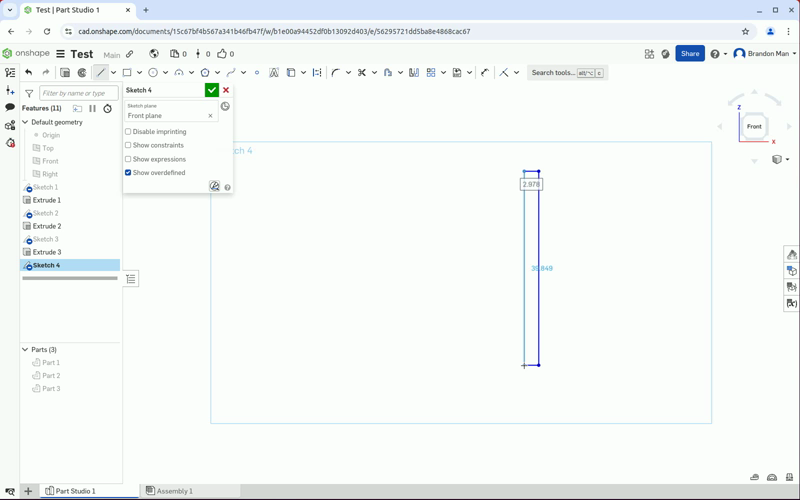
click(524, 365)
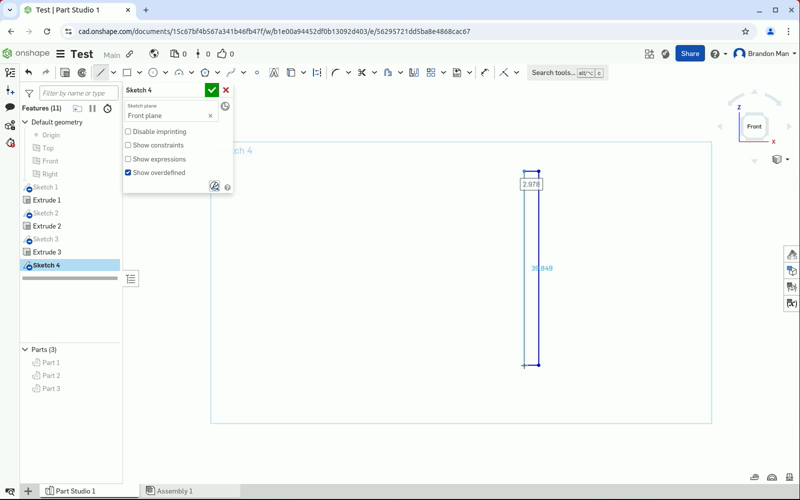
key(esc)
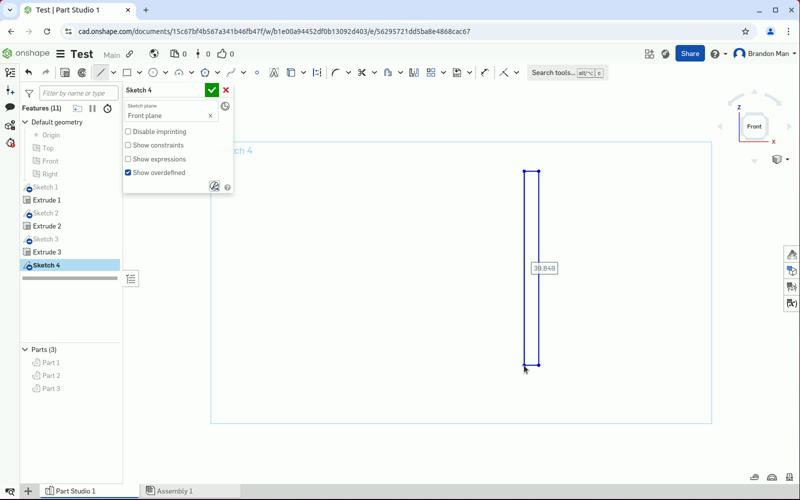
mouse_move(535, 253)
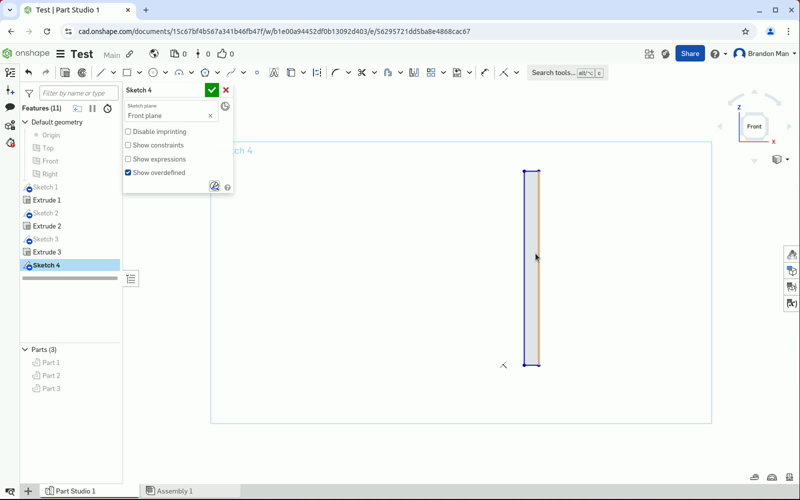
click(535, 253)
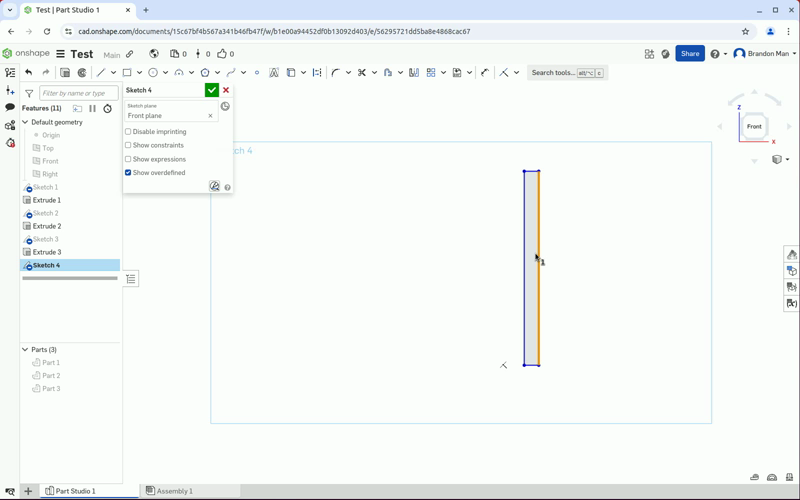
mouse_move(73, 352)
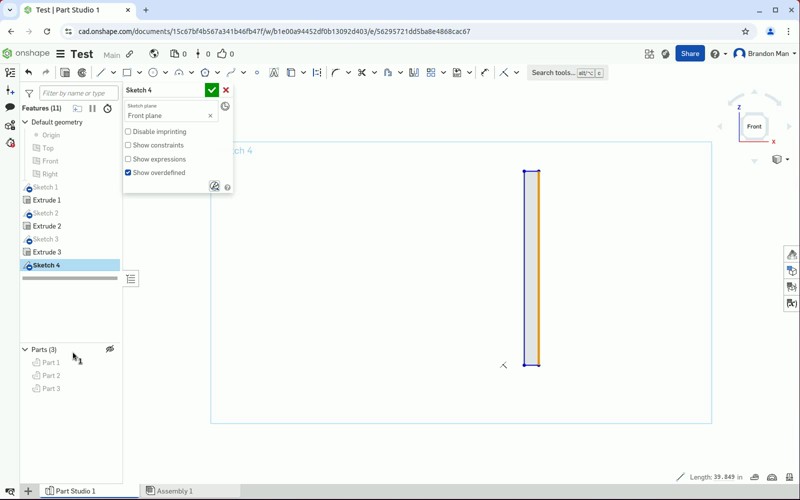
key(shift+y)
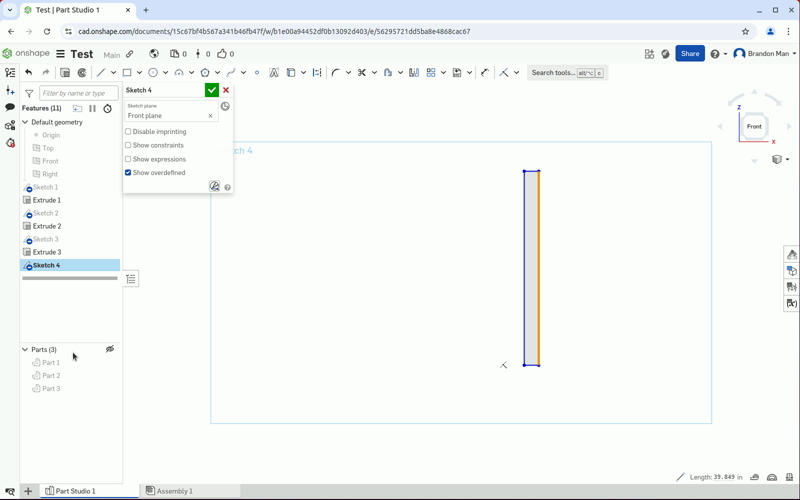
key(shift+e)
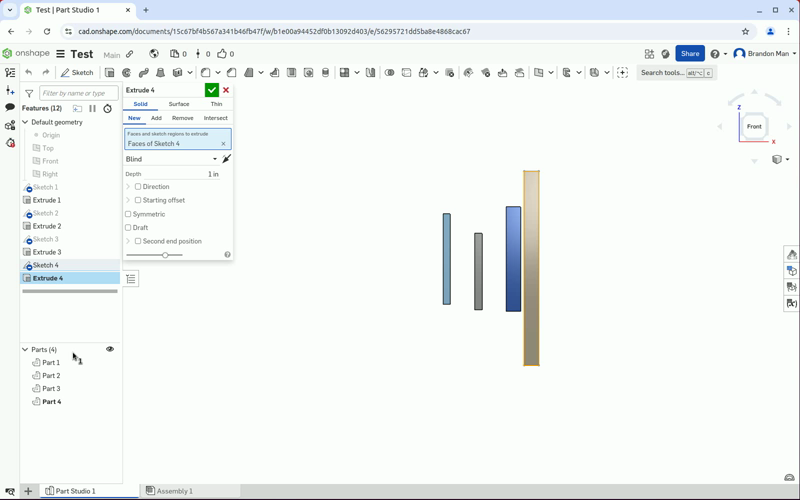
mouse_move(143, 106)
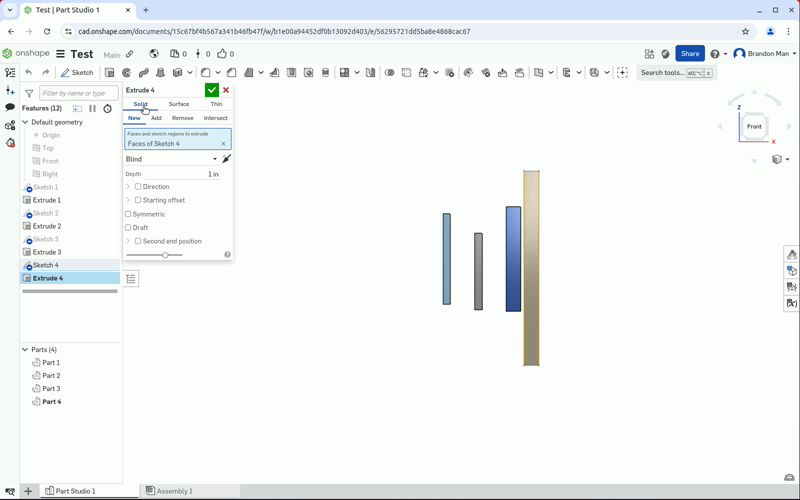
click(143, 106)
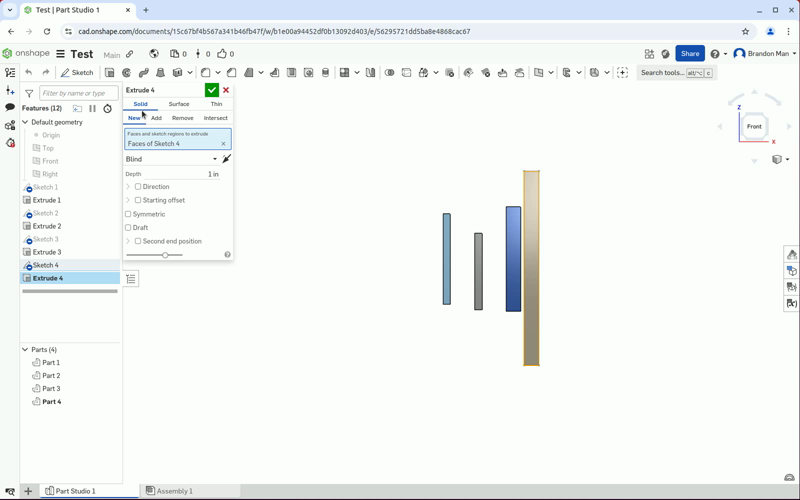
mouse_move(137, 120)
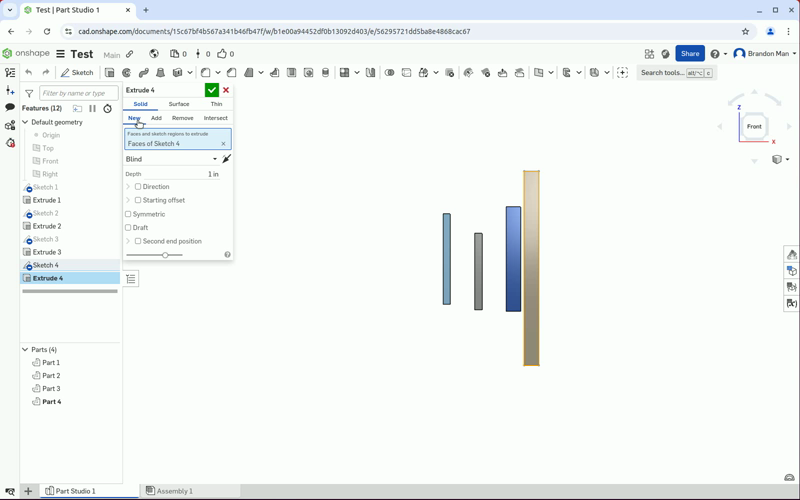
click(137, 120)
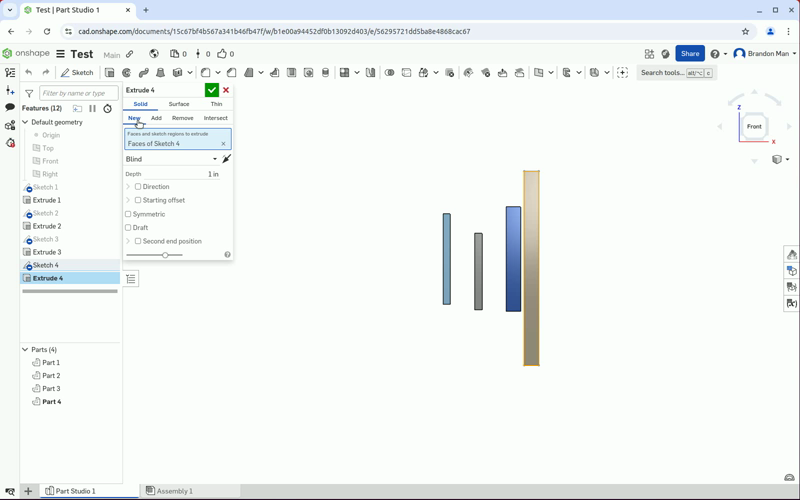
key(tab, 4)
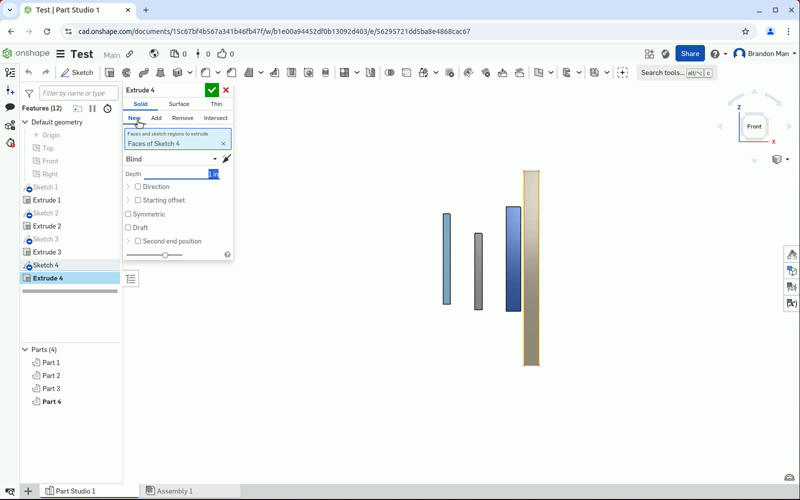
text(0.241)
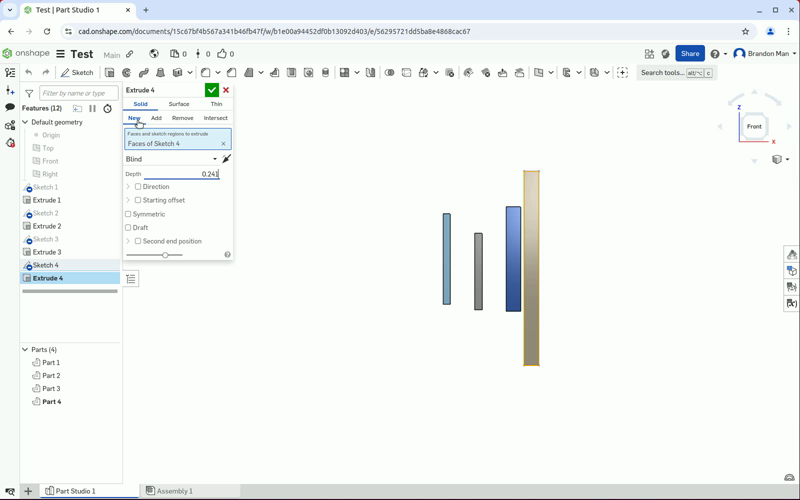
key(enter)
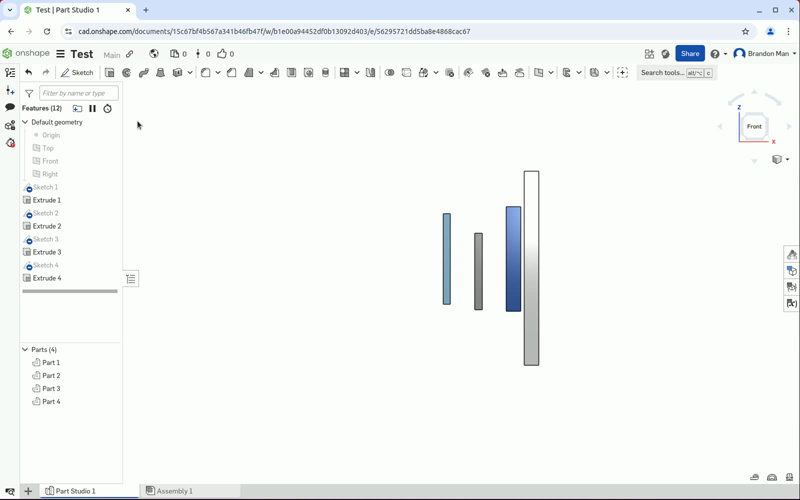
key(shift+h)
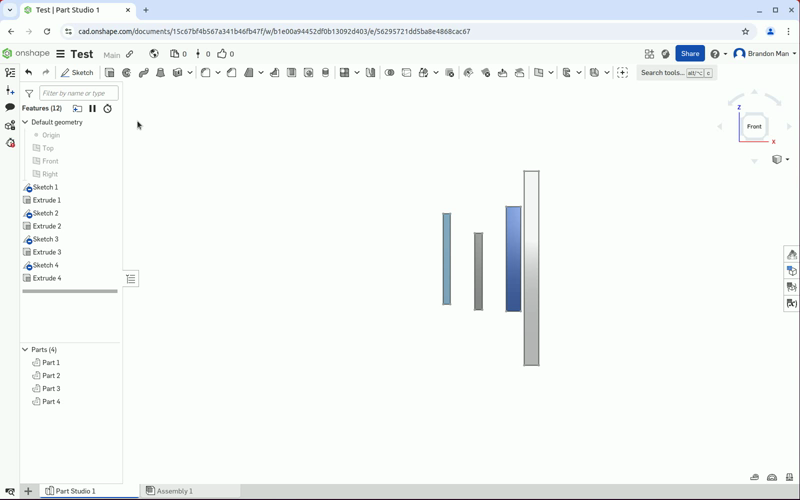
key(shift+h)
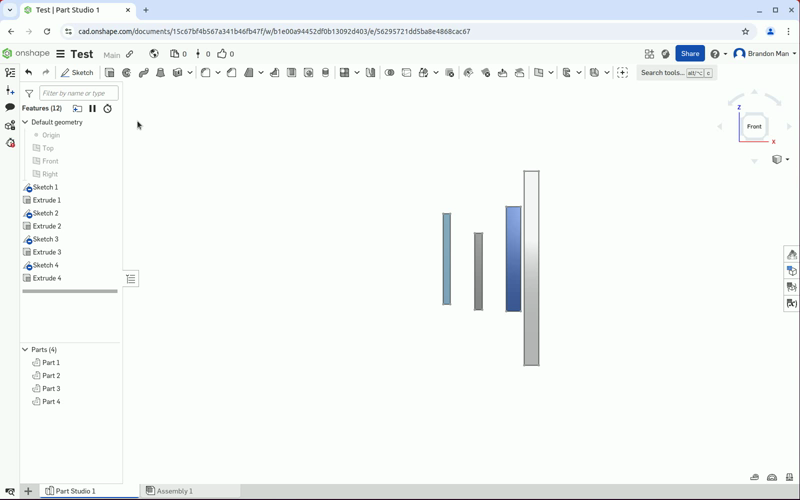
key(shift+7)
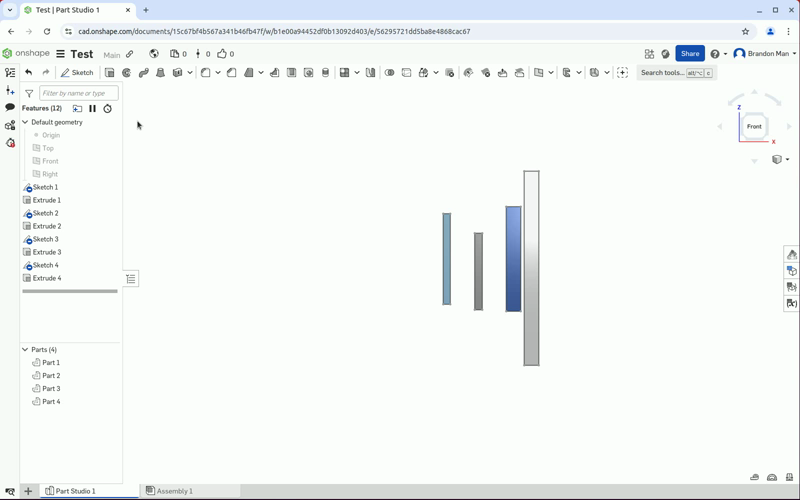
key(left, 2)
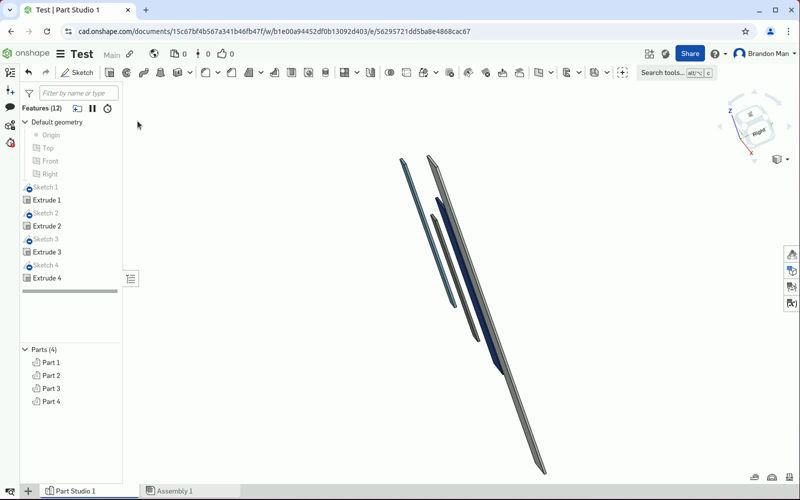
key(down, 2)
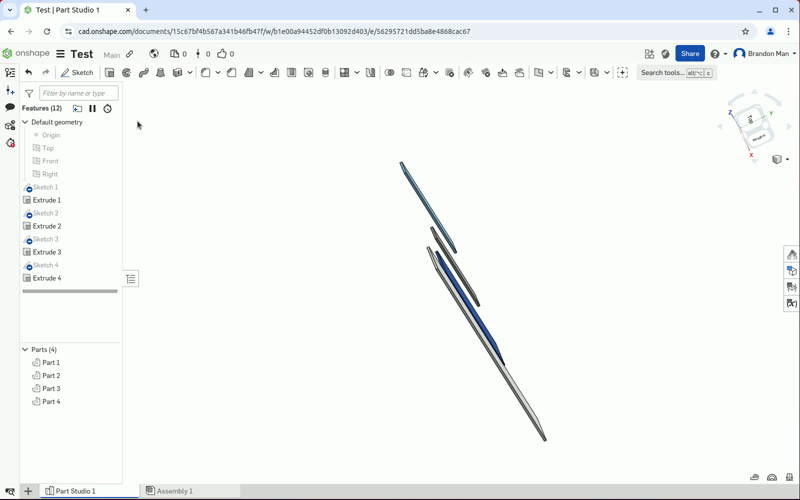
key(up, 2)
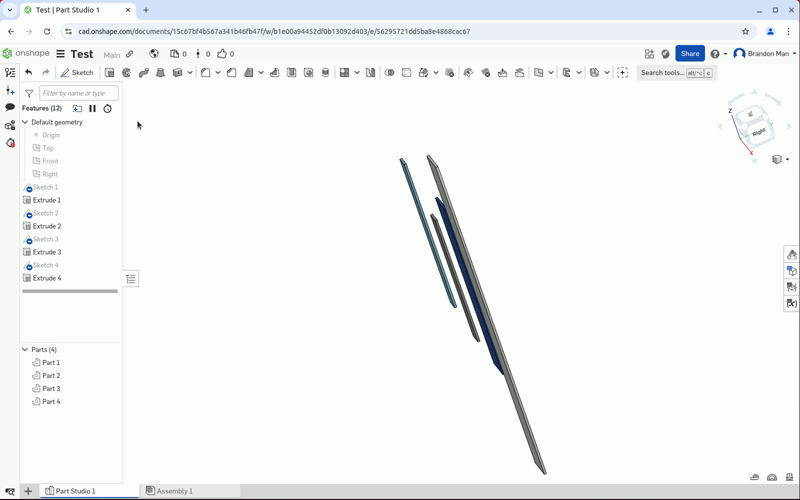
key(right, 2)
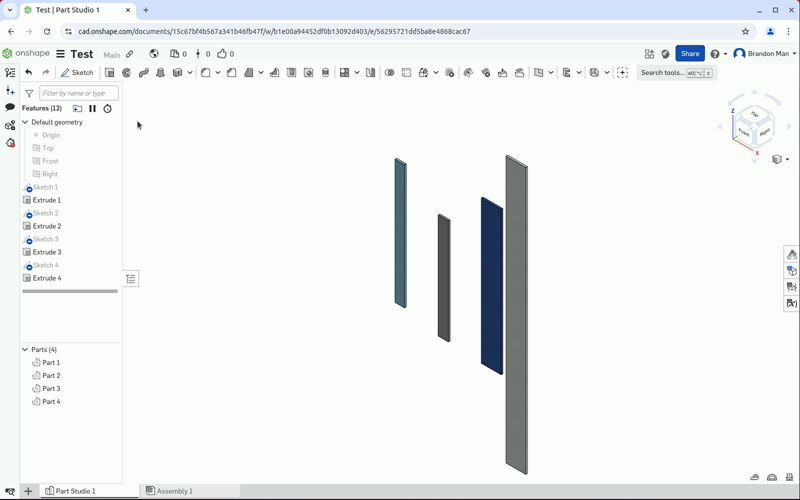
mouse_move(73, 189)
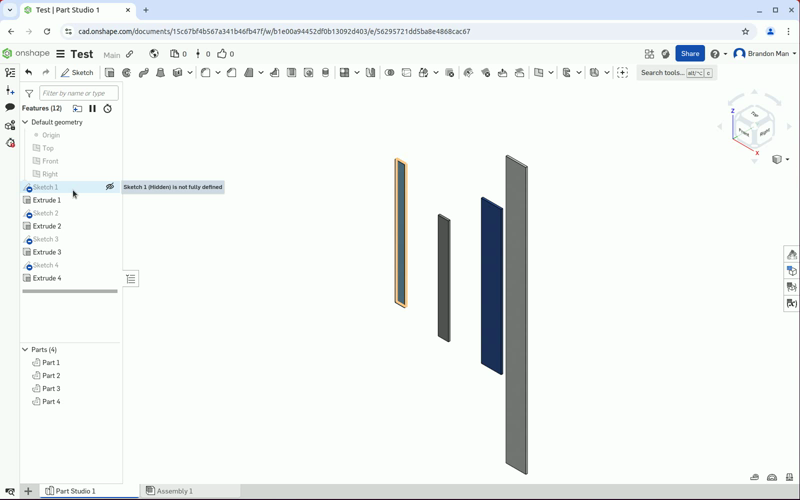
click(73, 189)